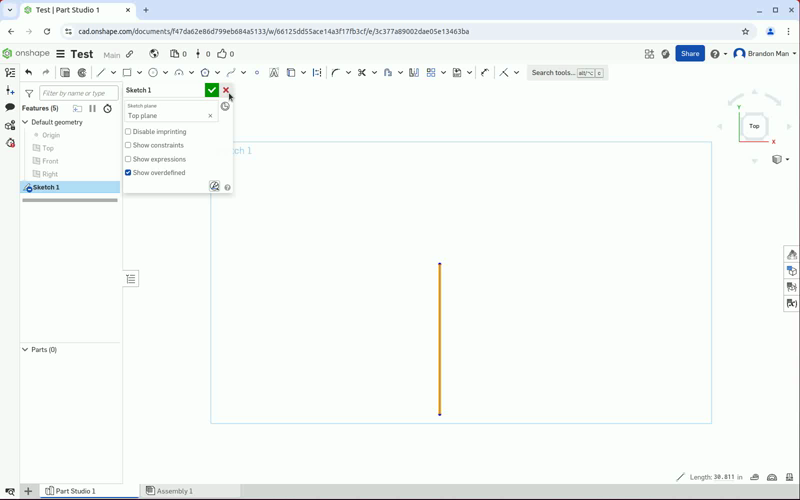
key(shift+h)
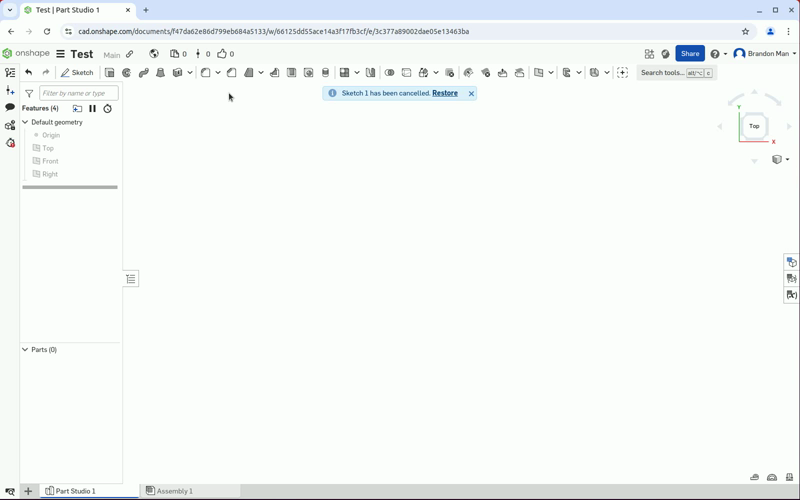
mouse_move(73, 352)
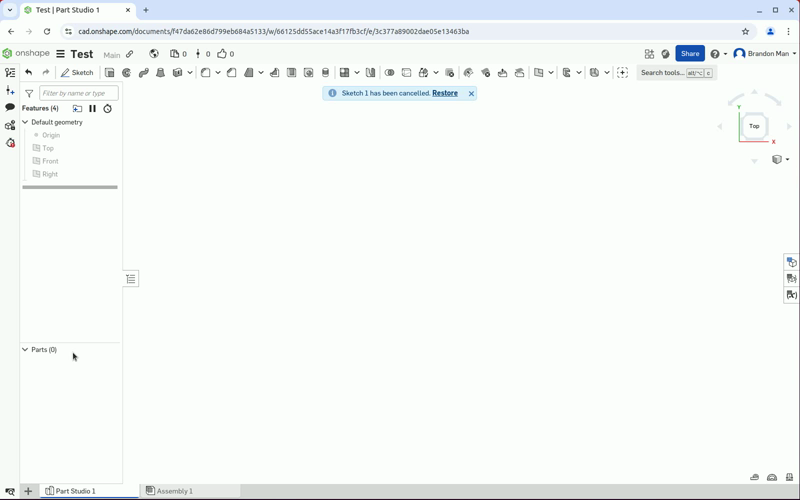
key(y)
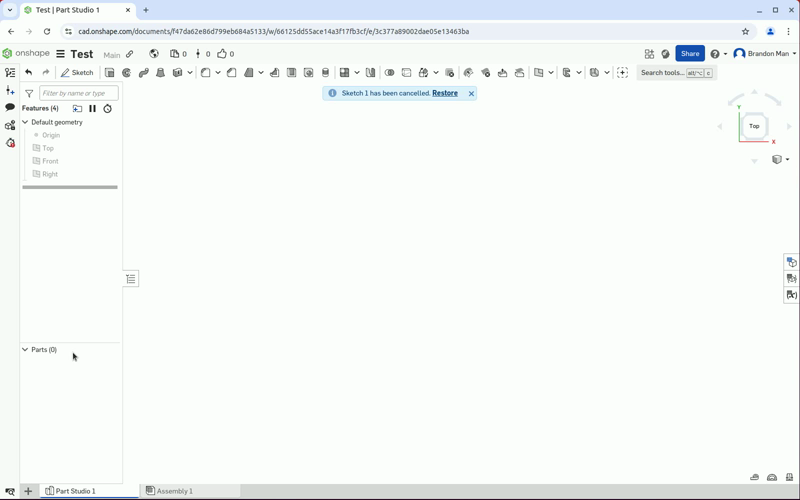
key(shift+p)
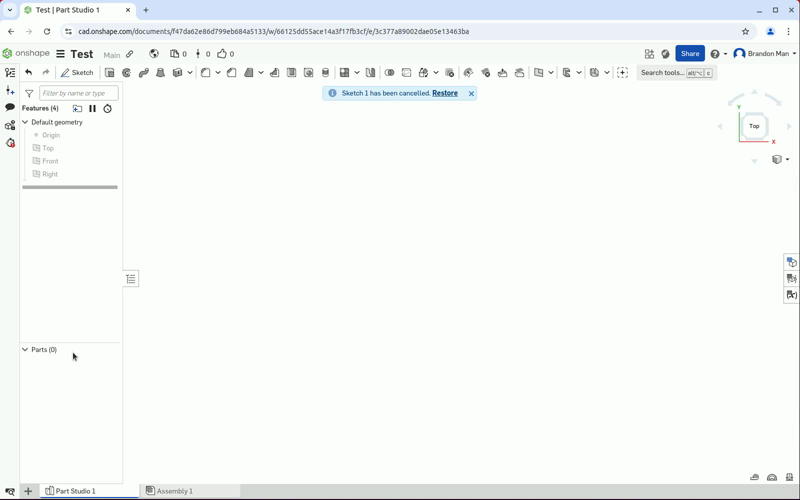
key(space)
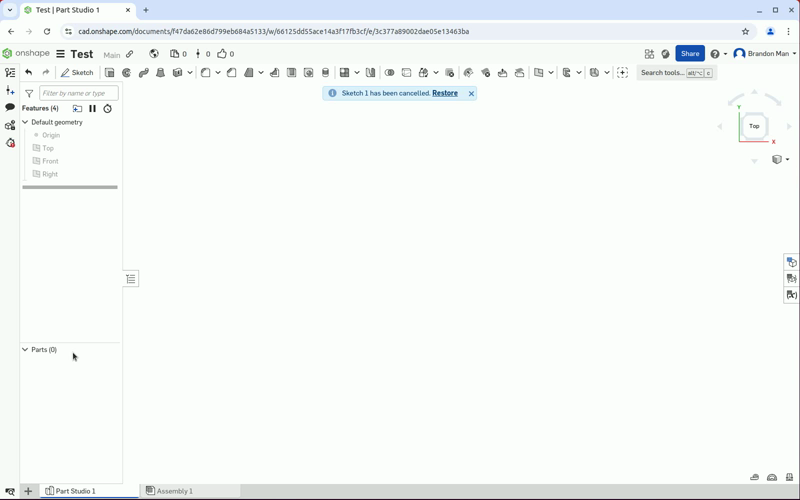
key_down(shift)
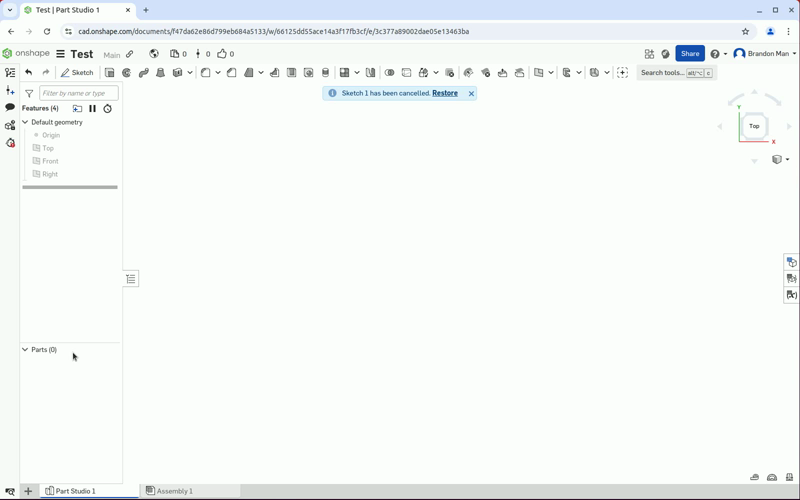
key(up)
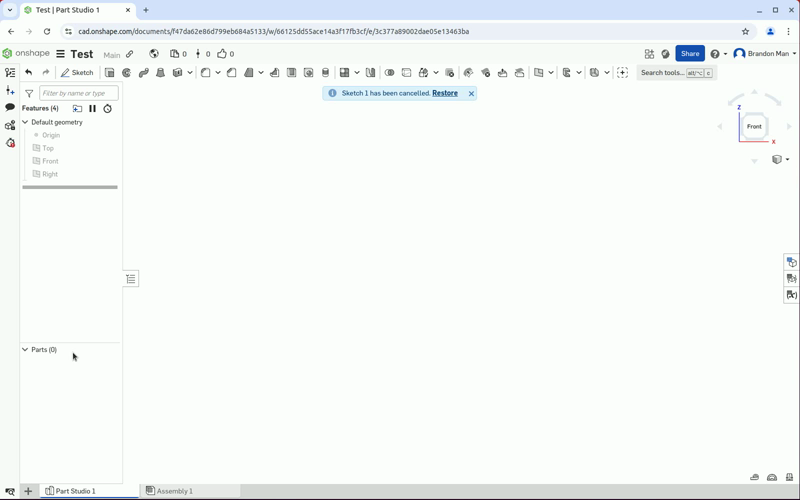
key_up(shift)
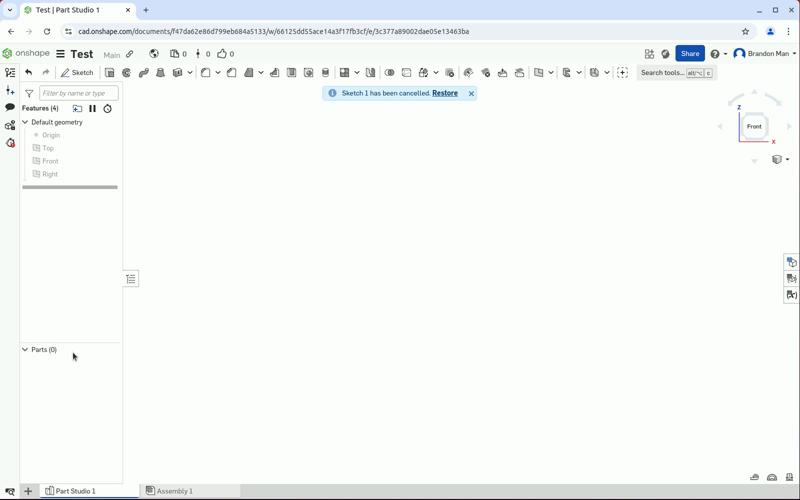
key(space)
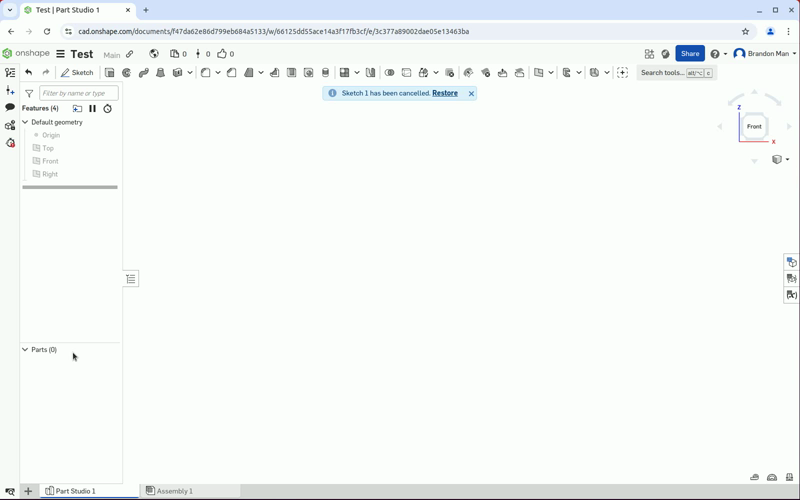
key_down(shift)
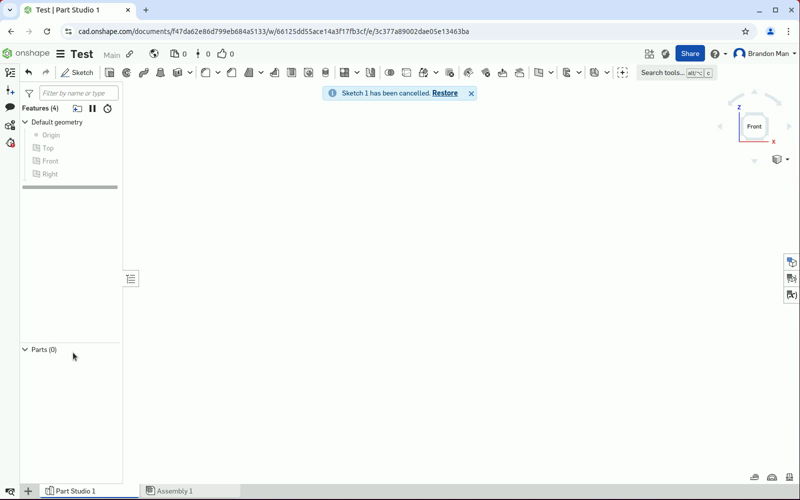
key(left)
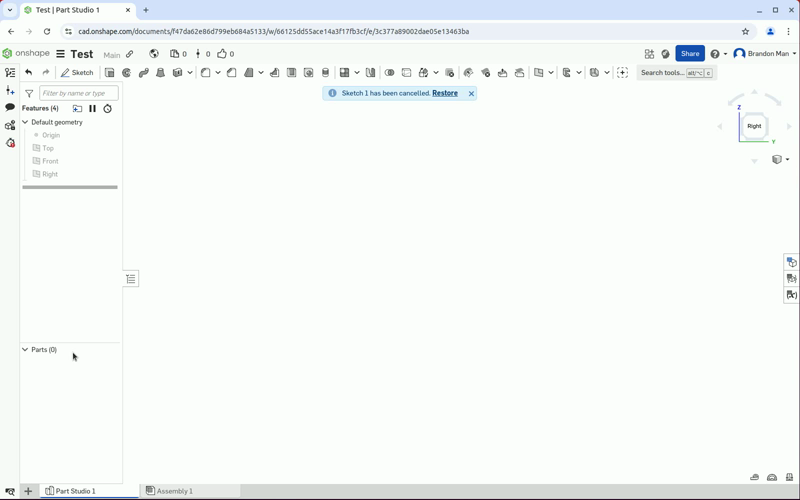
key_up(shift)
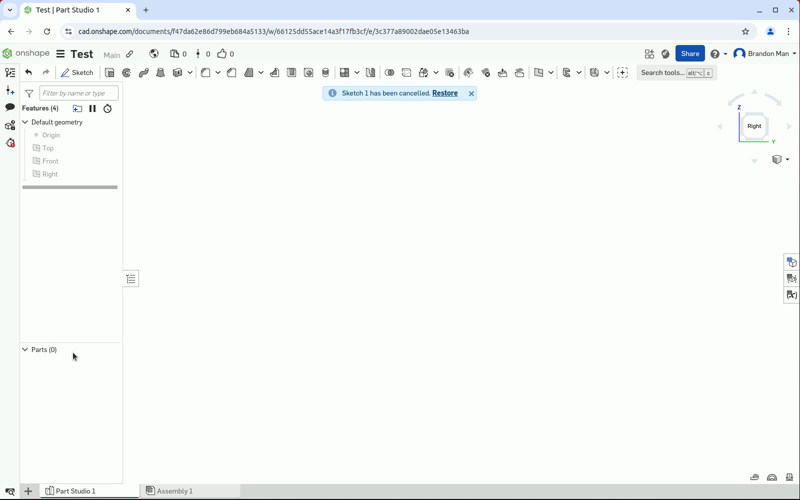
mouse_move(73, 352)
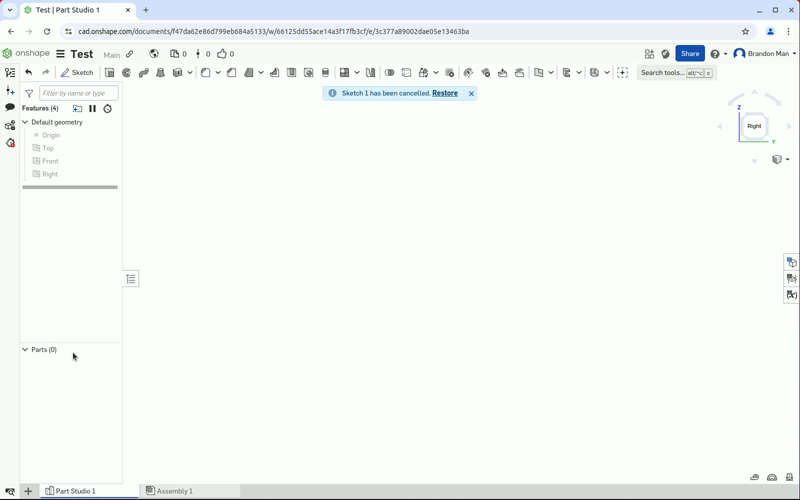
key(shift+y)
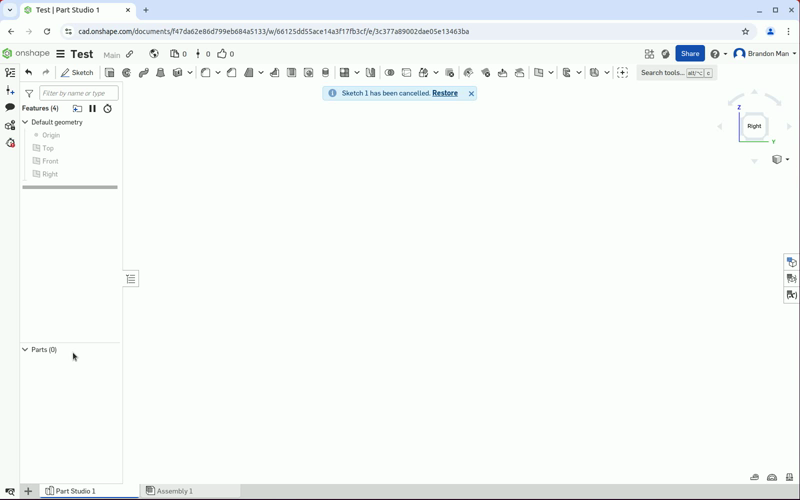
key(shift+s)
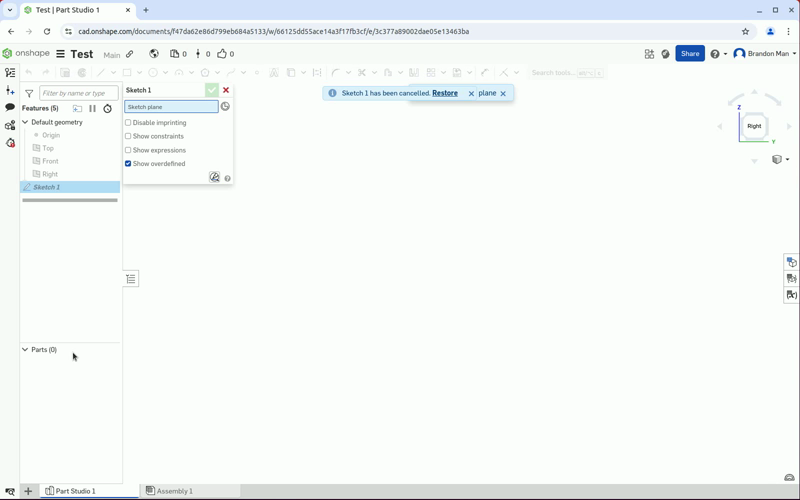
mouse_move(73, 176)
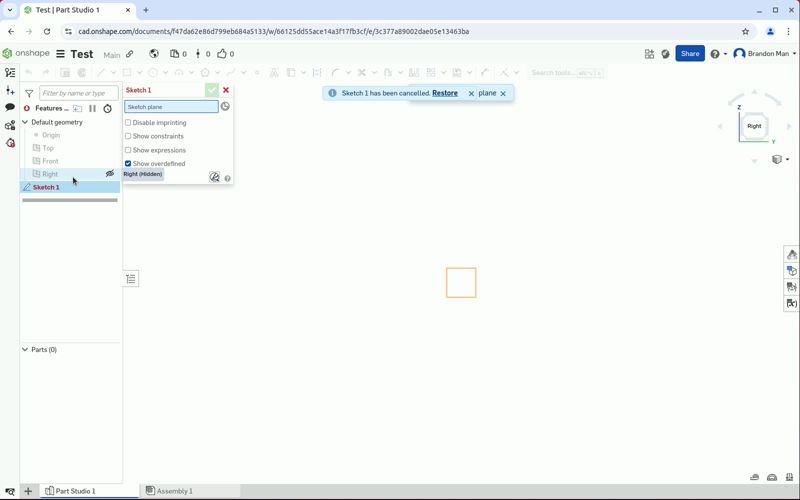
click(73, 176)
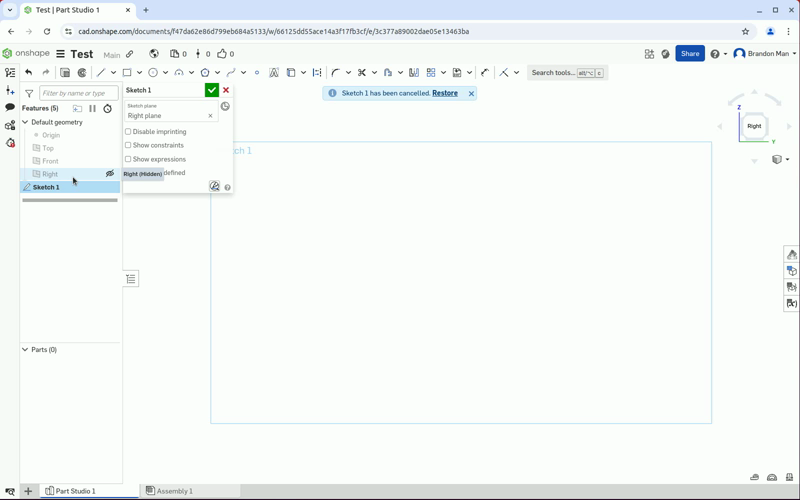
mouse_move(73, 352)
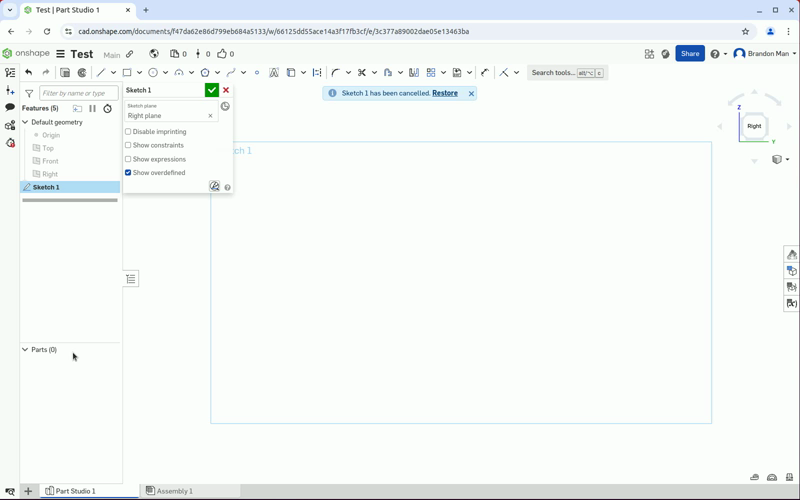
key(y)
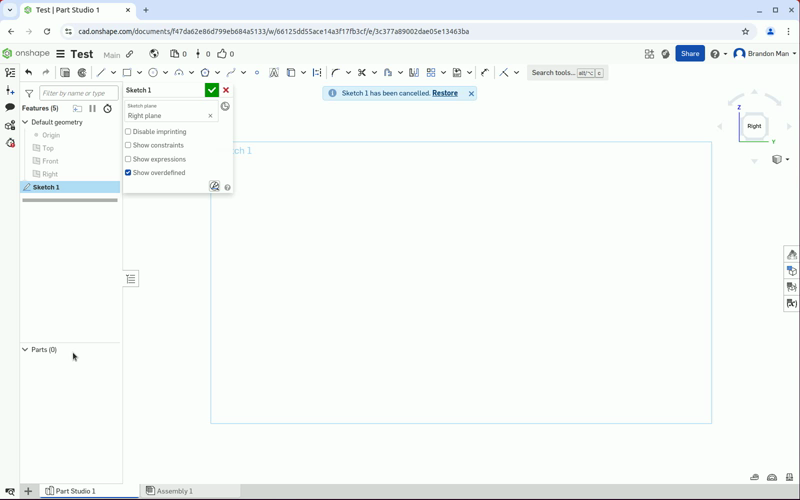
key(l)
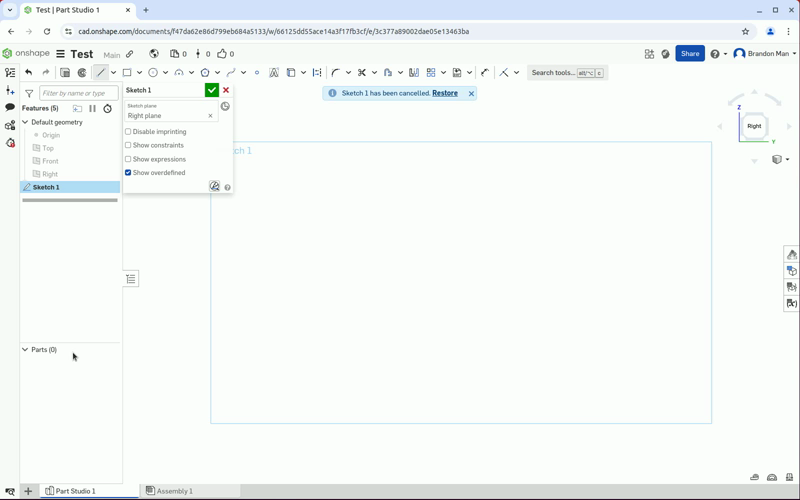
key_down(shift)
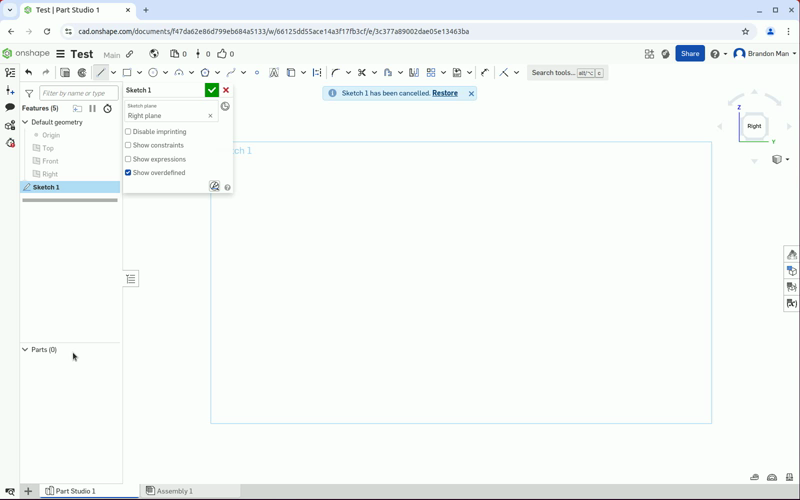
mouse_move(348, 313)
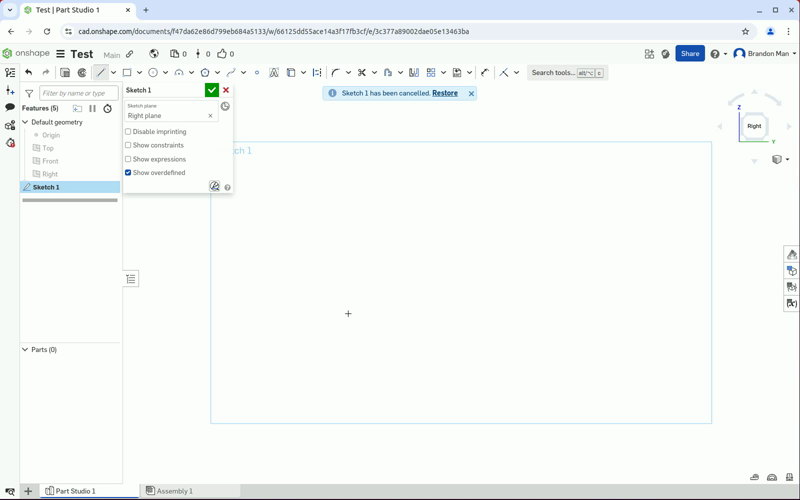
click(348, 313)
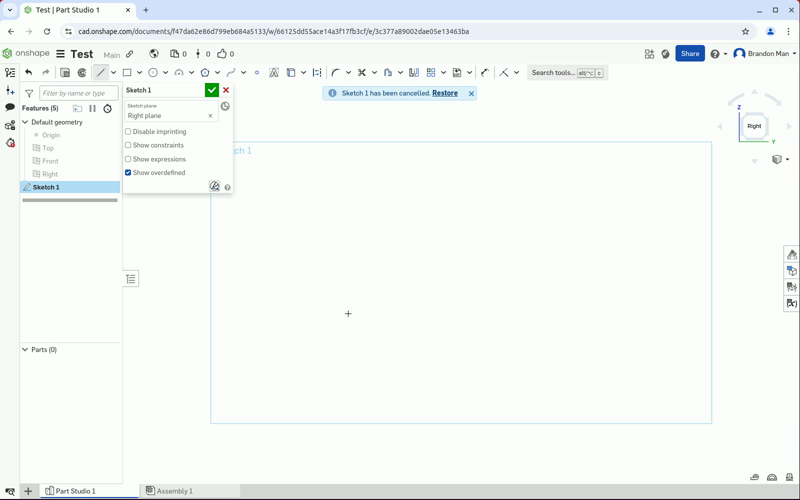
key_up(shift)
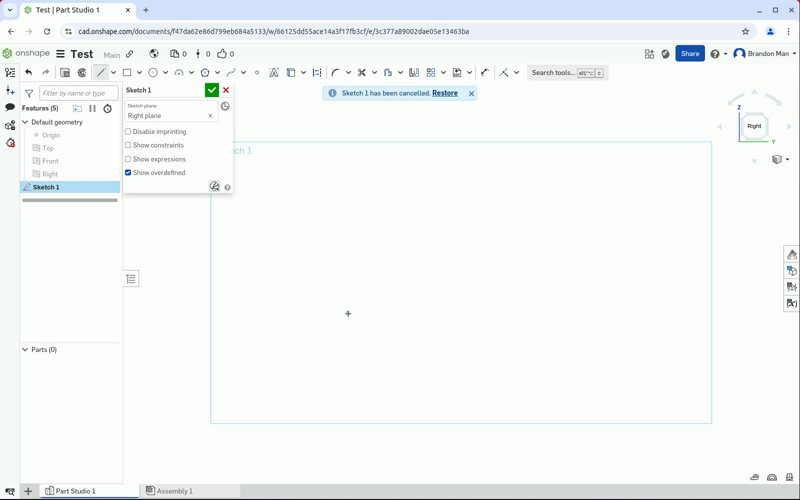
key_down(shift)
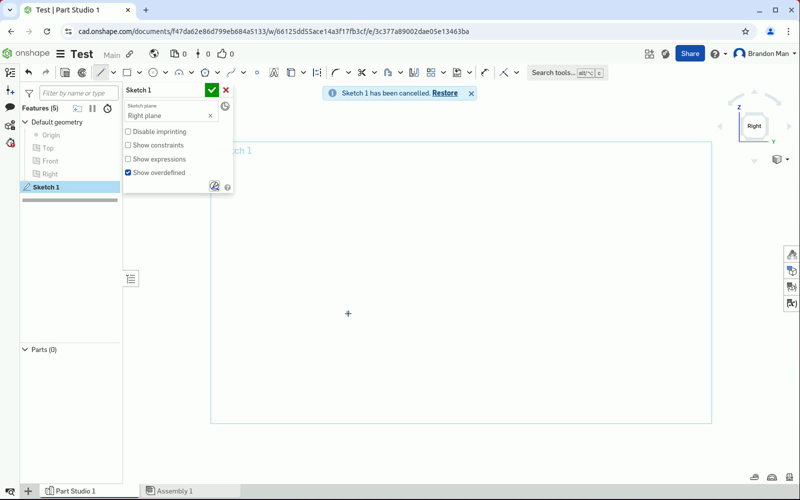
mouse_move(572, 313)
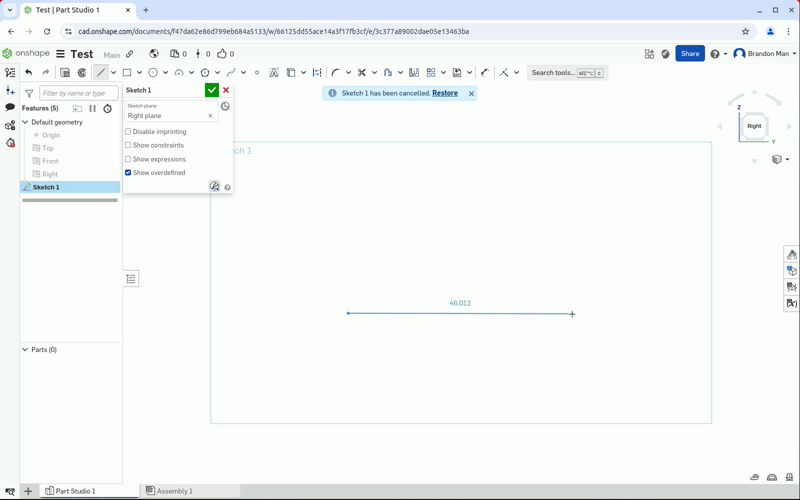
click(572, 313)
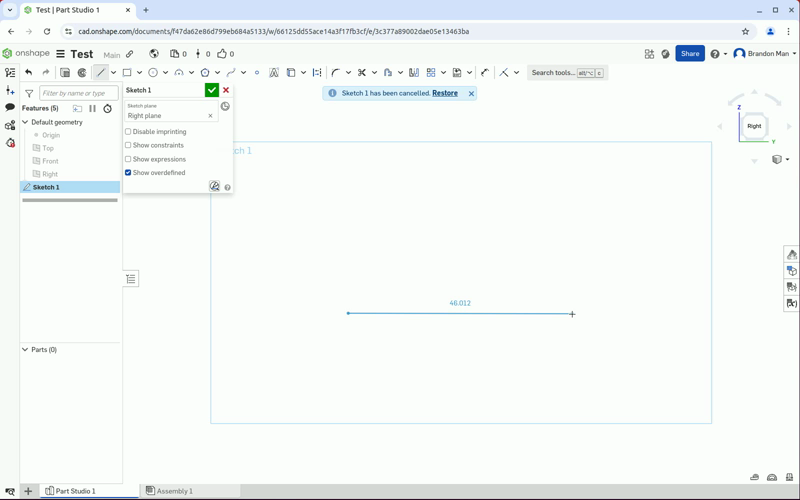
key_up(shift)
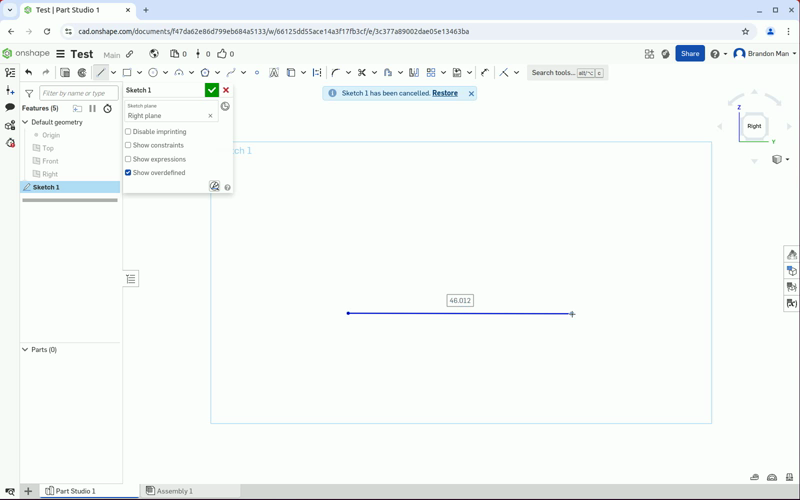
key_down(shift)
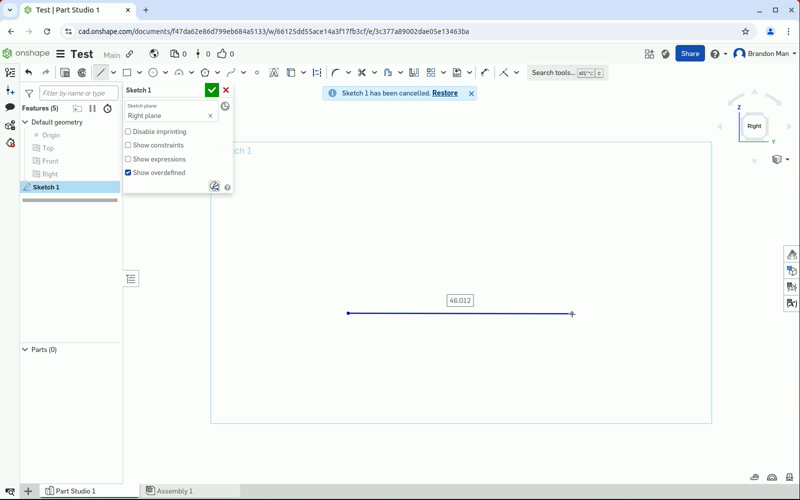
mouse_move(589, 313)
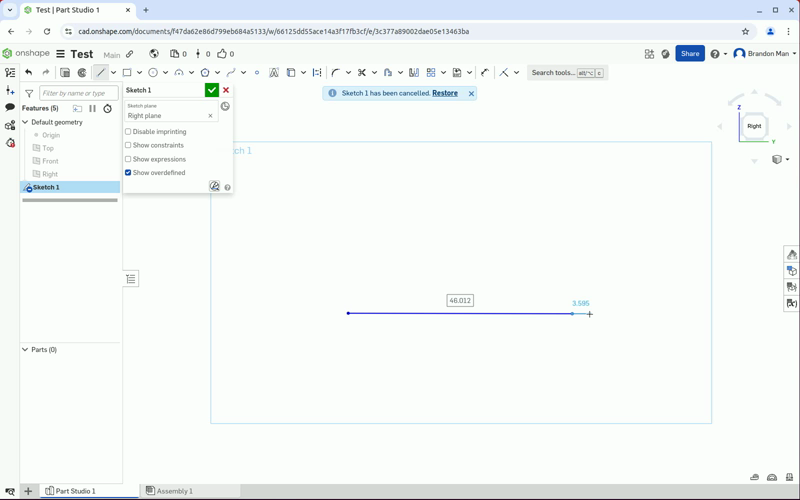
mouse_move(572, 280)
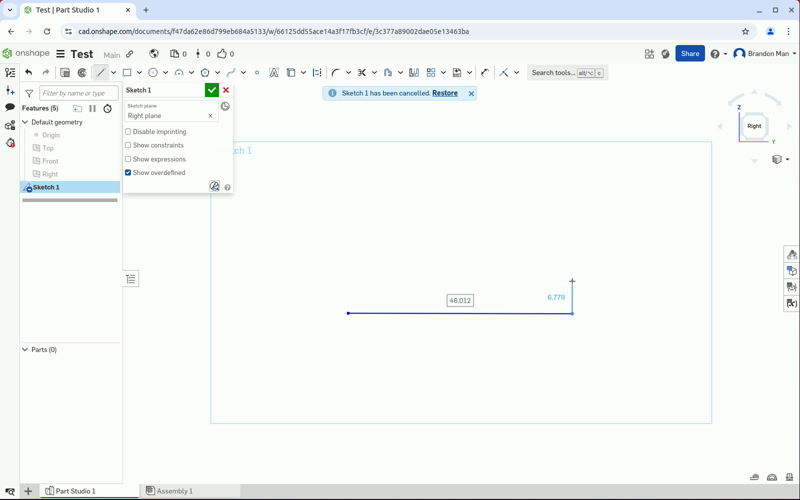
click(572, 280)
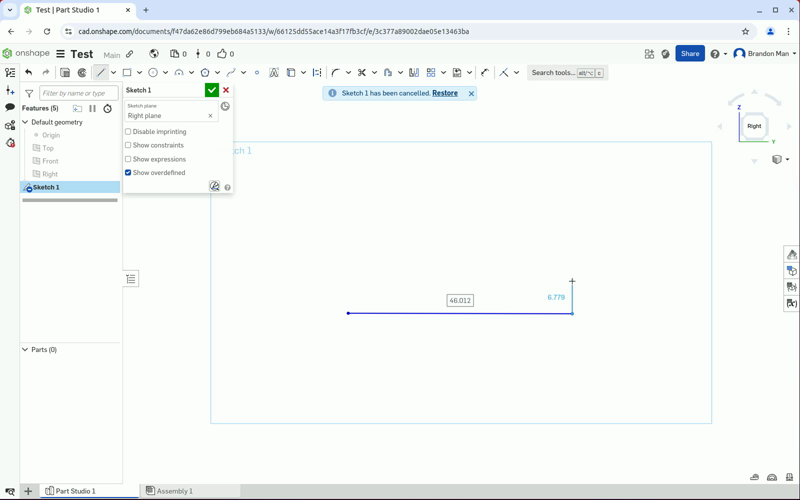
key_up(shift)
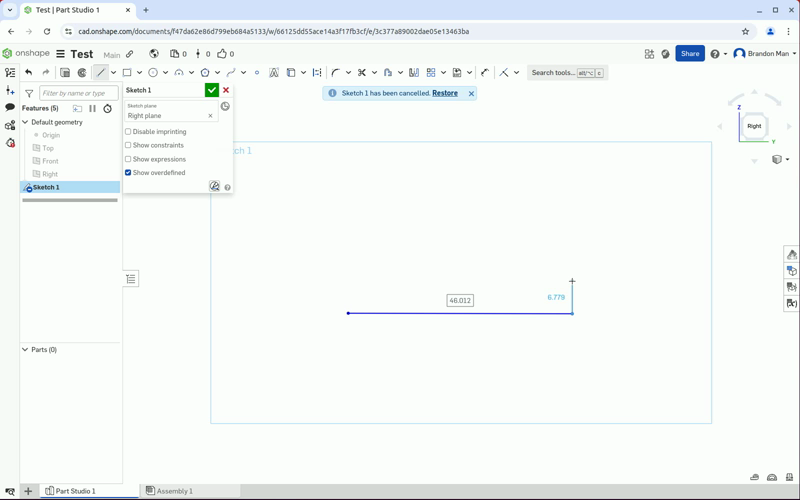
key_down(shift)
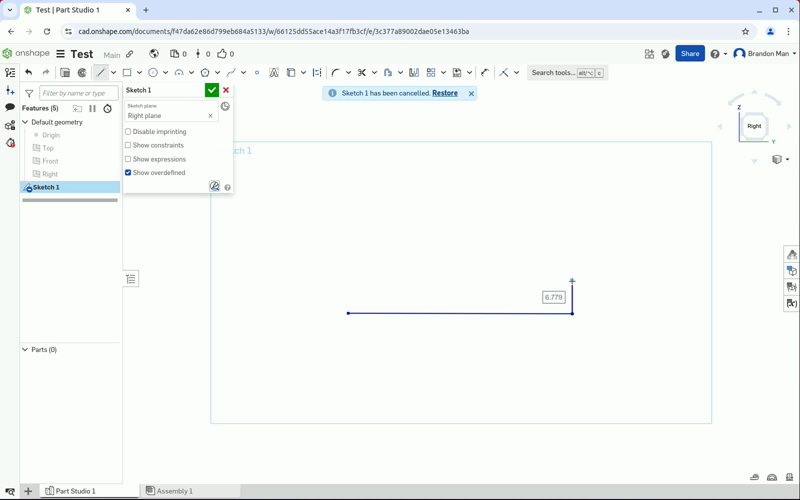
mouse_move(477, 209)
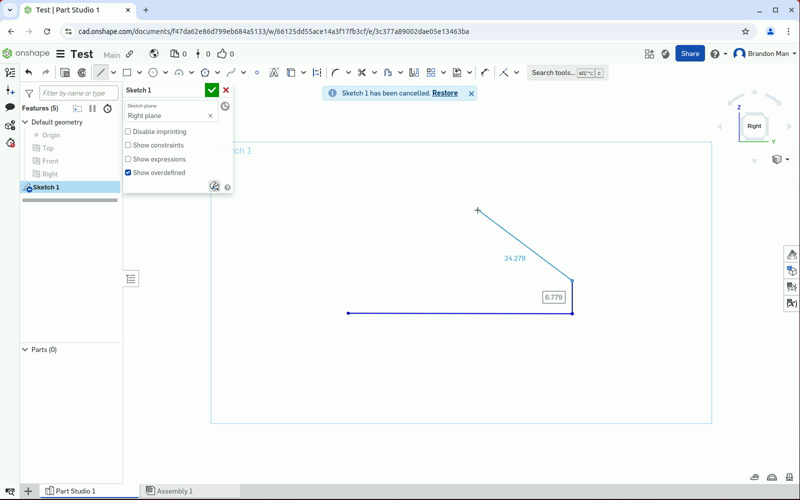
click(477, 209)
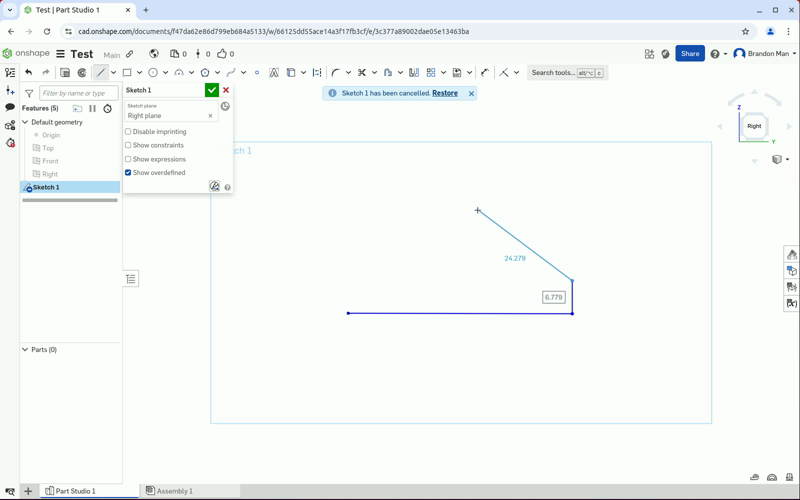
key_up(shift)
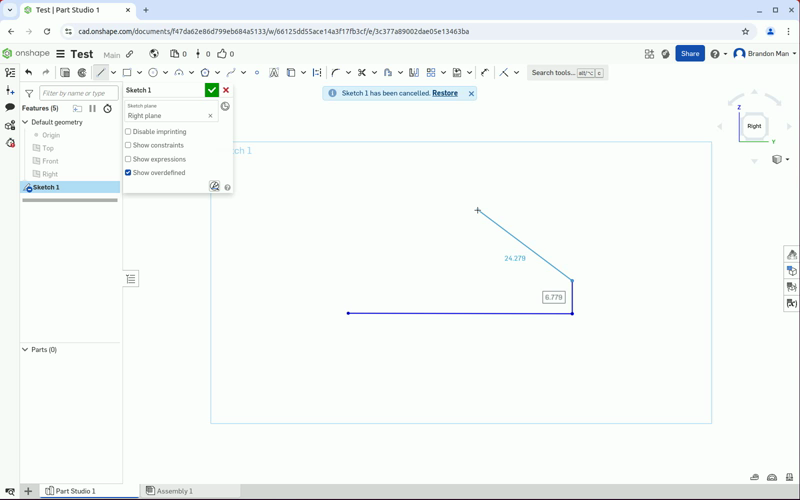
key(esc)
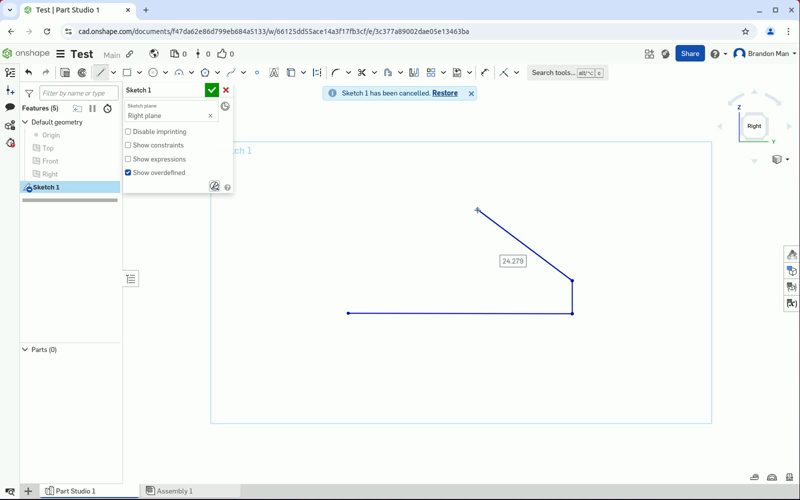
key(a)
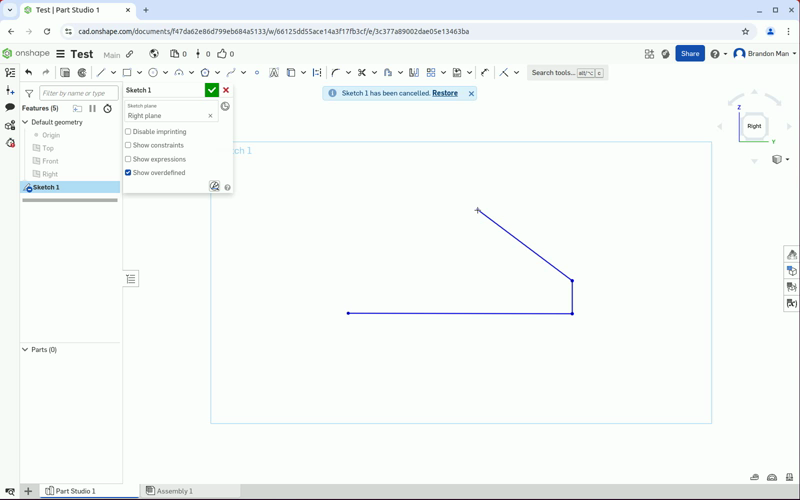
mouse_move(477, 209)
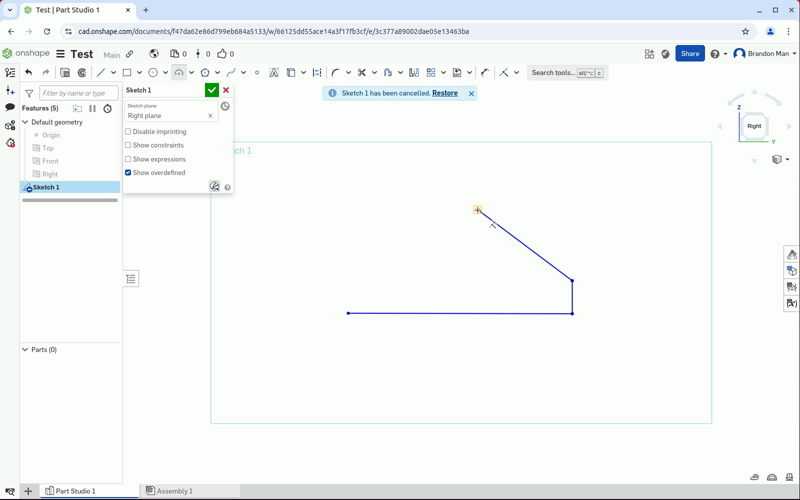
click(477, 209)
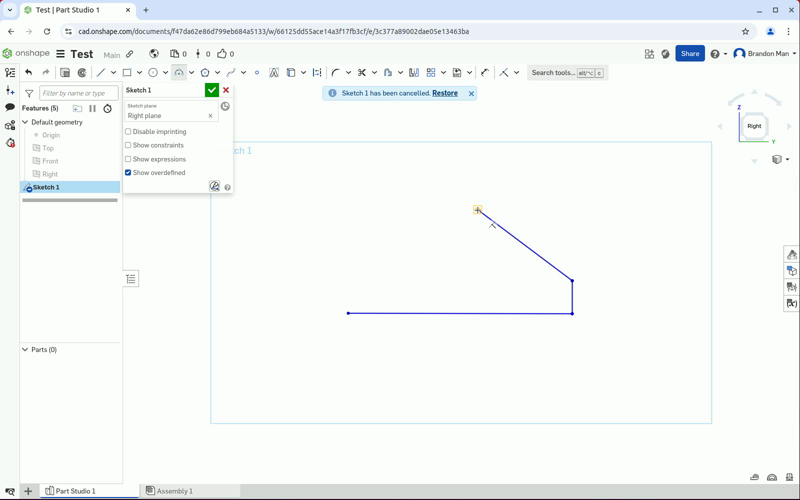
key_down(shift)
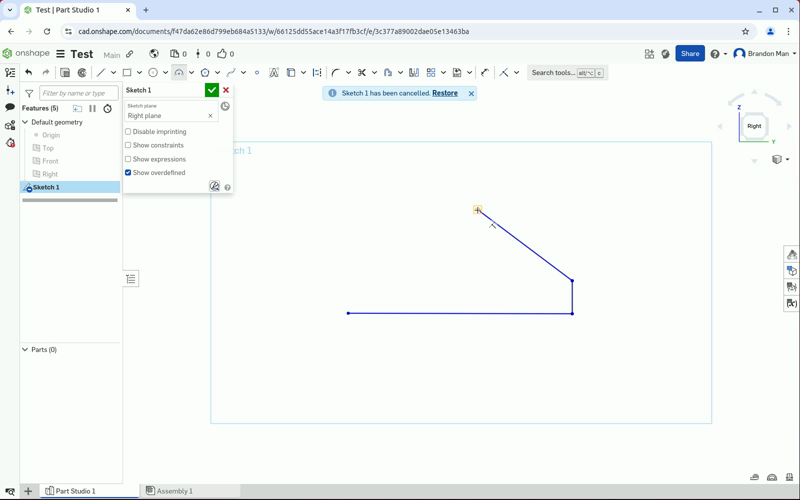
mouse_move(442, 209)
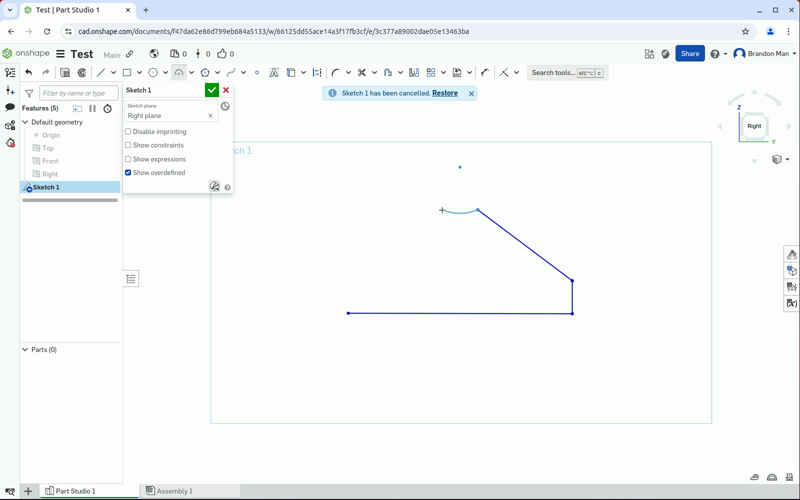
click(442, 209)
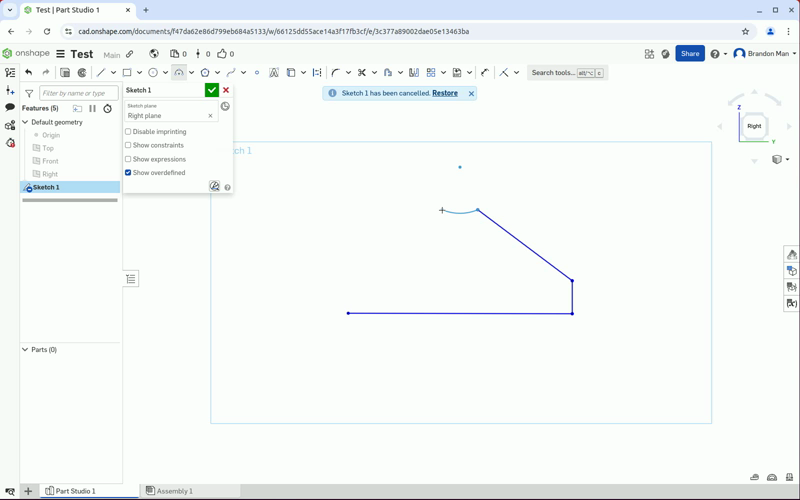
mouse_move(460, 204)
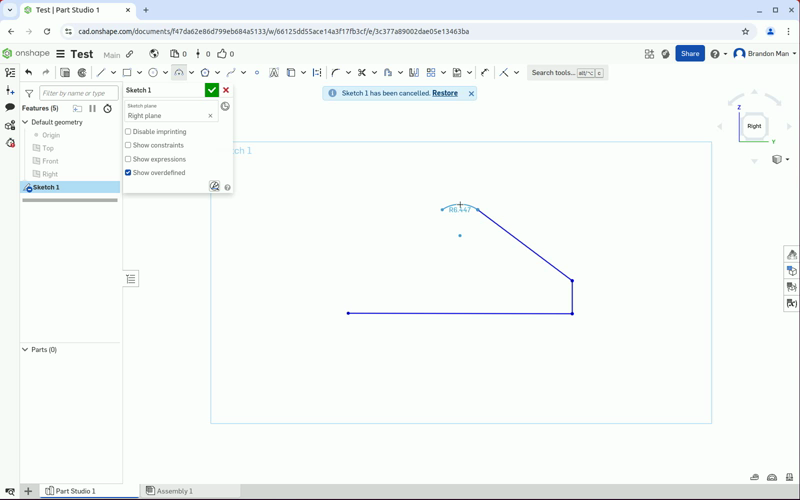
click(460, 204)
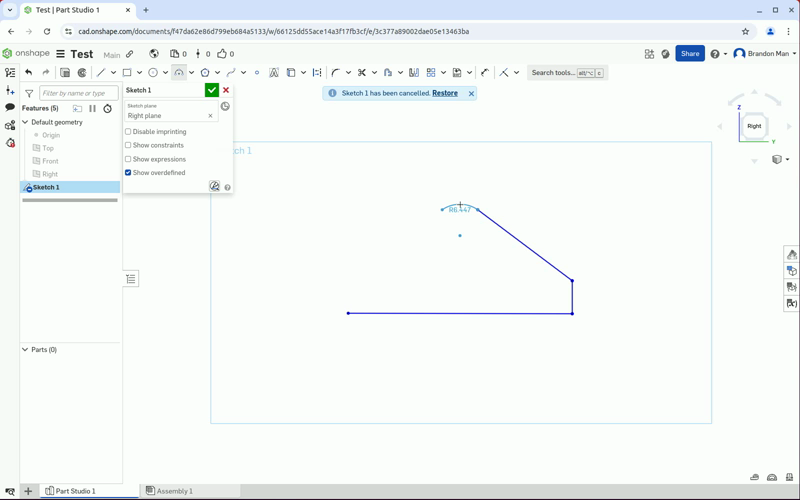
key_up(shift)
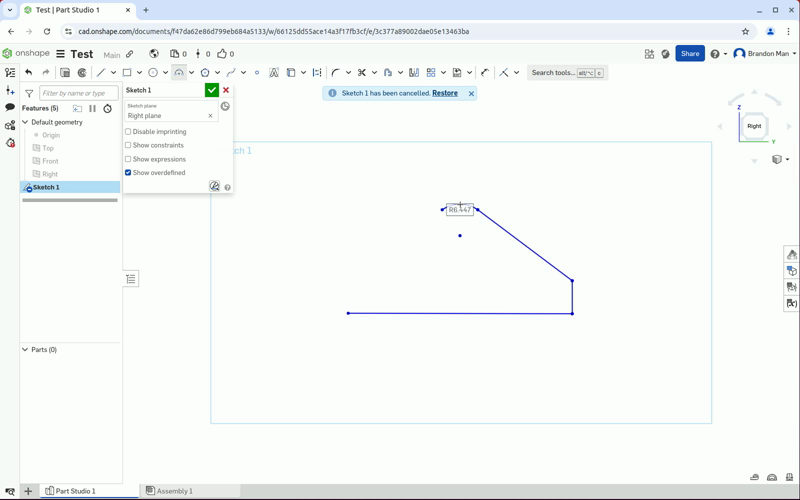
key(esc)
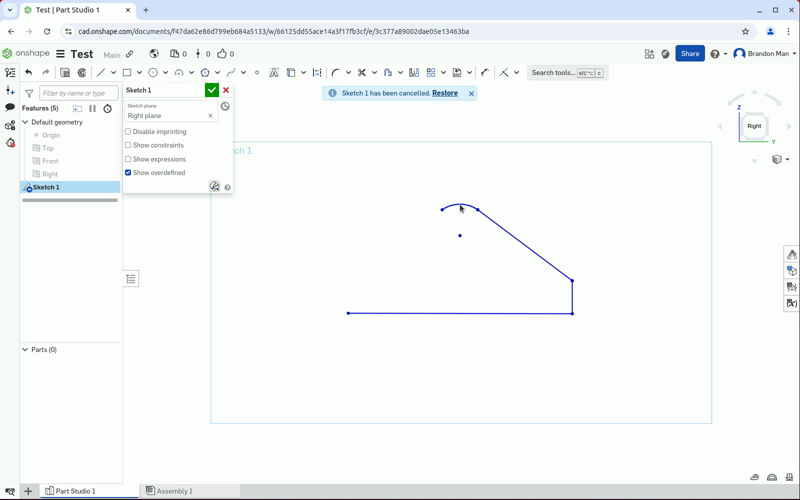
key(l)
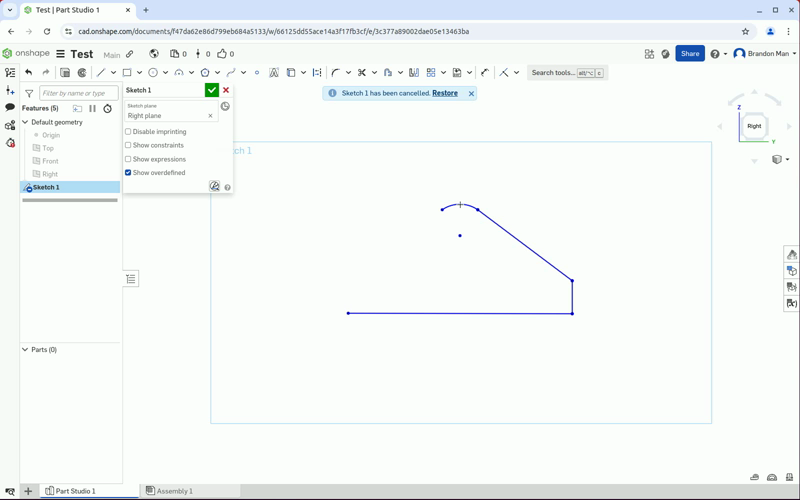
mouse_move(442, 209)
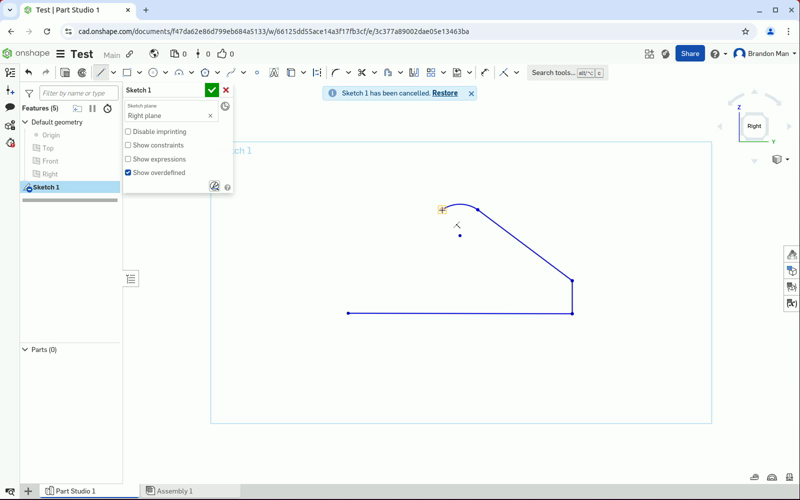
click(442, 209)
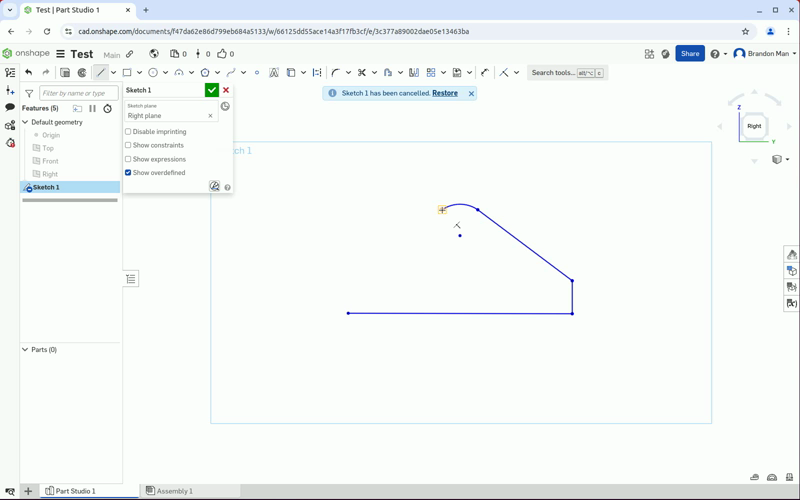
key_down(shift)
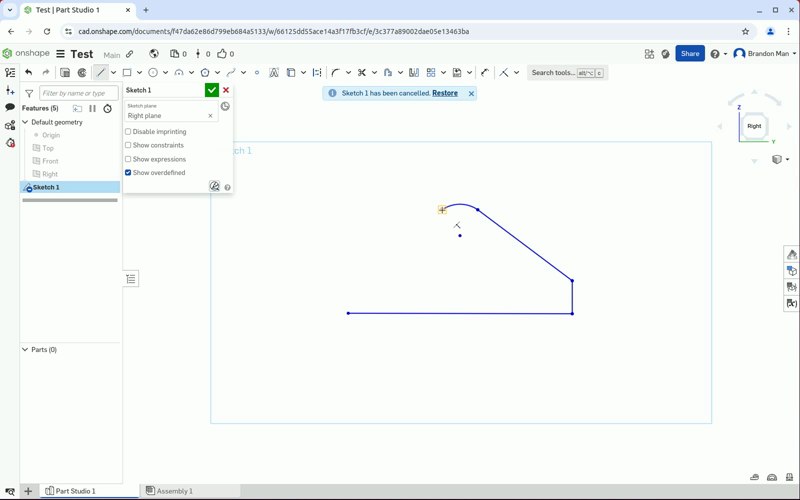
mouse_move(348, 280)
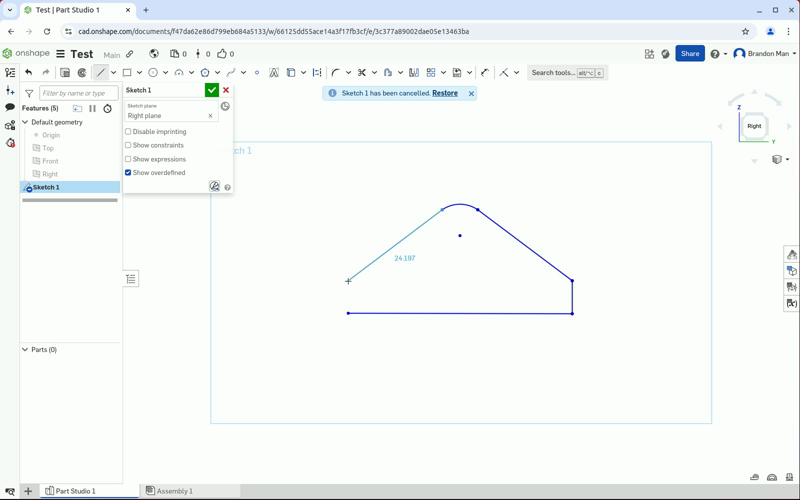
click(348, 280)
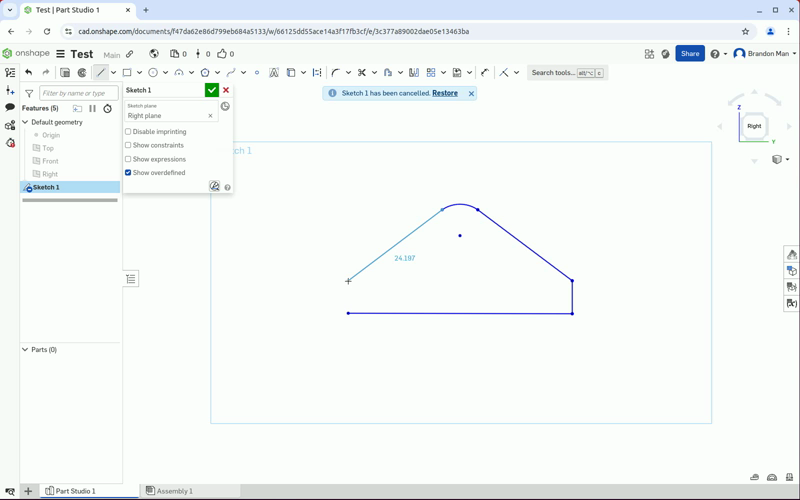
key_up(shift)
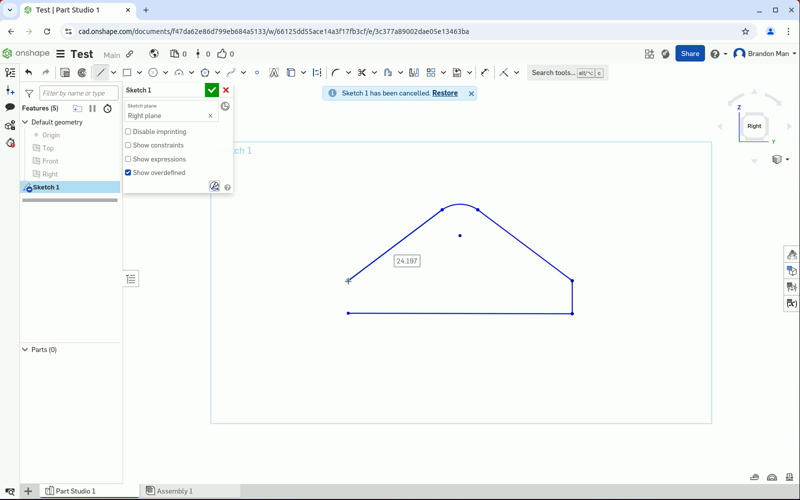
mouse_move(378, 280)
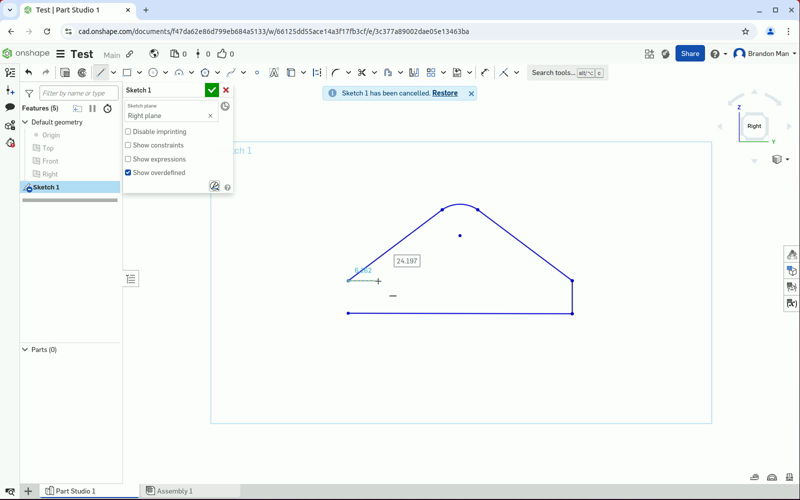
key_down(shift)
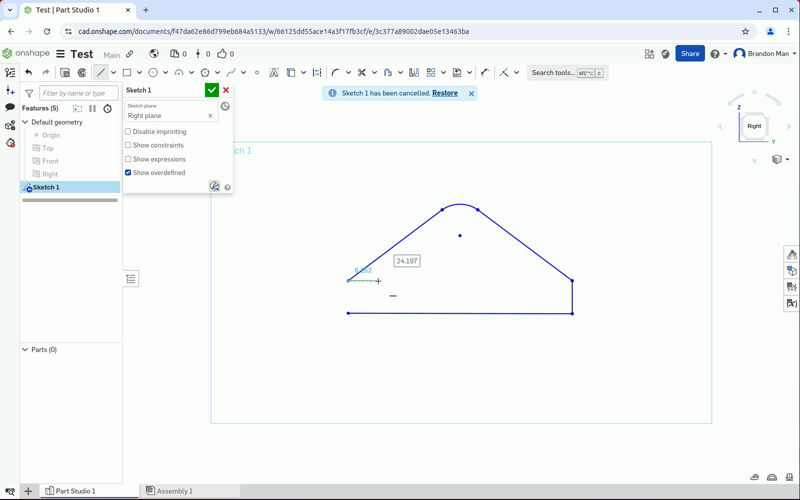
mouse_move(348, 313)
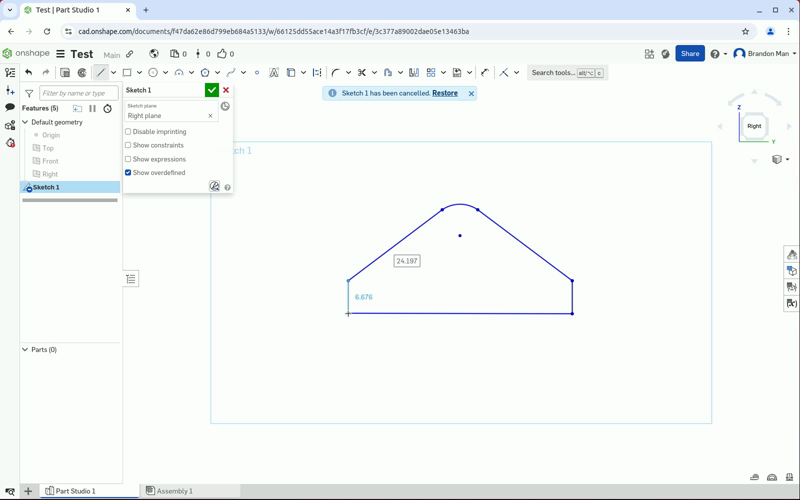
key_up(shift)
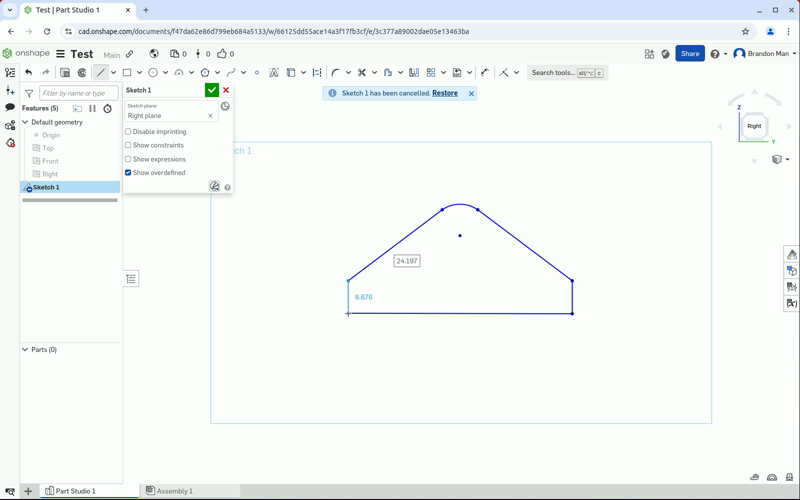
click(348, 313)
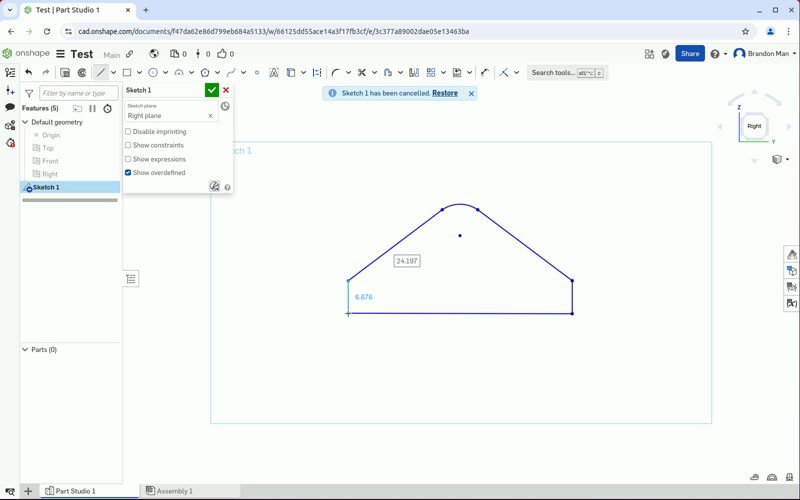
key(esc)
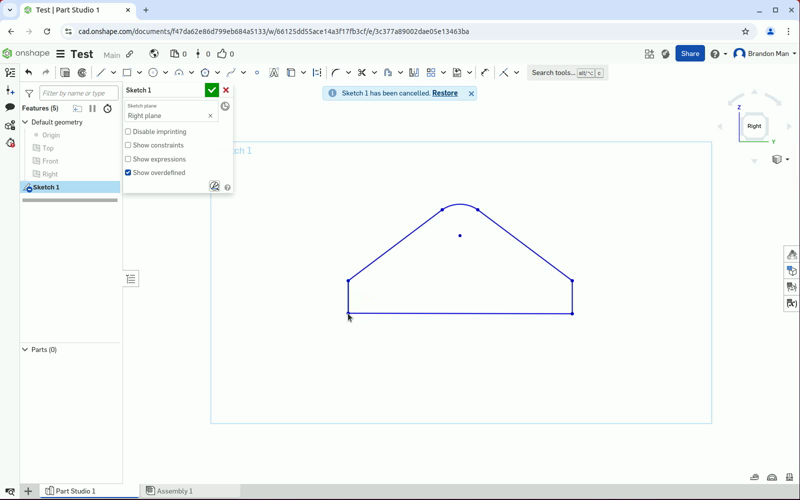
mouse_move(511, 279)
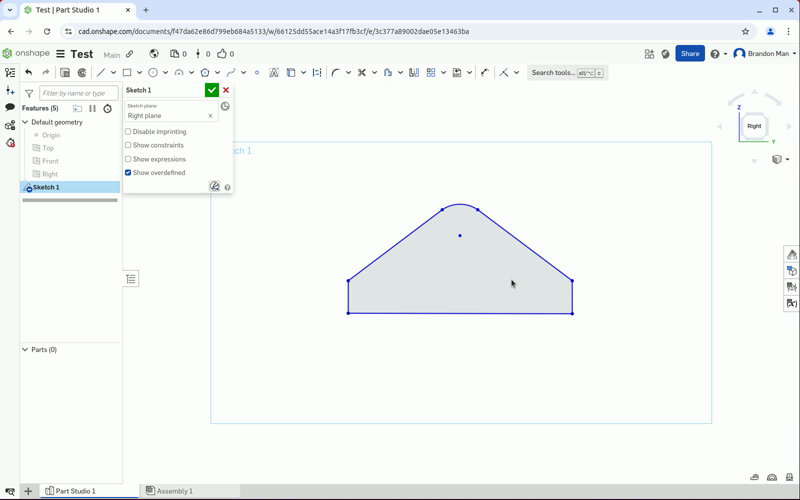
click(511, 279)
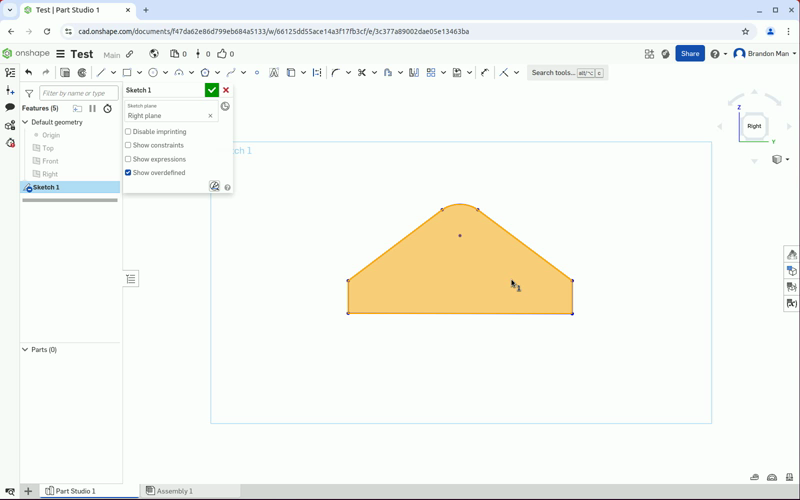
mouse_move(73, 352)
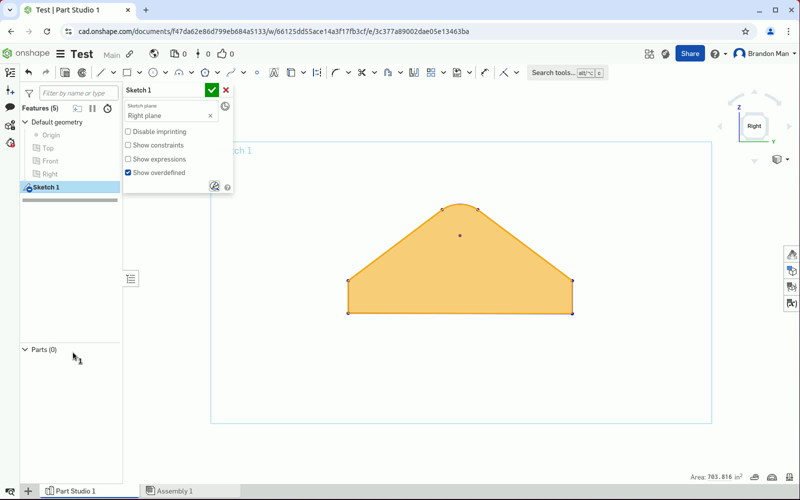
key(shift+y)
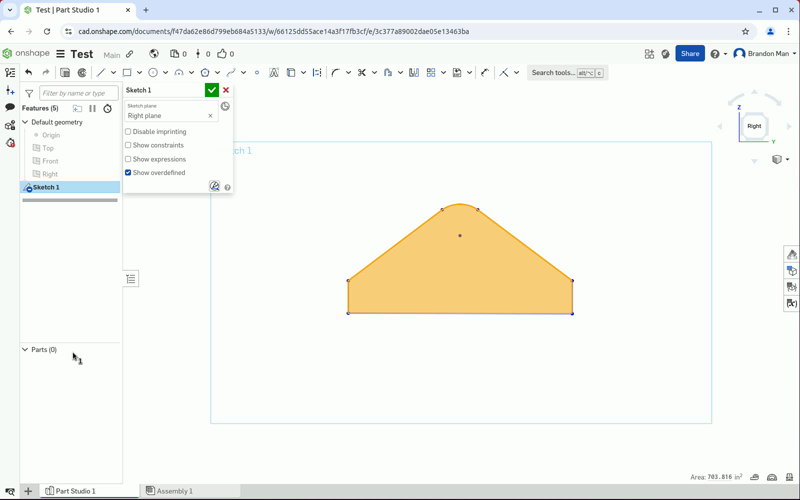
key(shift+e)
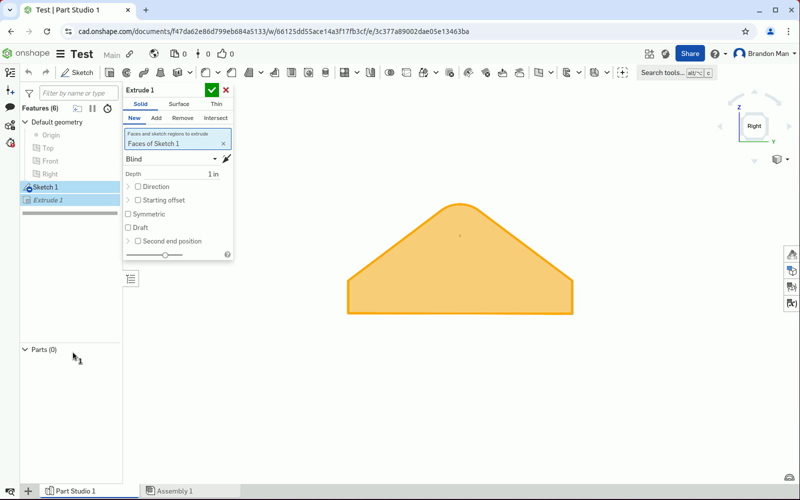
mouse_move(143, 106)
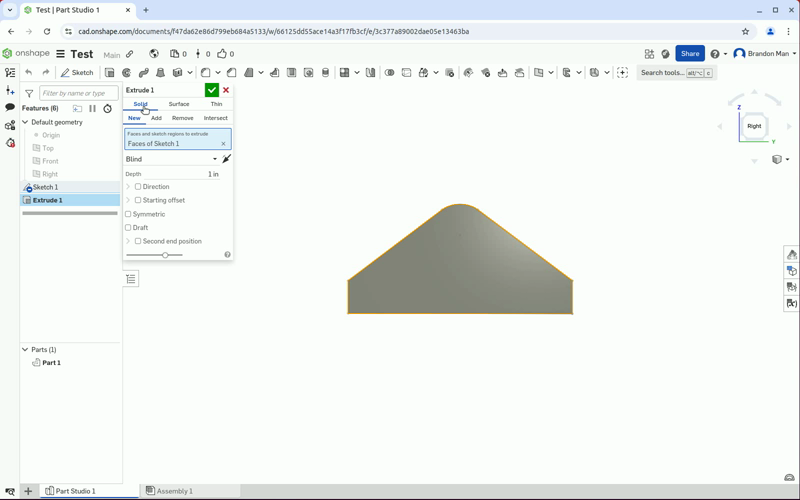
click(143, 106)
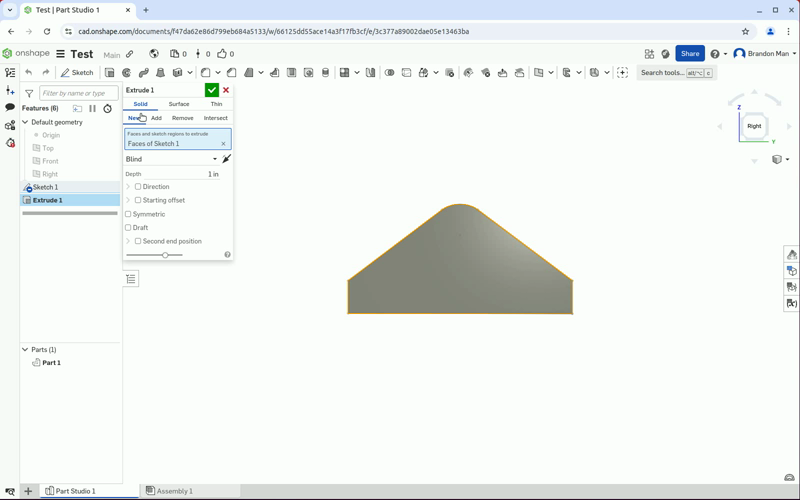
mouse_move(137, 120)
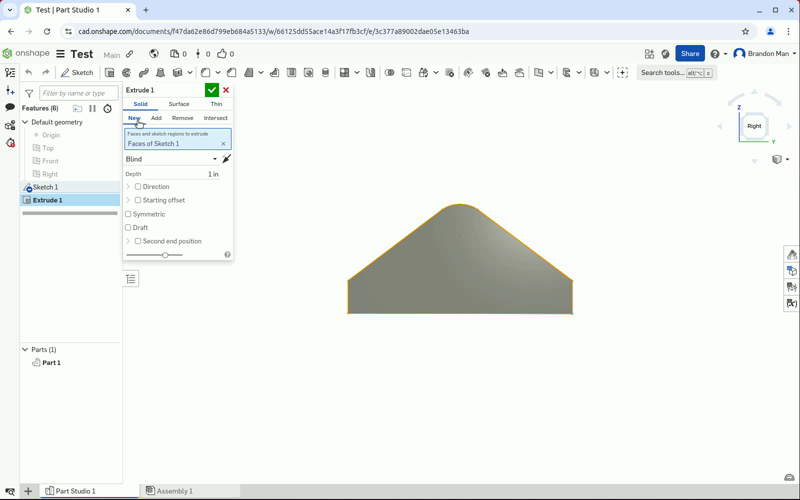
click(137, 120)
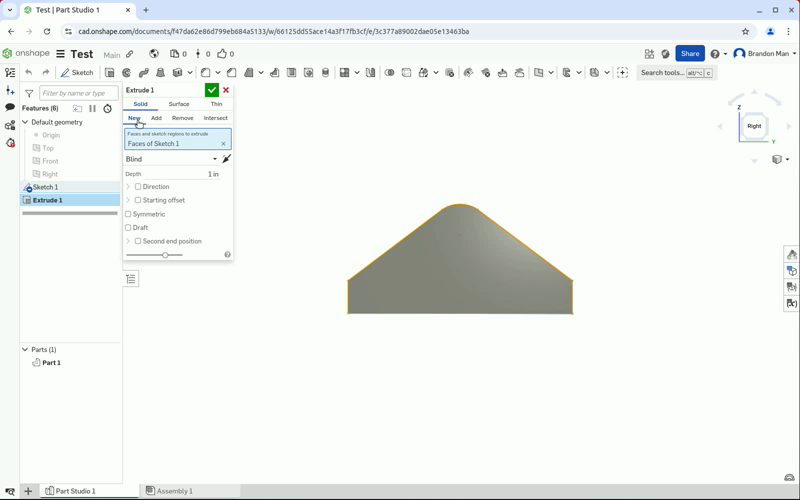
key(tab, 4)
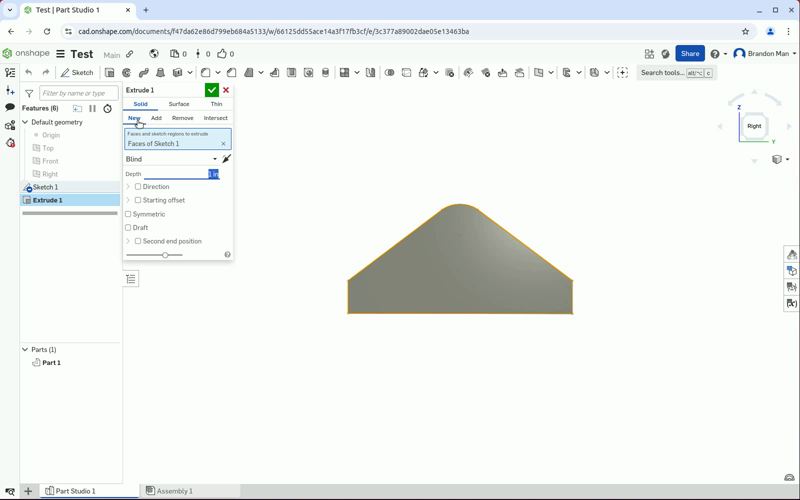
text(6.499)
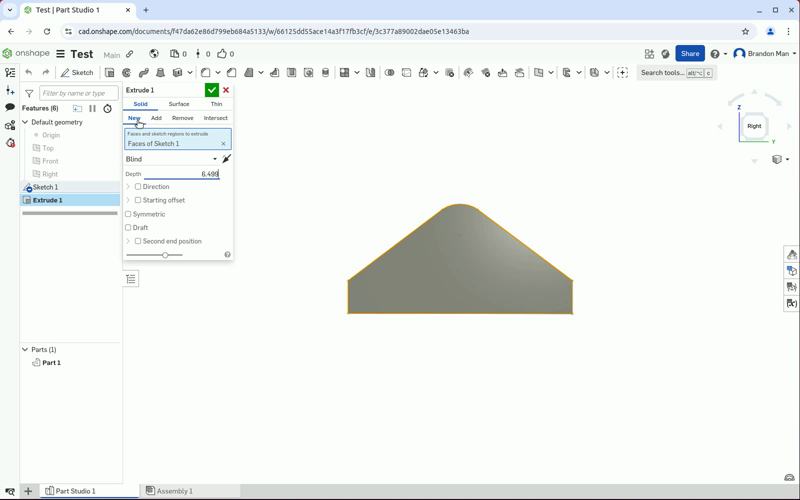
key(enter)
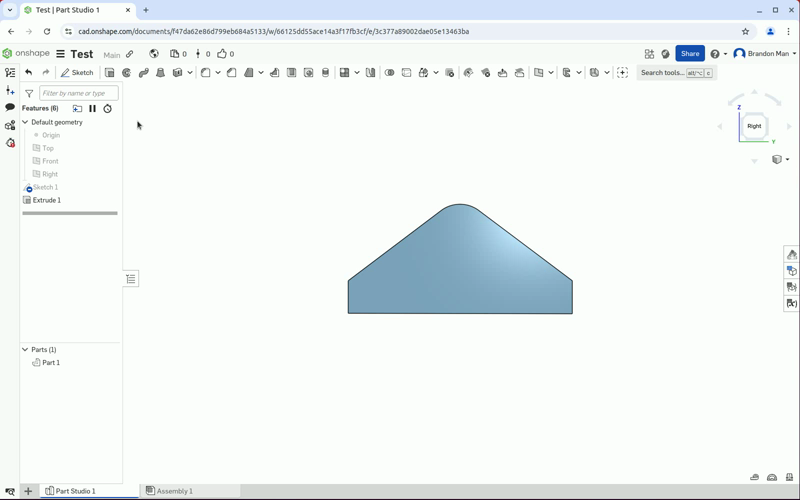
key(shift+h)
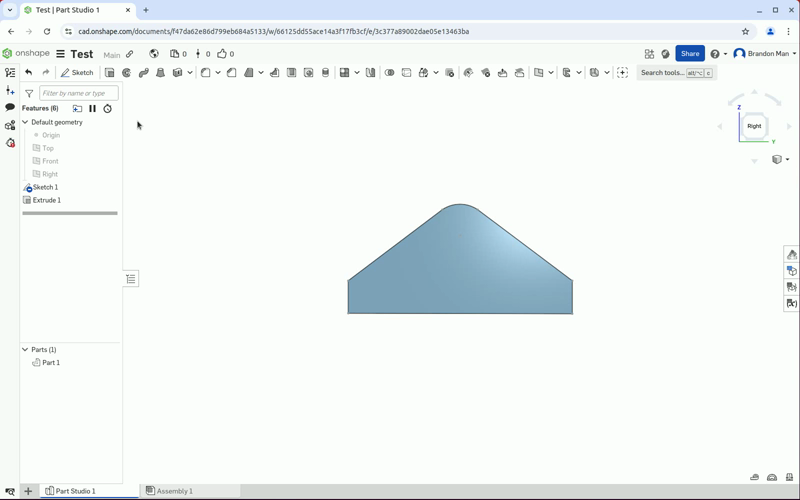
key(shift+h)
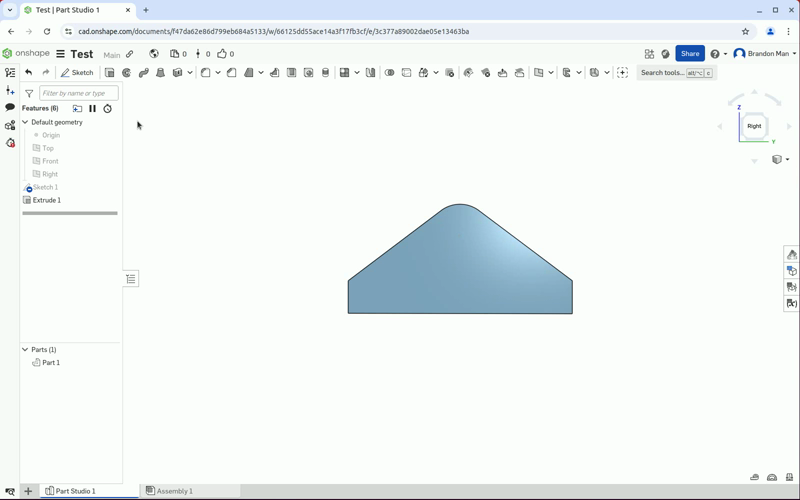
mouse_move(73, 189)
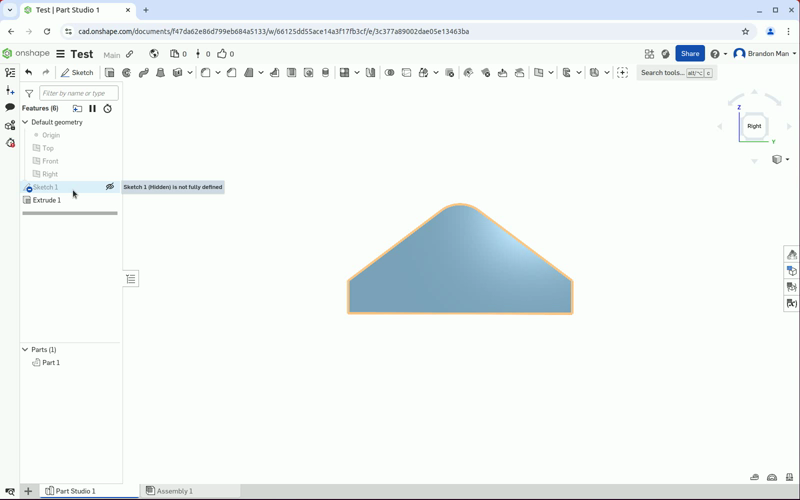
click(73, 189)
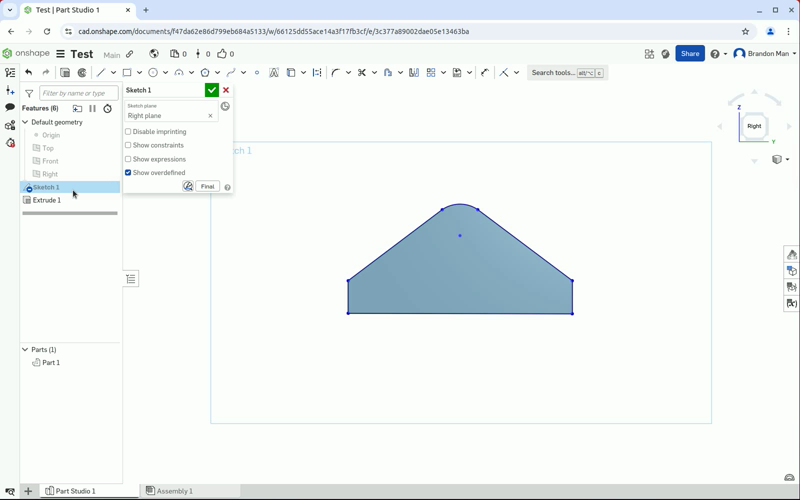
mouse_move(229, 92)
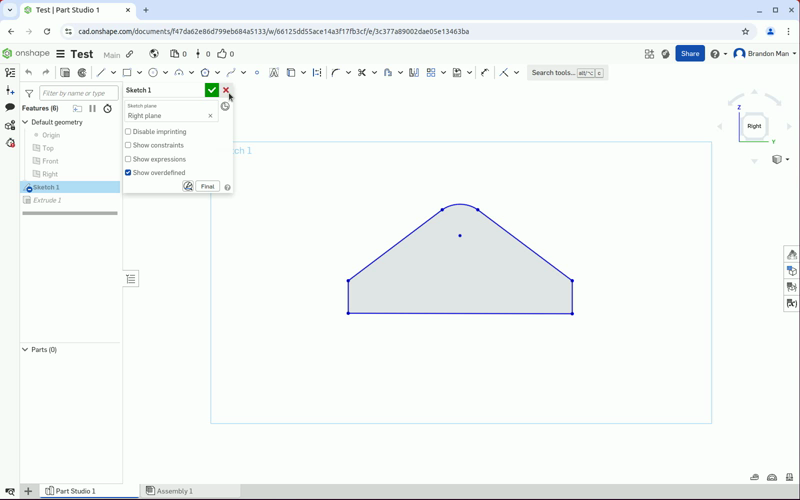
click(229, 92)
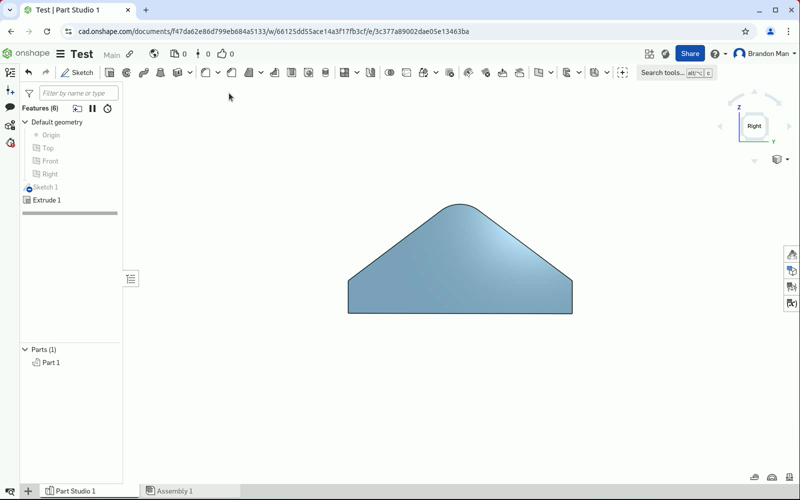
mouse_move(541, 75)
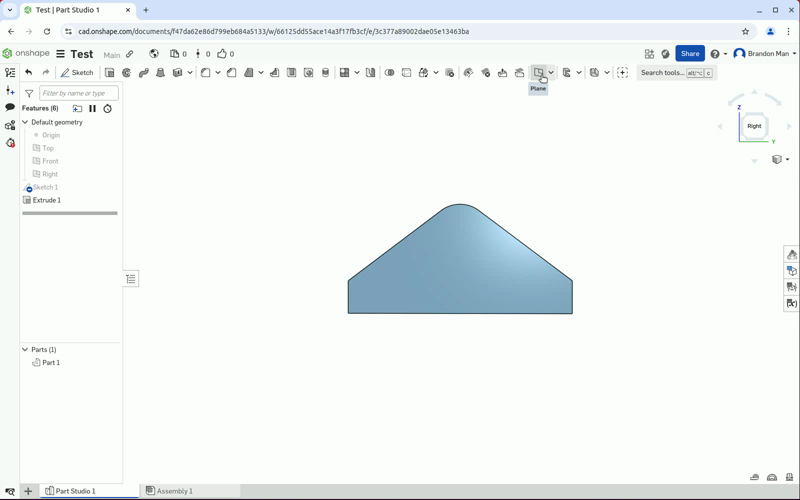
click(541, 75)
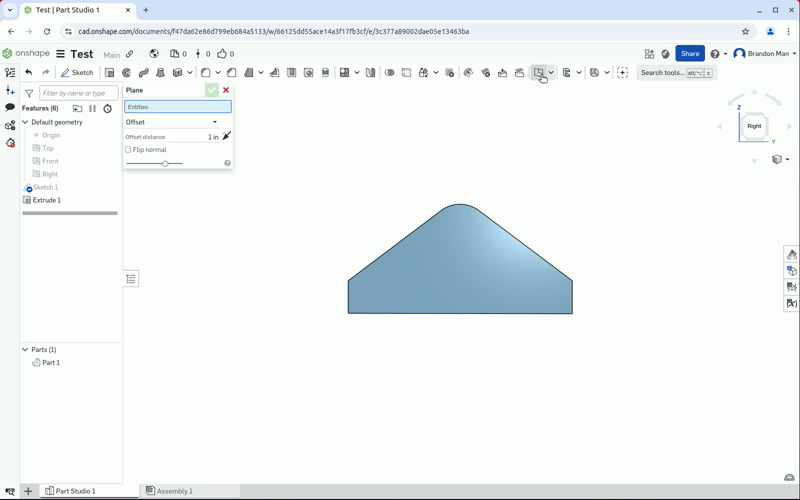
mouse_move(73, 176)
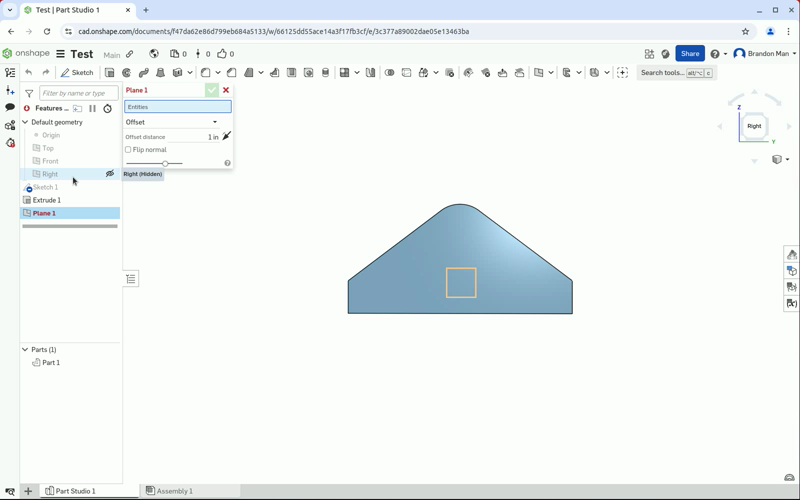
click(73, 176)
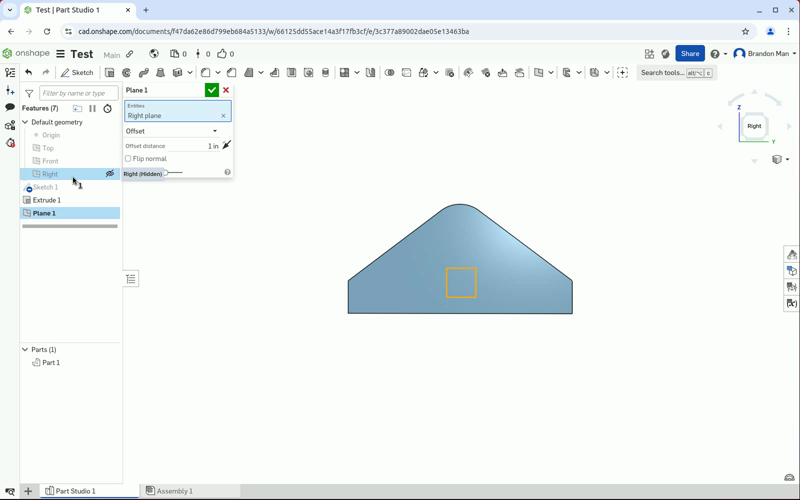
key(tab, 2)
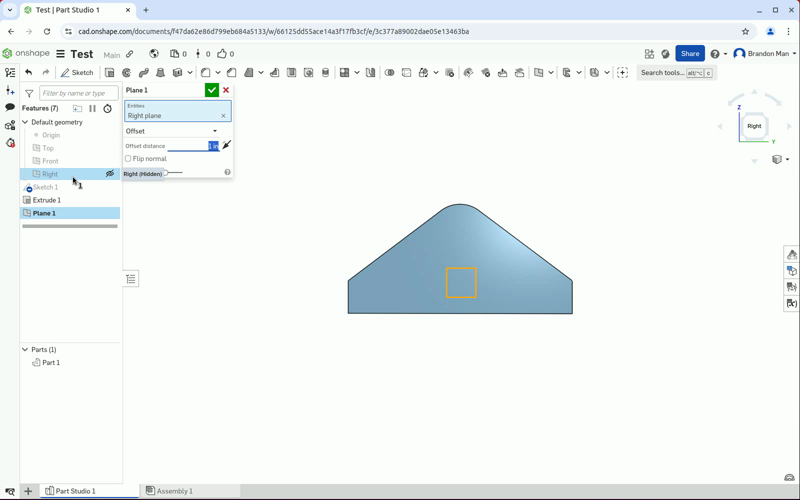
text(6.501)
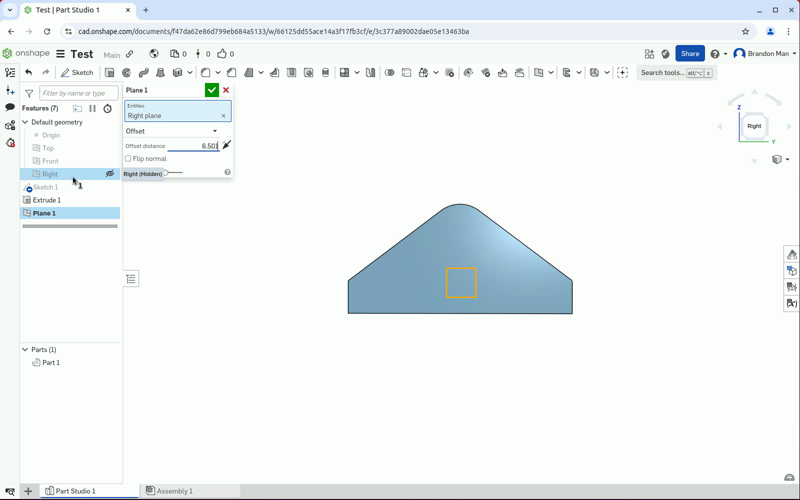
key(enter, 2)
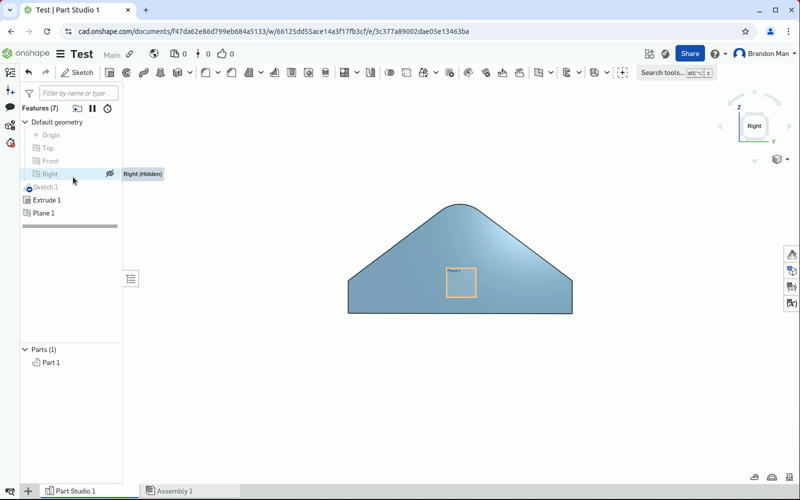
key(shift+s)
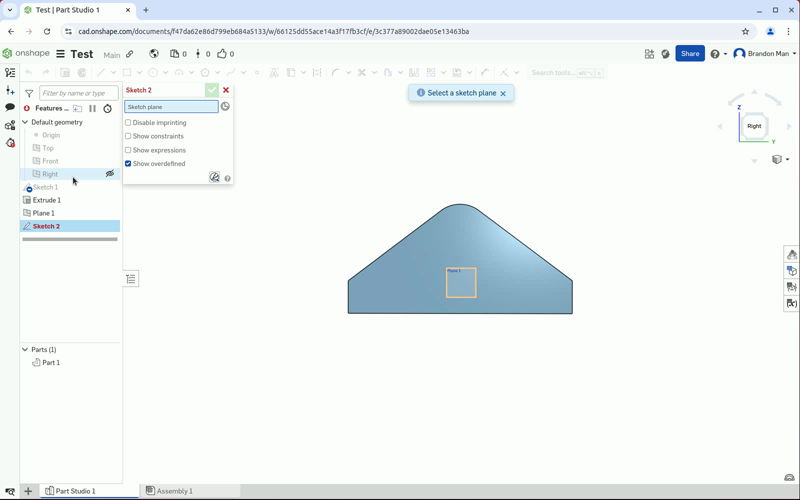
mouse_move(73, 215)
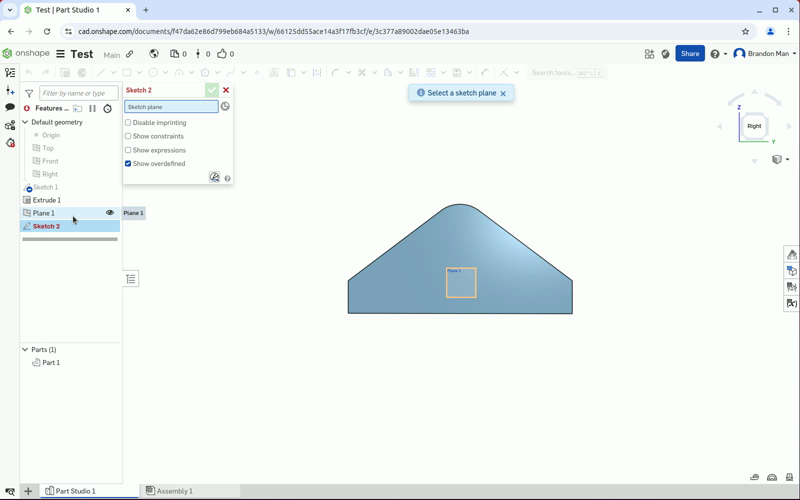
click(73, 215)
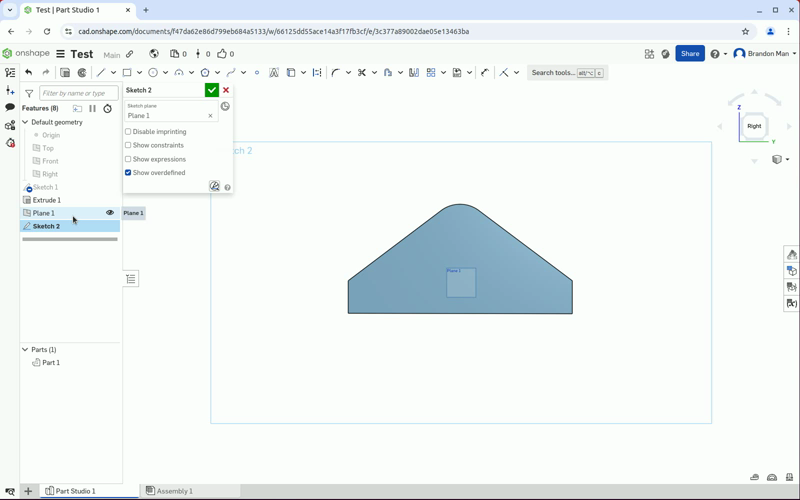
mouse_move(73, 352)
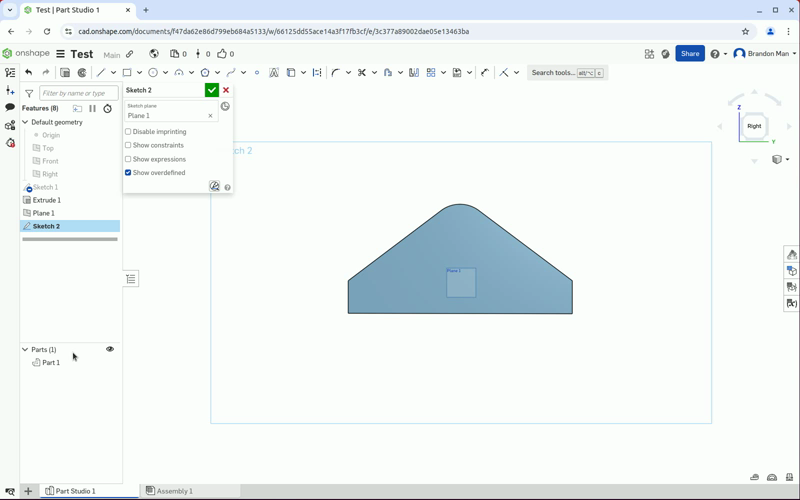
key(y)
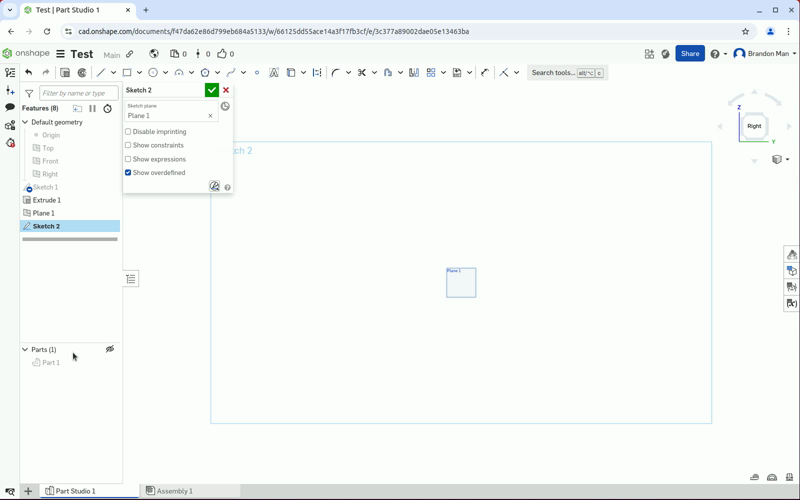
key(l)
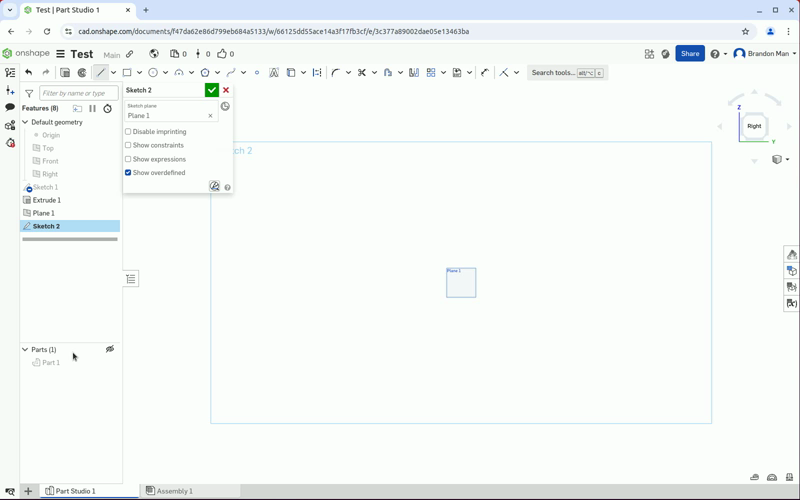
key_down(shift)
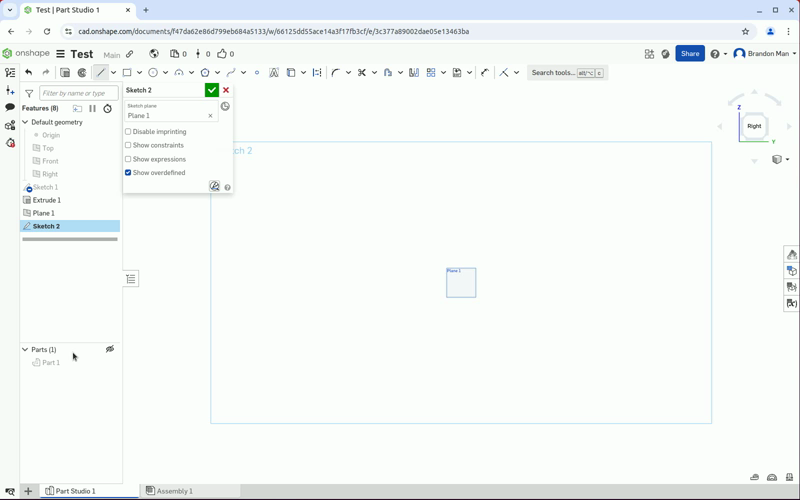
mouse_move(567, 313)
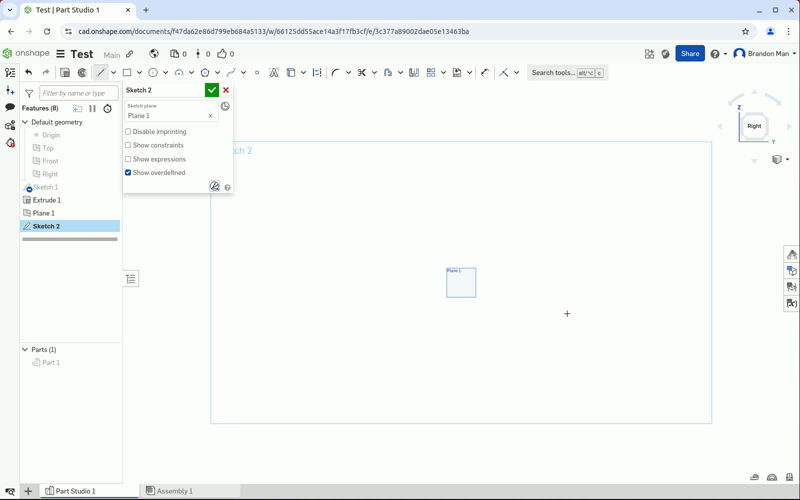
click(567, 313)
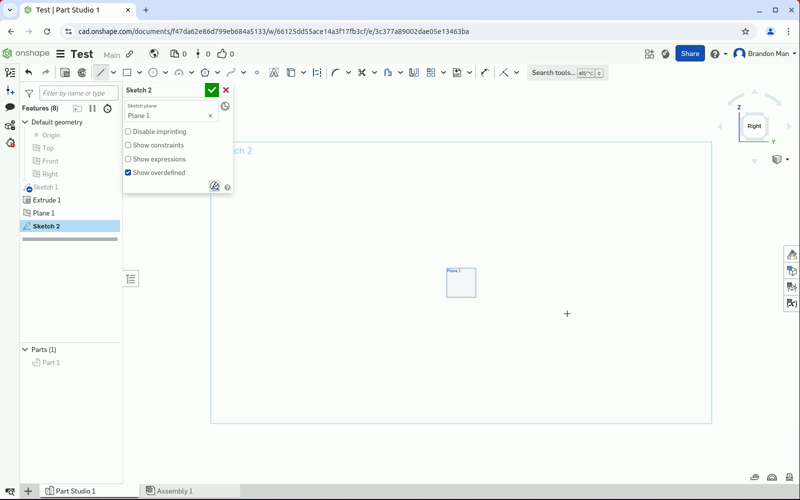
key_up(shift)
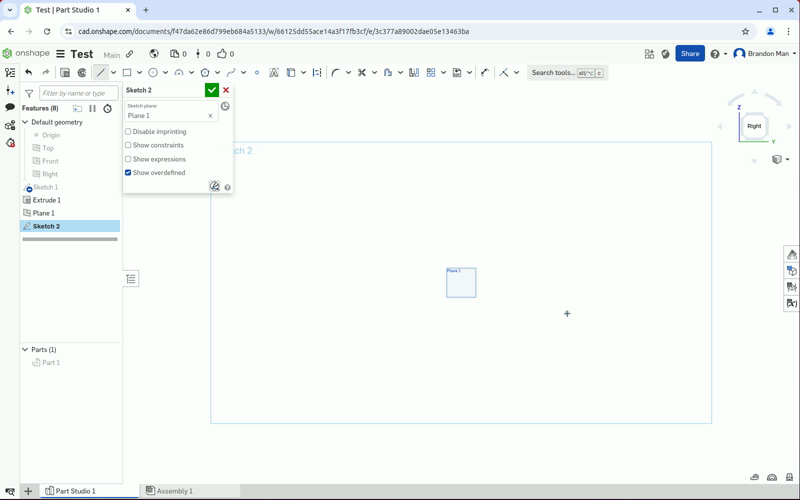
key_down(shift)
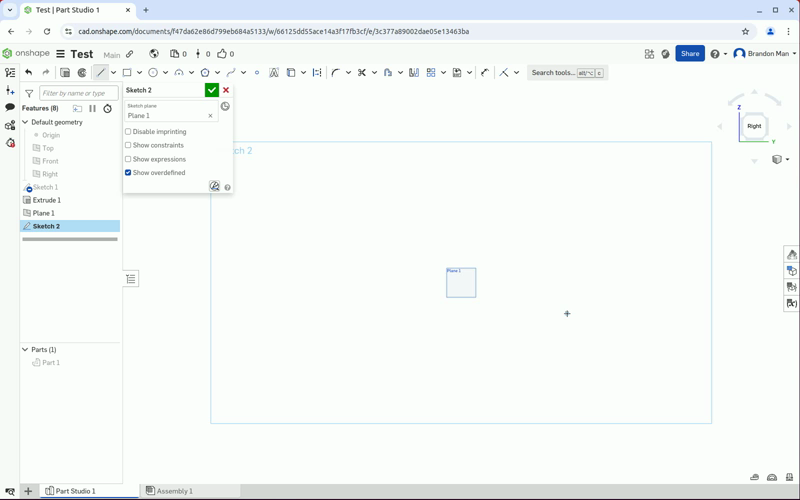
mouse_move(589, 313)
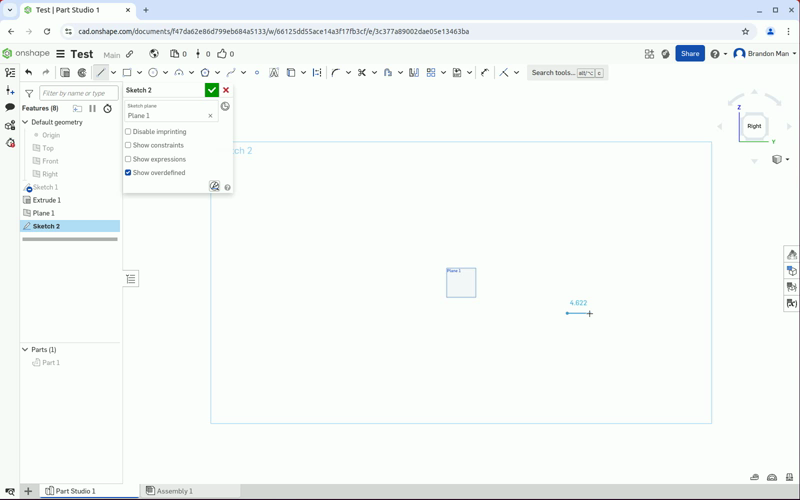
mouse_move(573, 313)
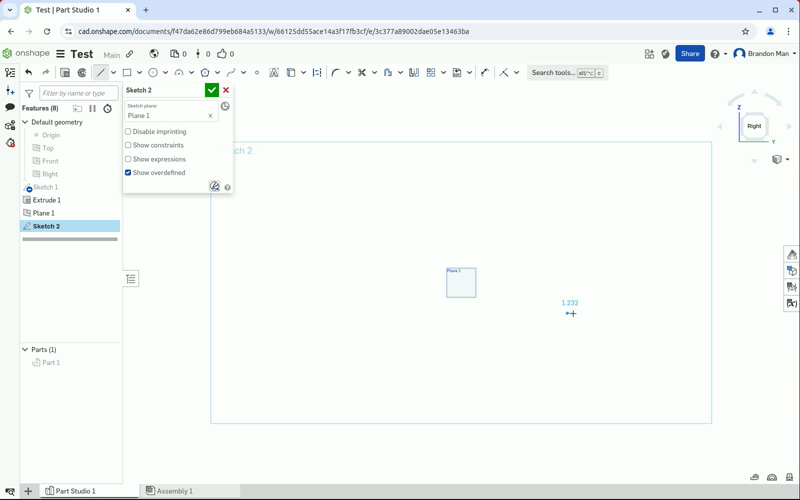
scroll(6)
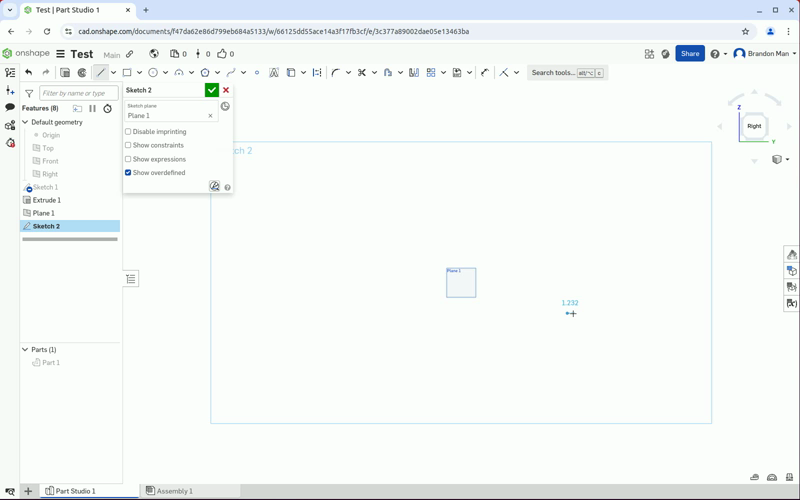
scroll(6)
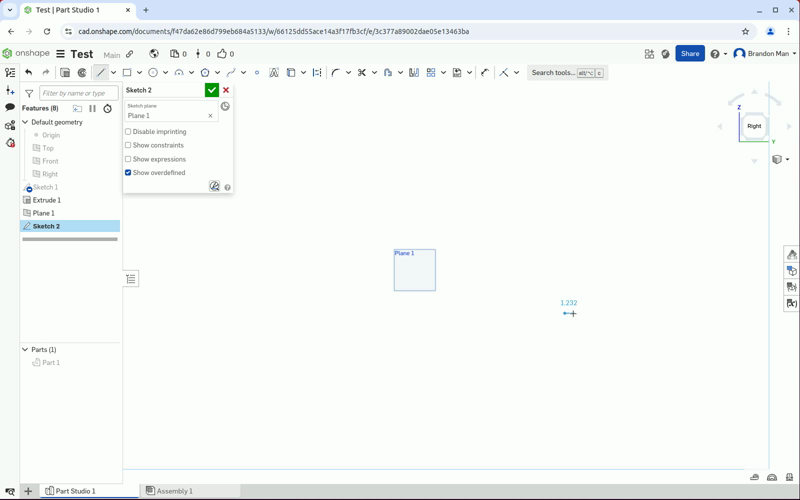
scroll(6)
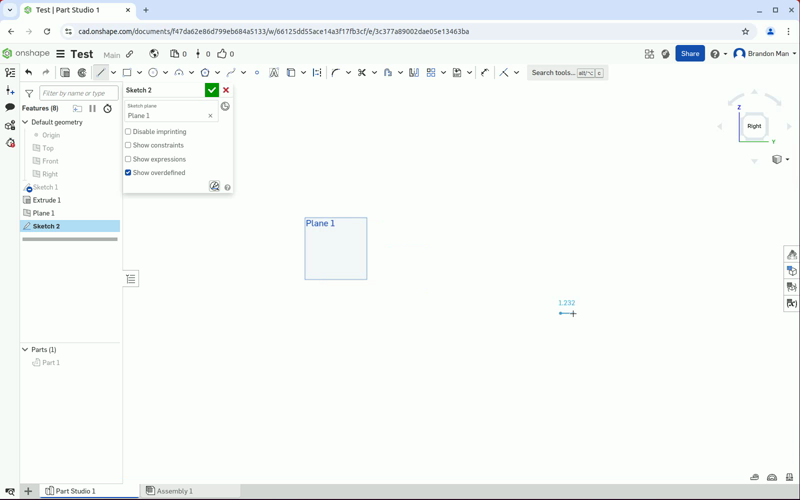
scroll(6)
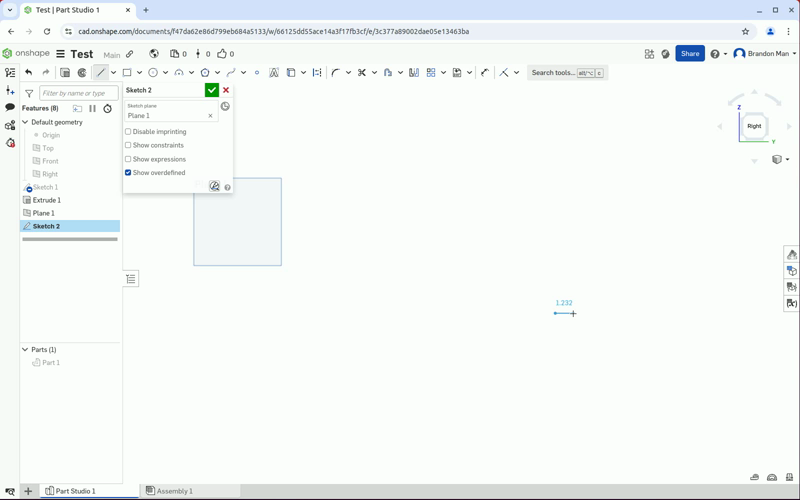
scroll(6)
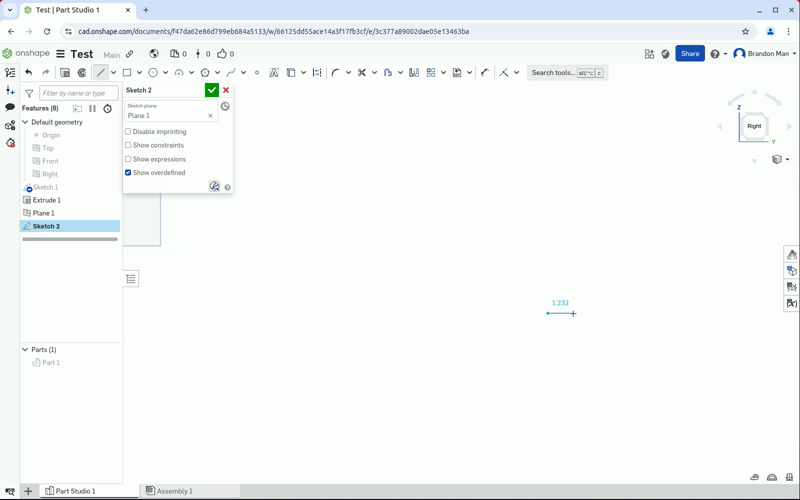
scroll(6)
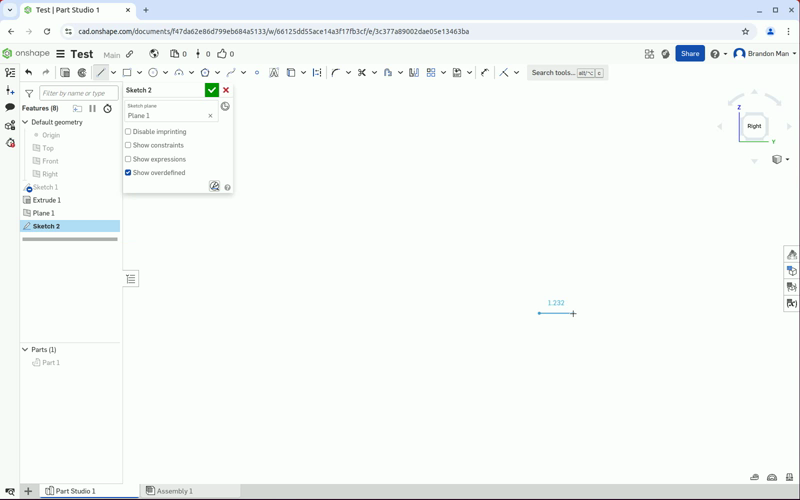
scroll(6)
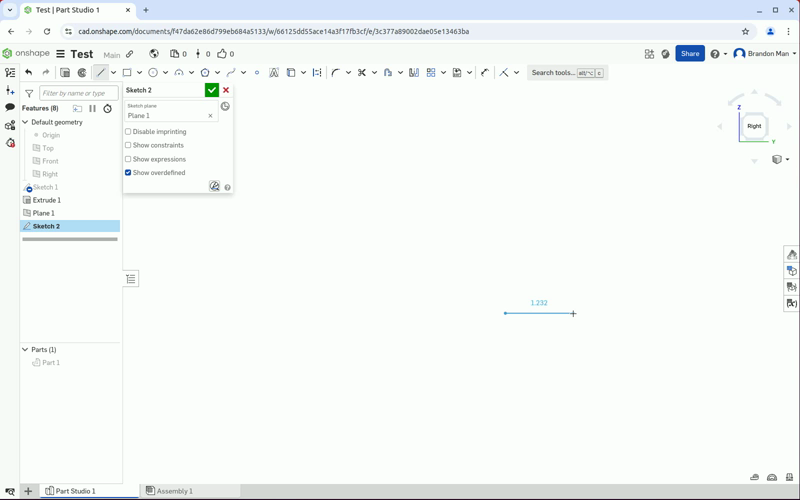
click(573, 313)
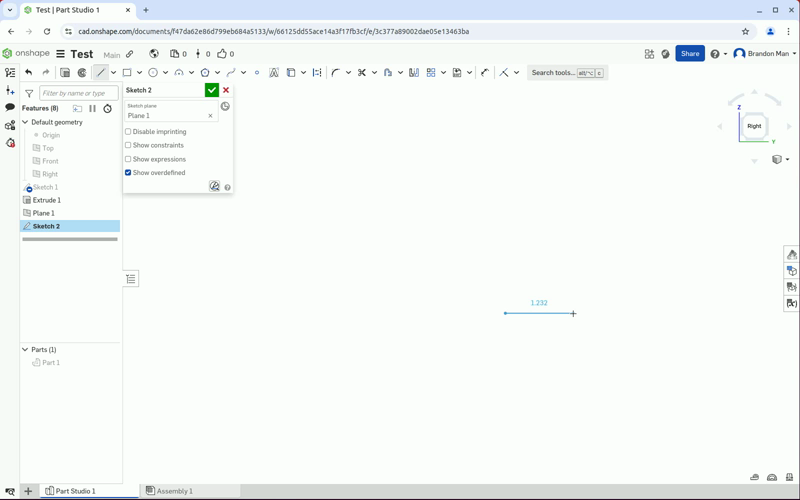
scroll(-6)
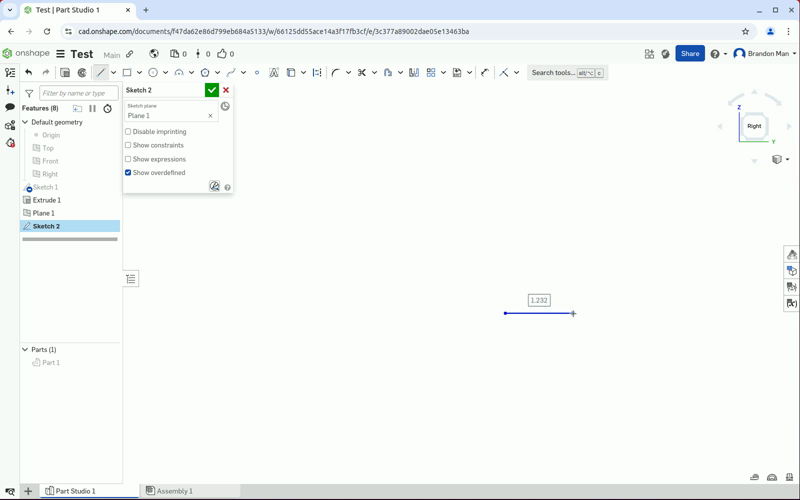
scroll(-6)
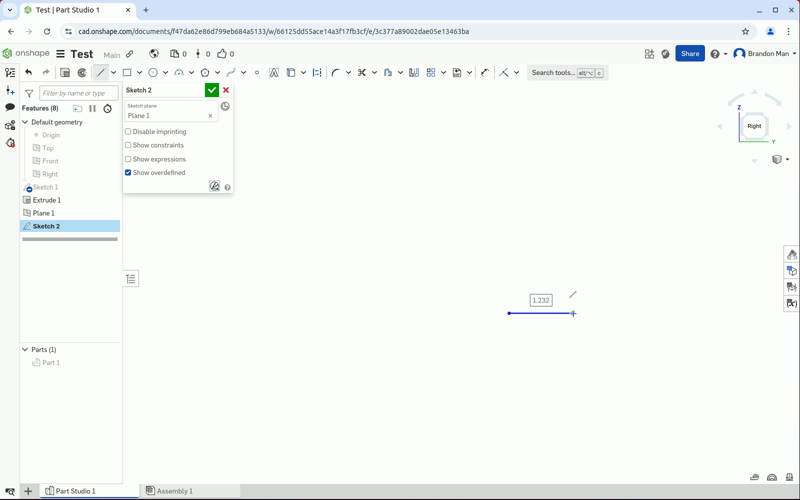
scroll(-6)
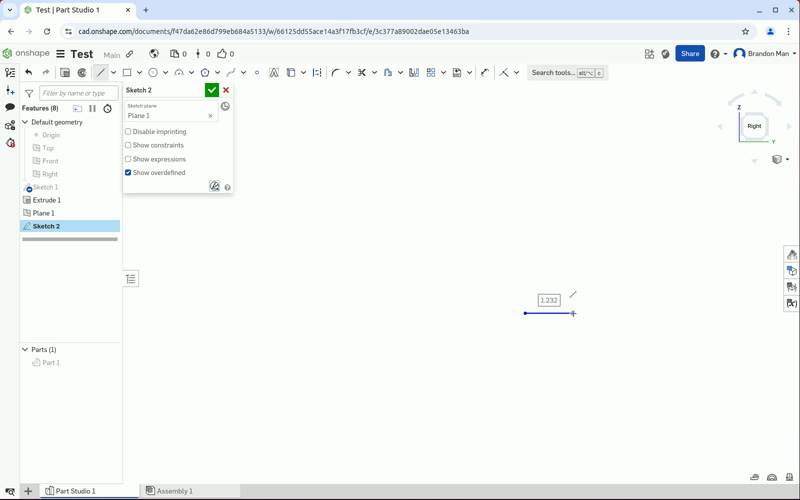
scroll(-6)
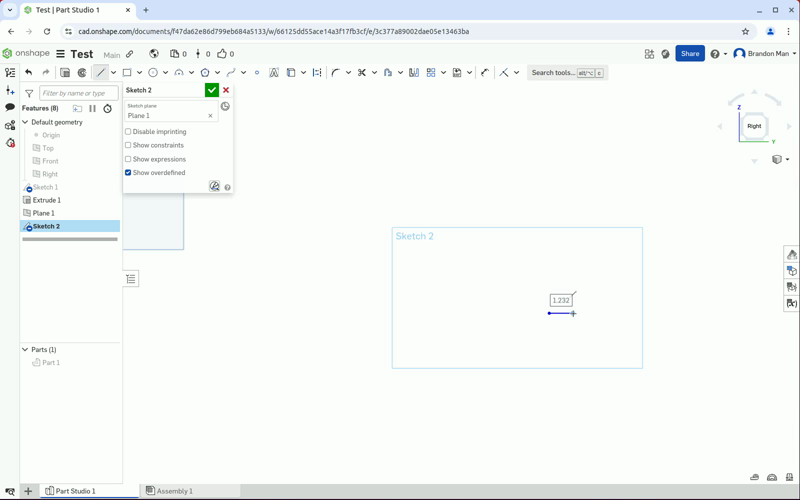
scroll(-6)
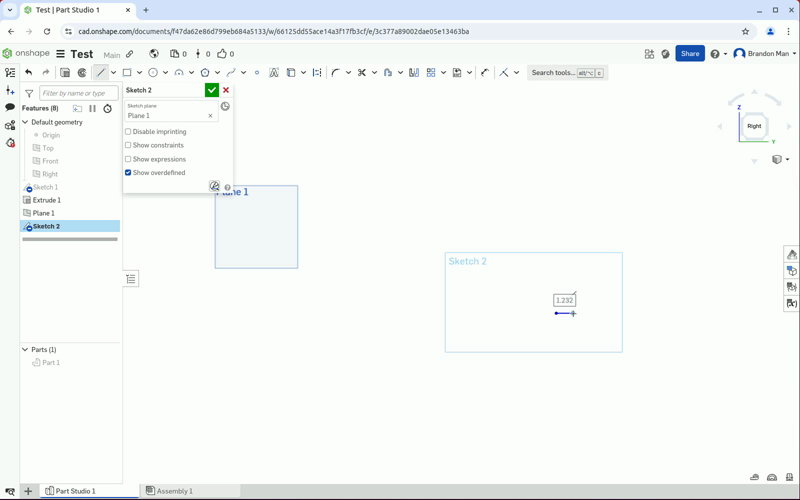
scroll(-6)
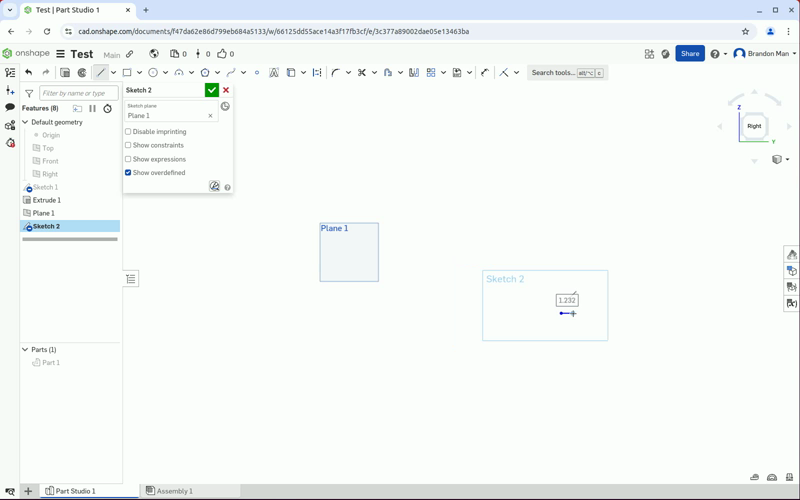
scroll(-6)
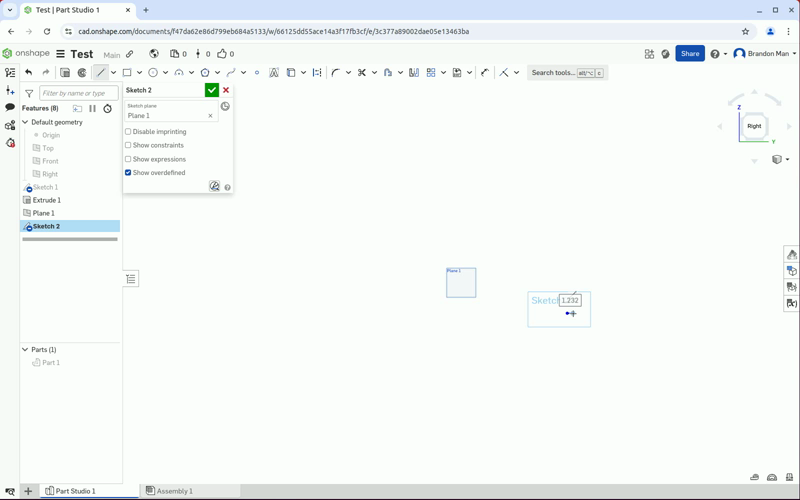
key_up(shift)
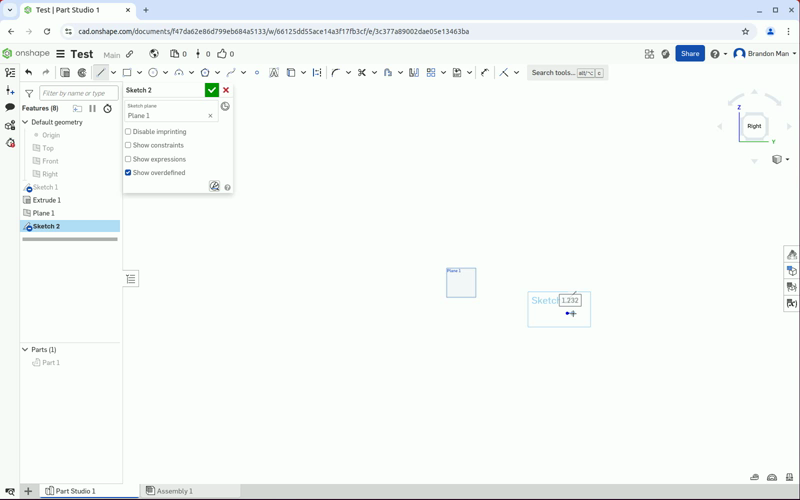
key_down(shift)
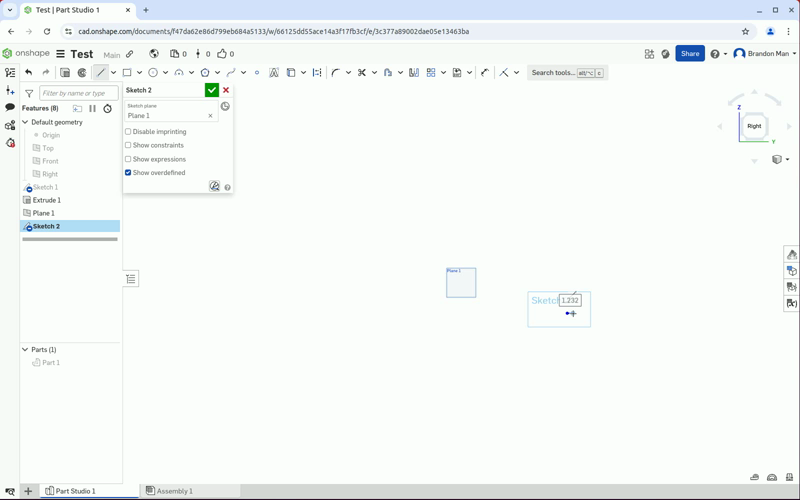
mouse_move(589, 313)
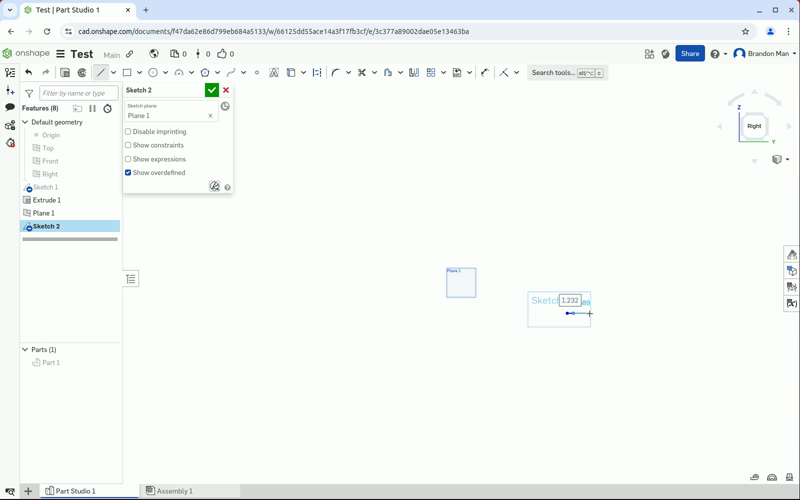
mouse_move(573, 280)
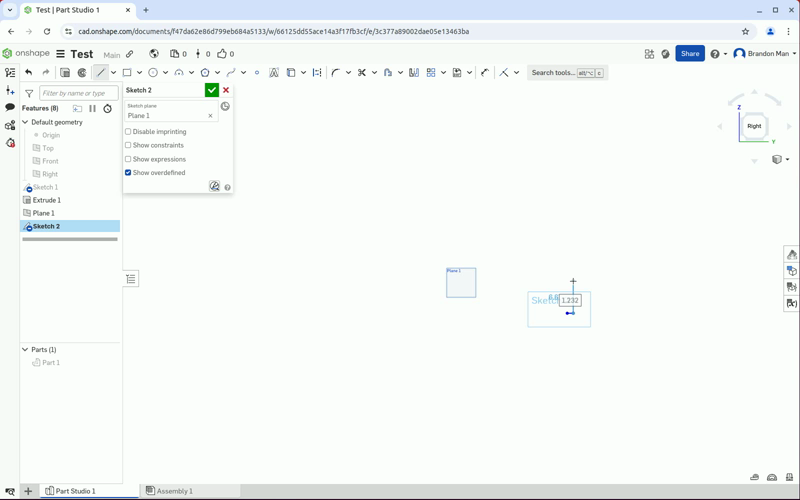
click(573, 280)
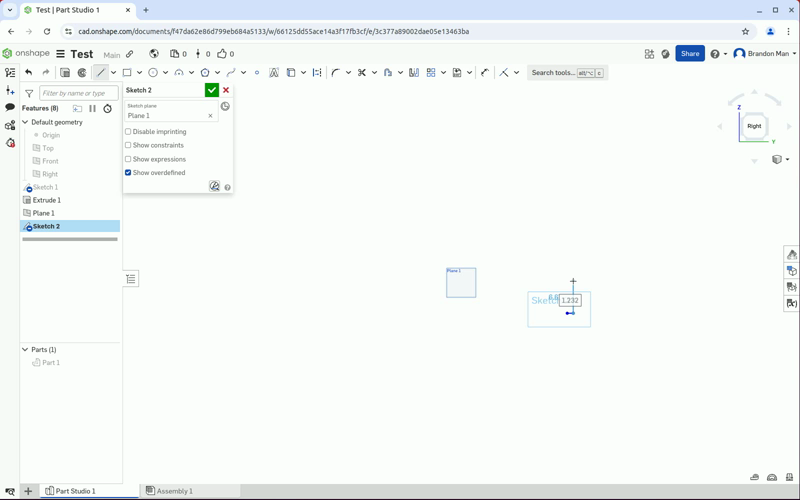
key_up(shift)
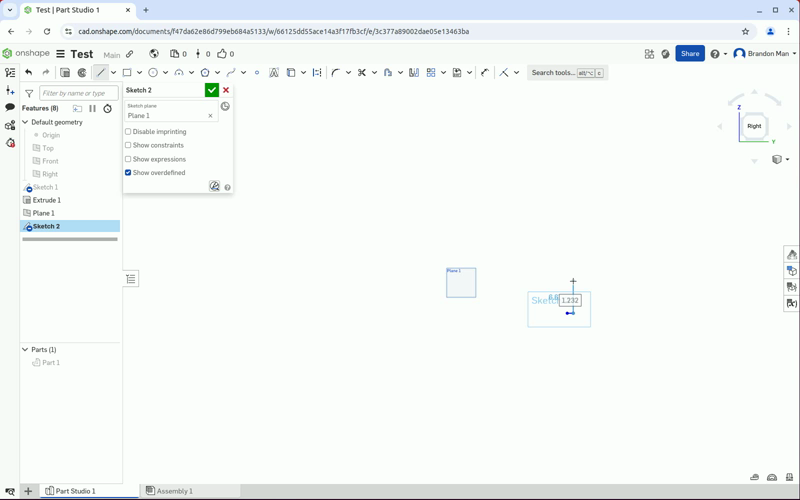
key_down(shift)
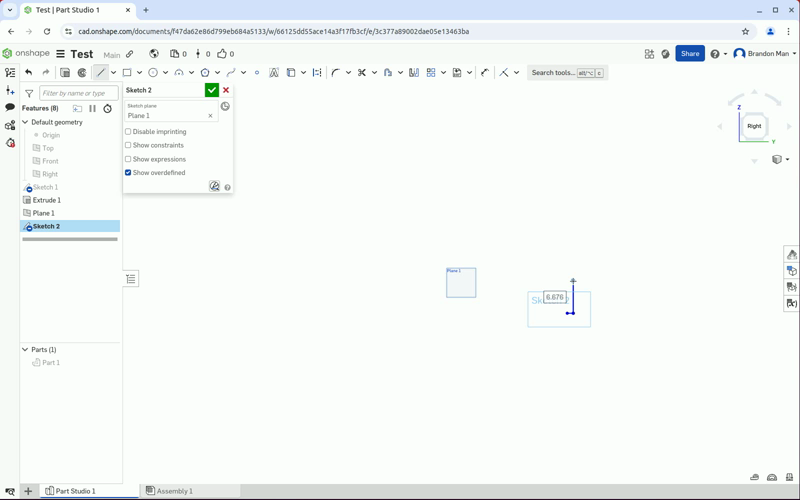
mouse_move(589, 280)
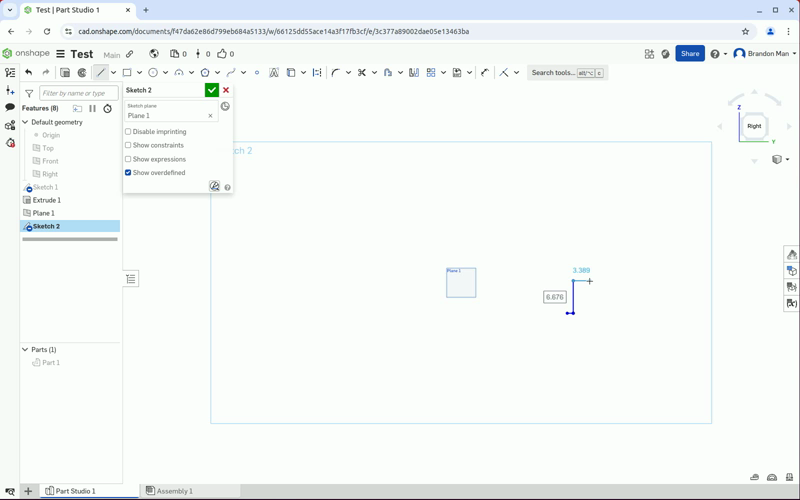
mouse_move(567, 276)
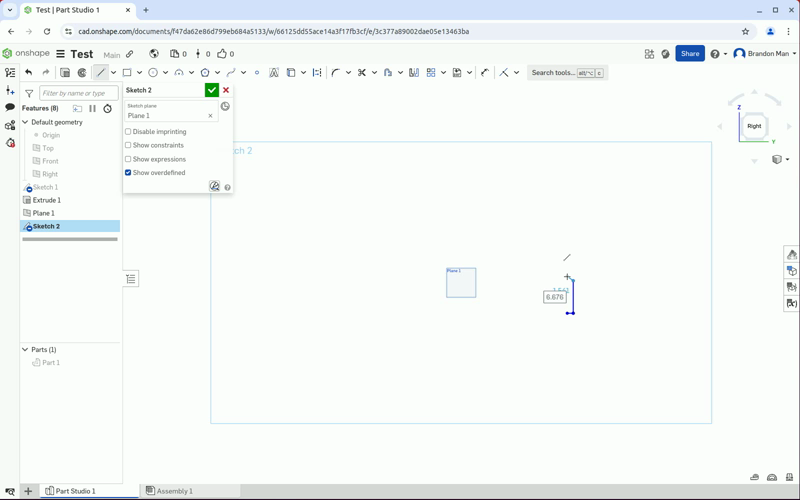
scroll(6)
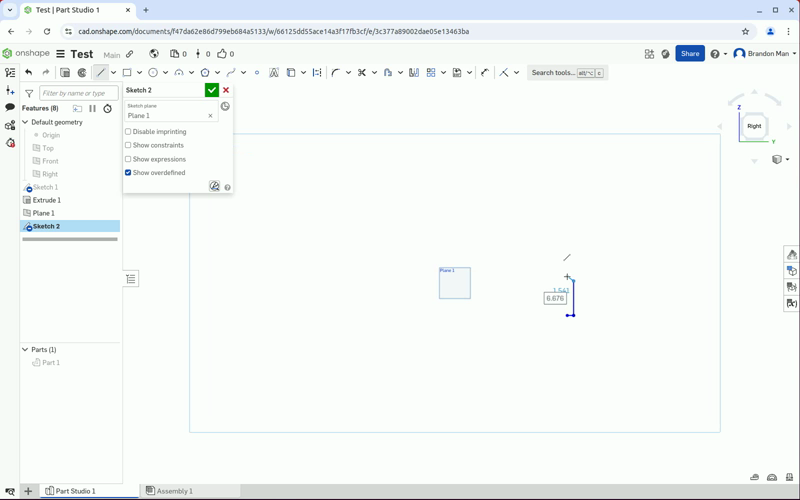
scroll(6)
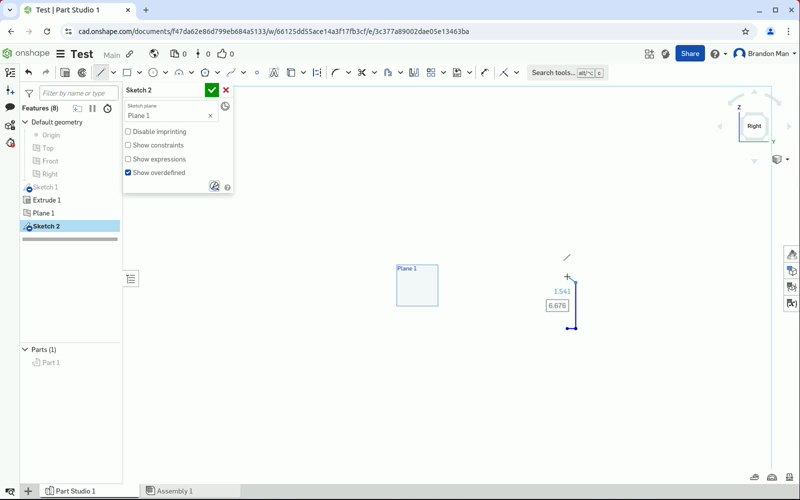
scroll(6)
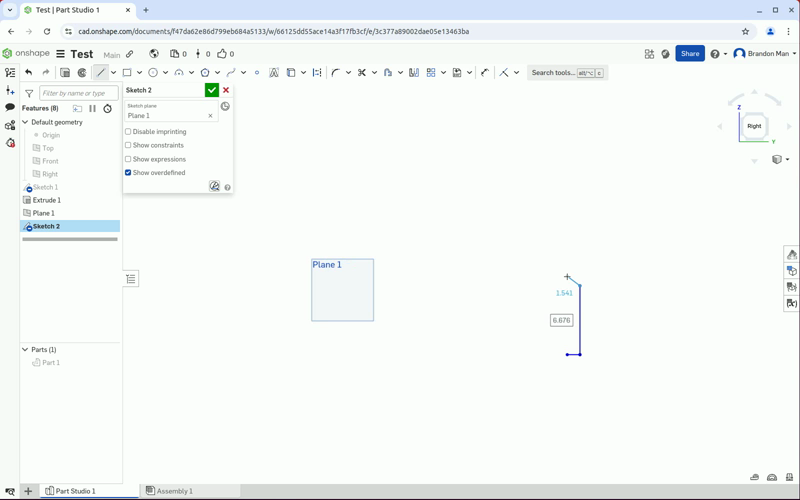
scroll(6)
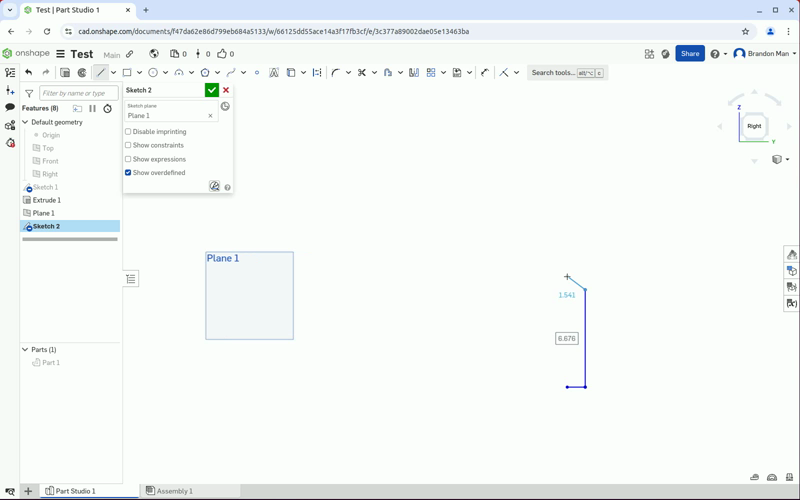
scroll(6)
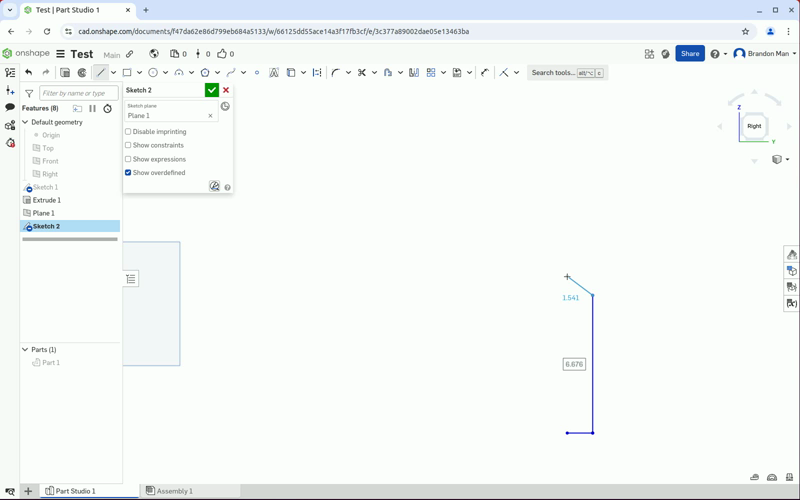
scroll(6)
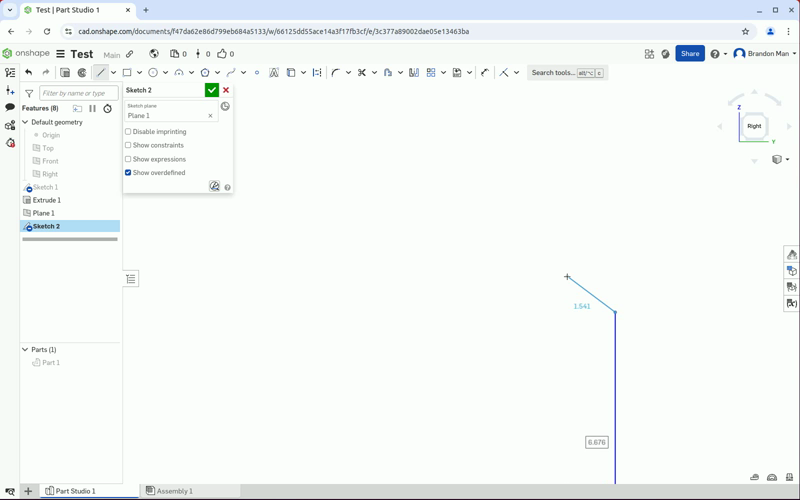
scroll(6)
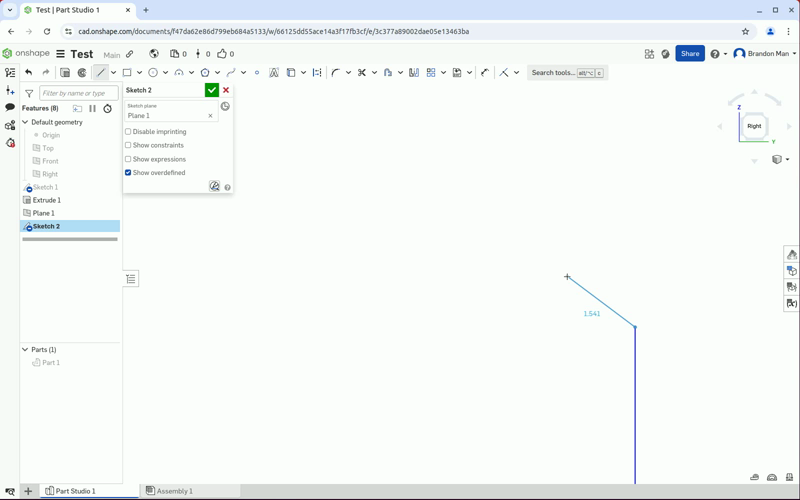
click(567, 276)
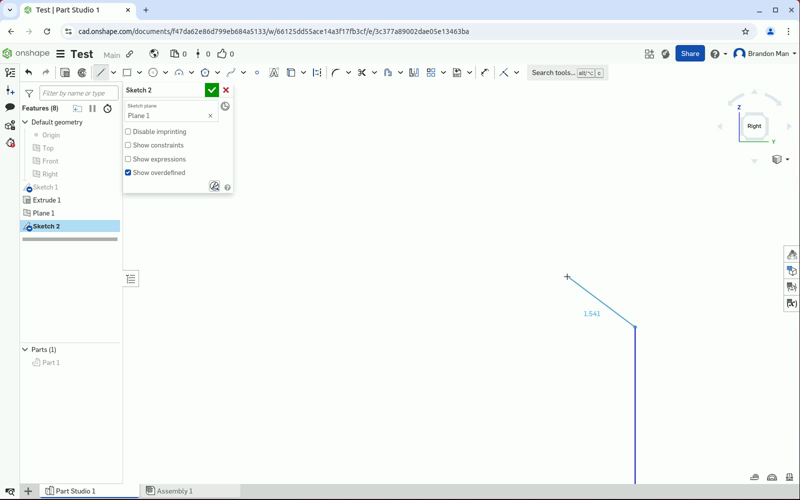
scroll(-6)
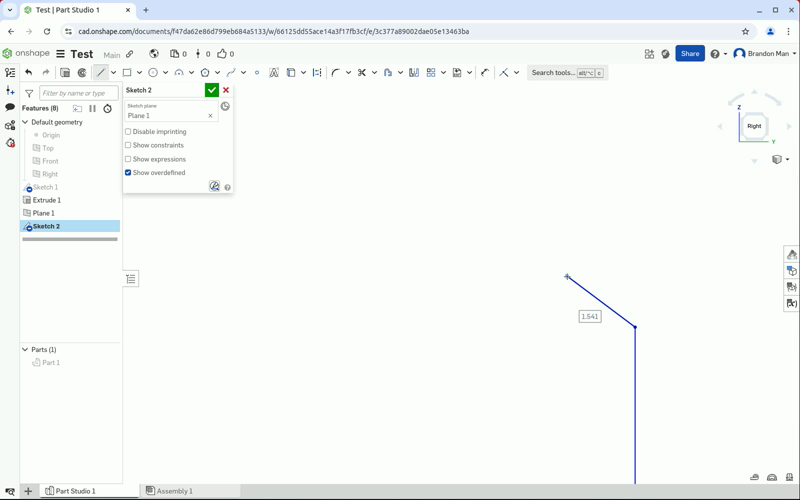
scroll(-6)
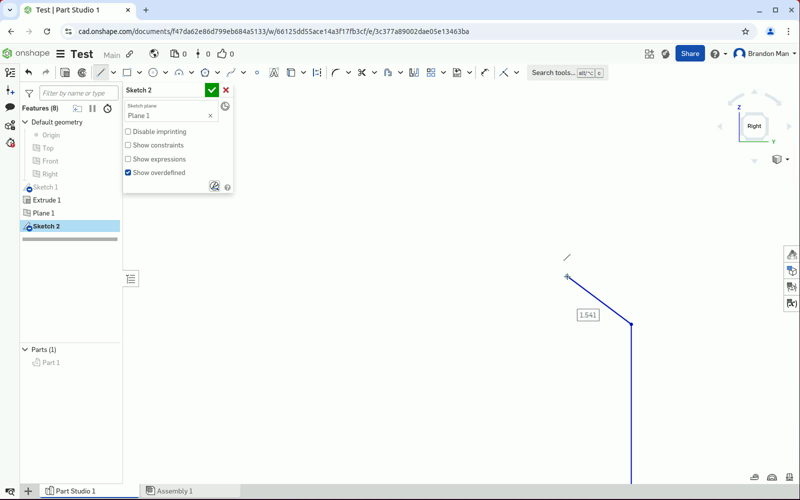
scroll(-6)
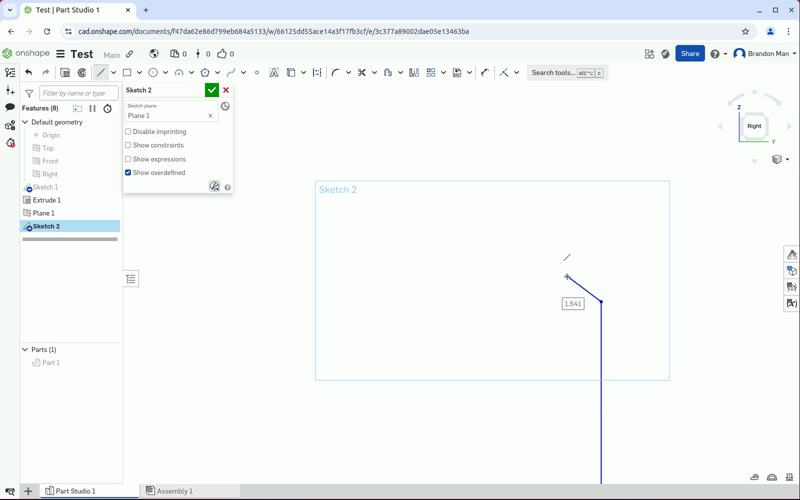
scroll(-6)
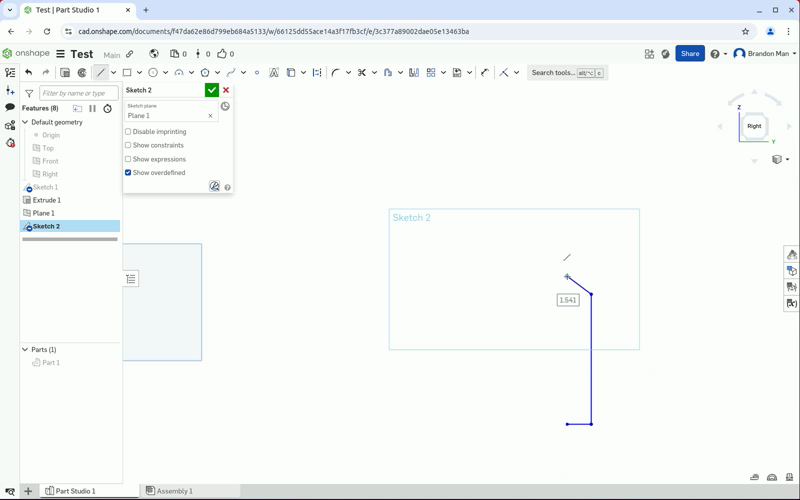
scroll(-6)
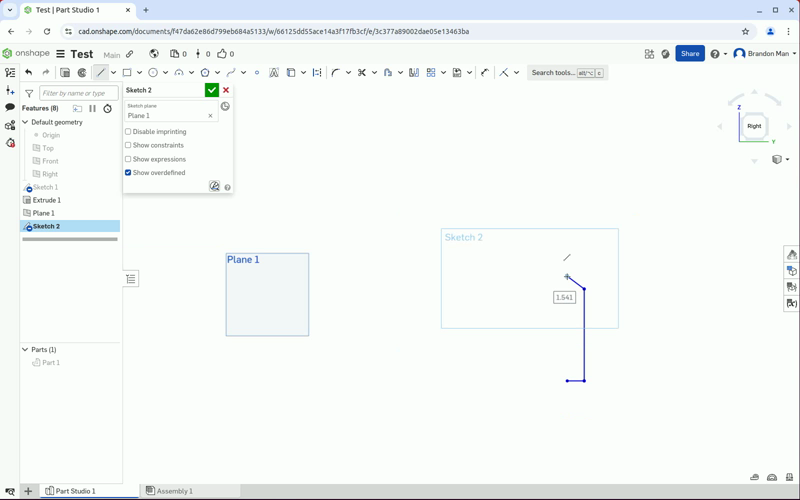
scroll(-6)
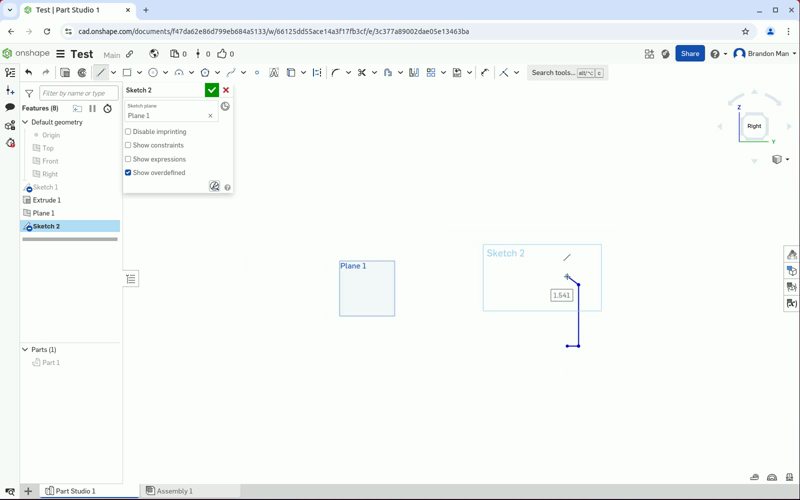
scroll(-6)
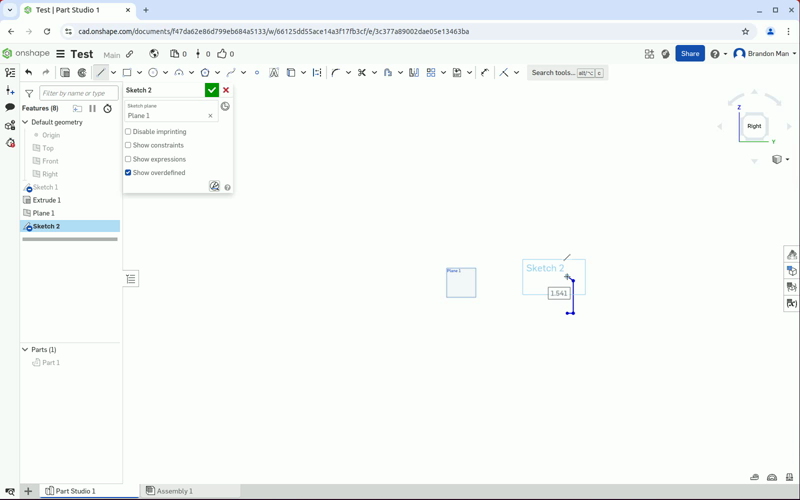
key_up(shift)
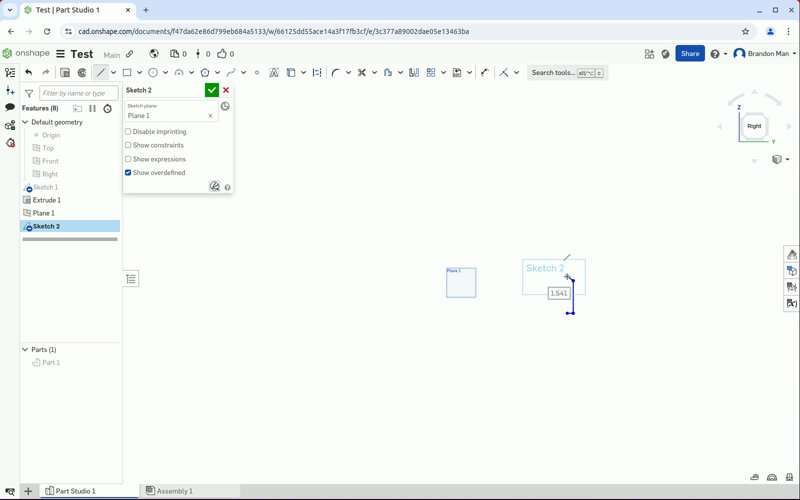
mouse_move(589, 276)
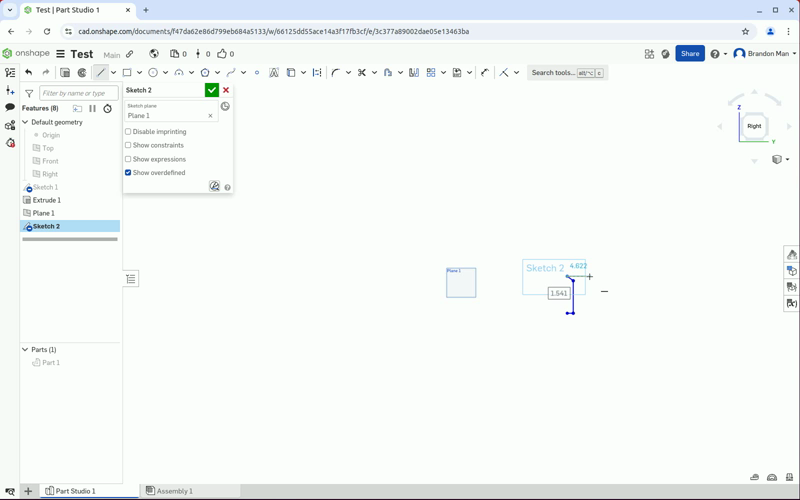
key_down(shift)
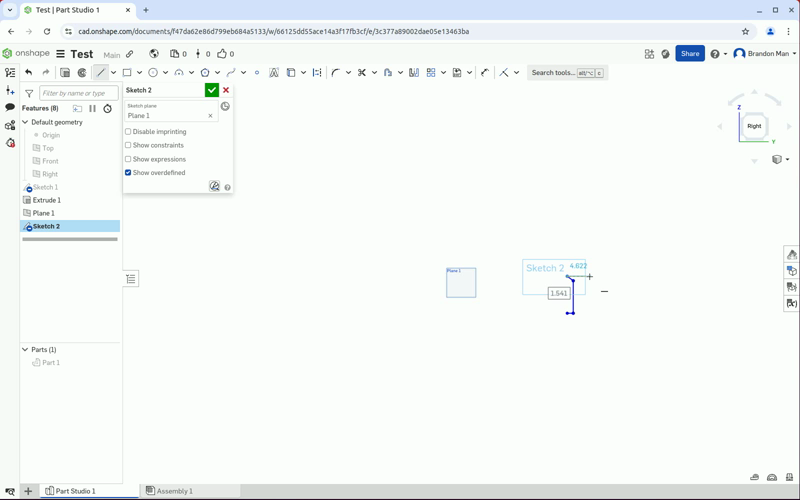
mouse_move(567, 313)
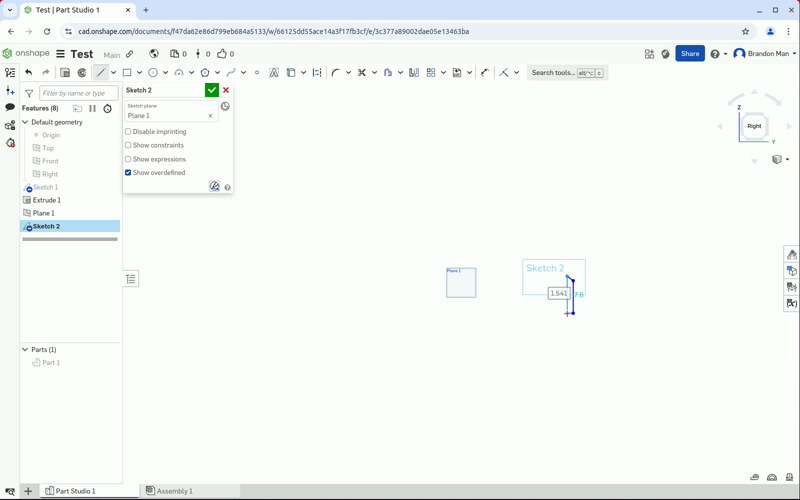
key_up(shift)
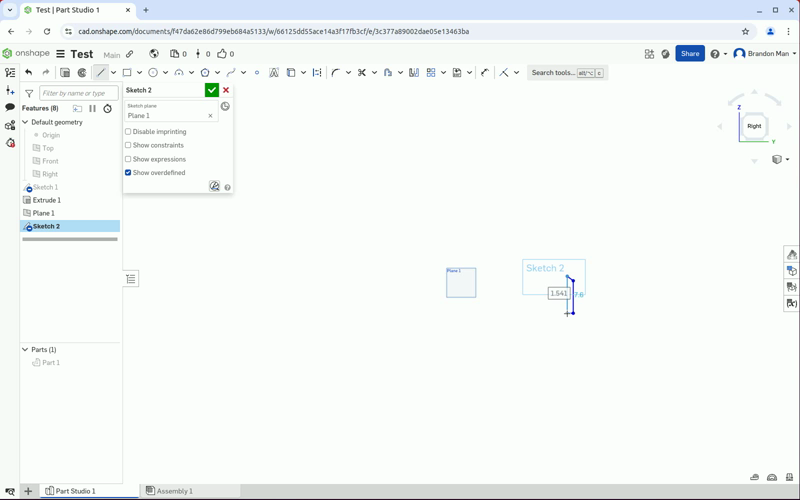
click(567, 313)
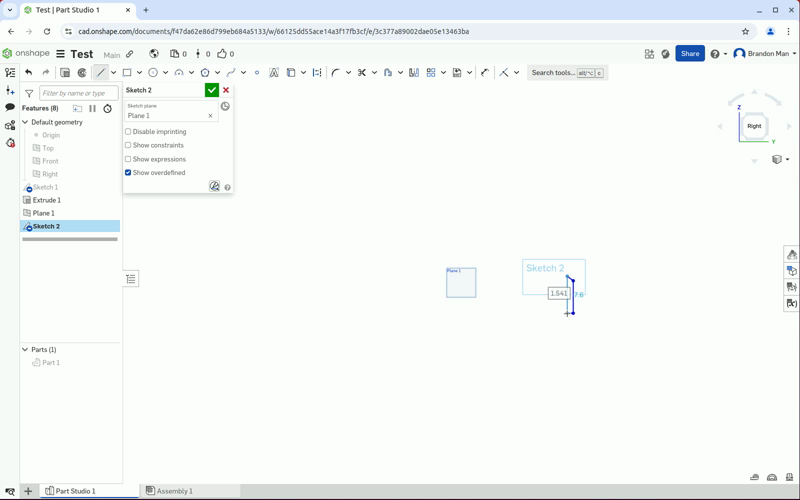
key(esc)
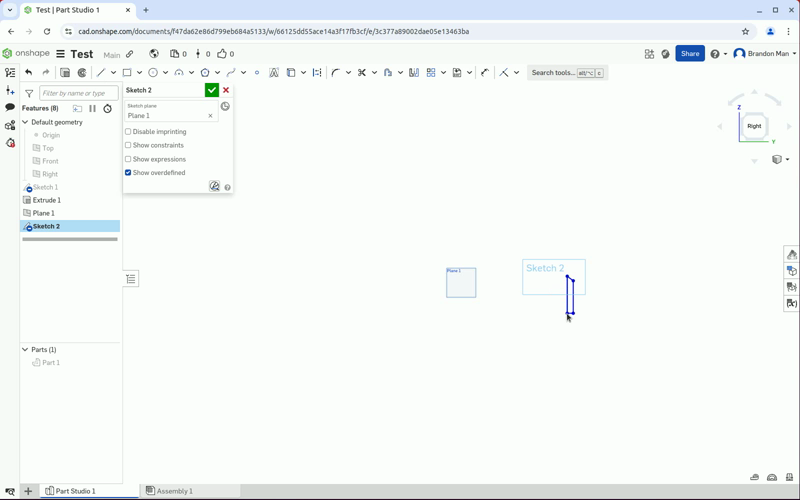
mouse_move(570, 285)
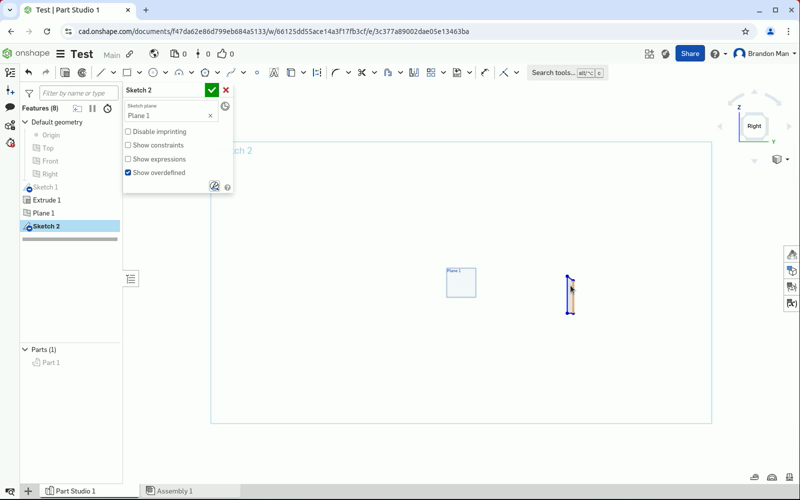
scroll(6)
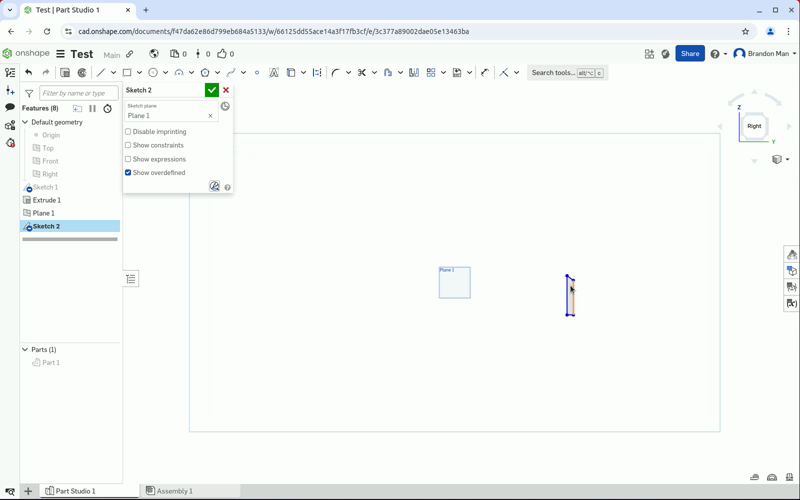
scroll(6)
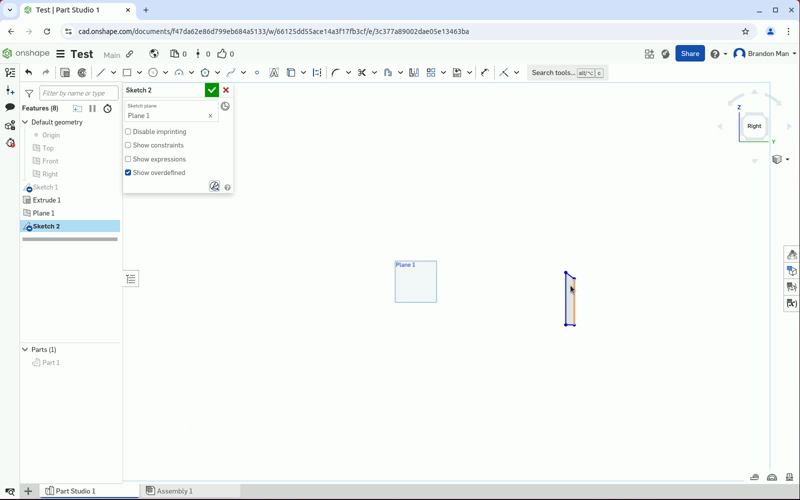
scroll(6)
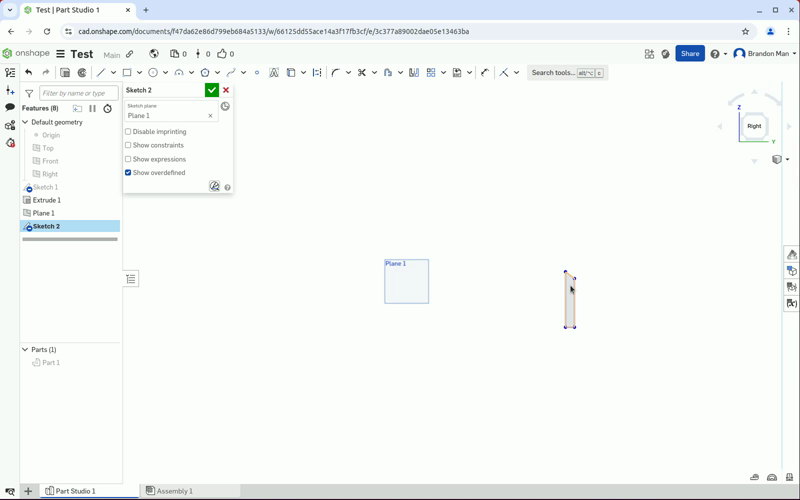
scroll(6)
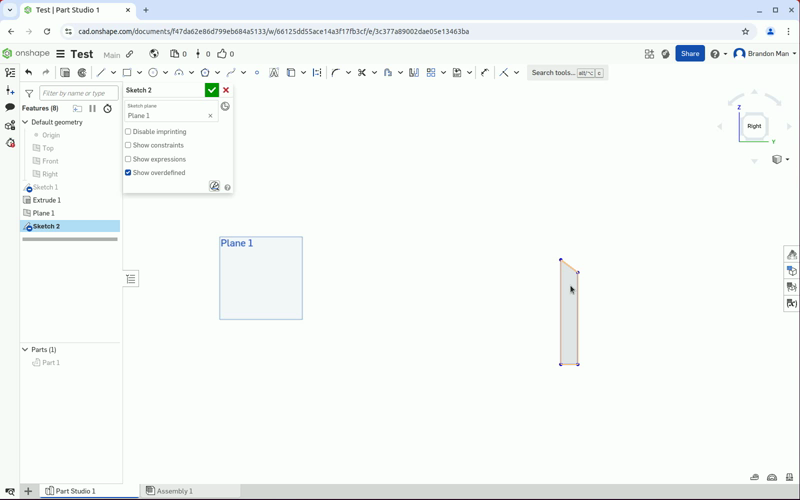
scroll(6)
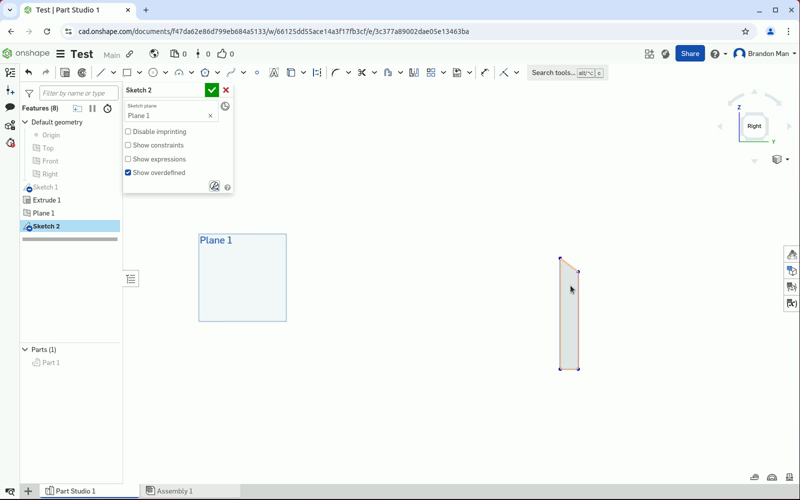
scroll(6)
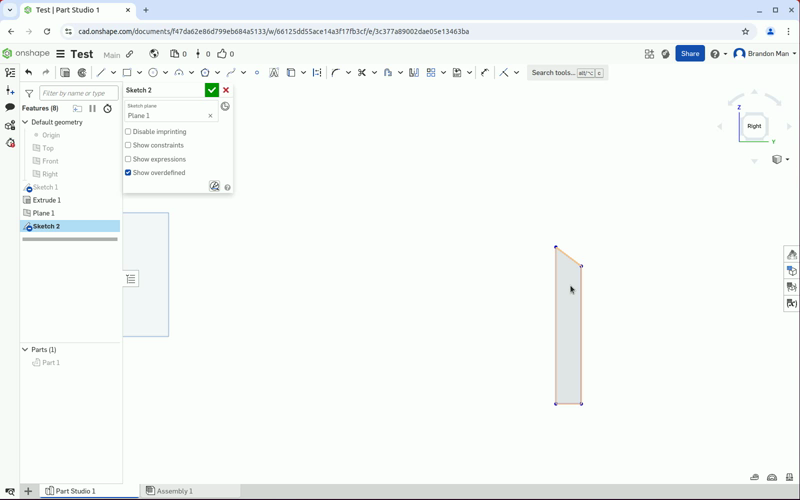
scroll(6)
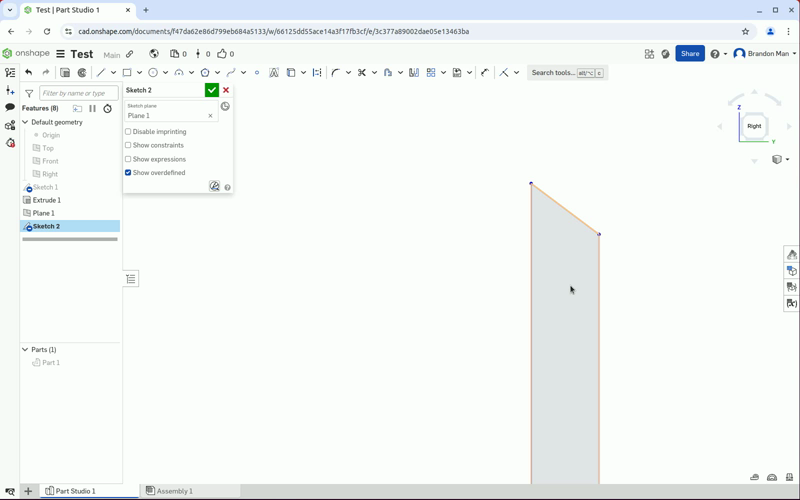
click(570, 285)
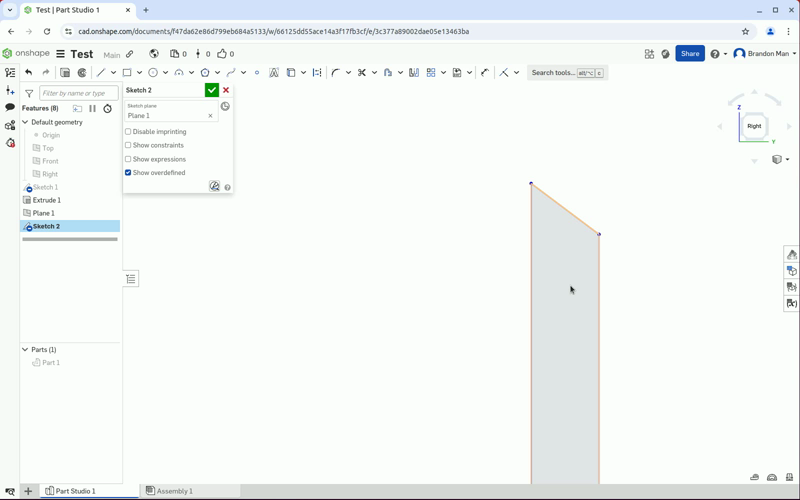
scroll(-6)
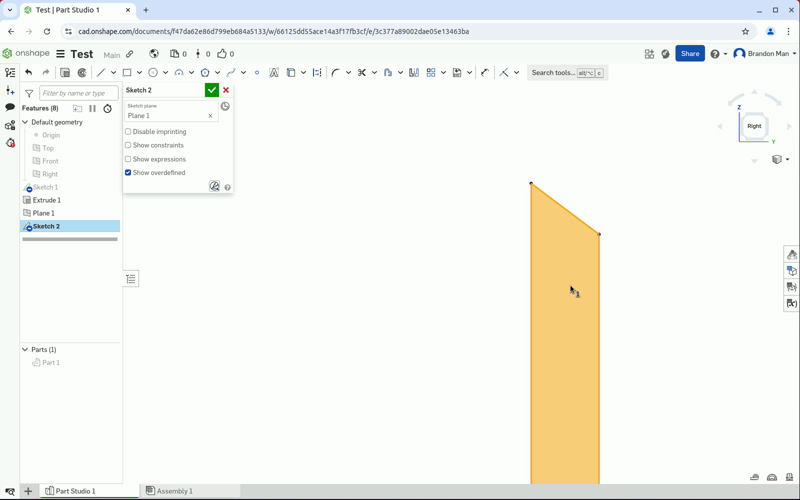
scroll(-6)
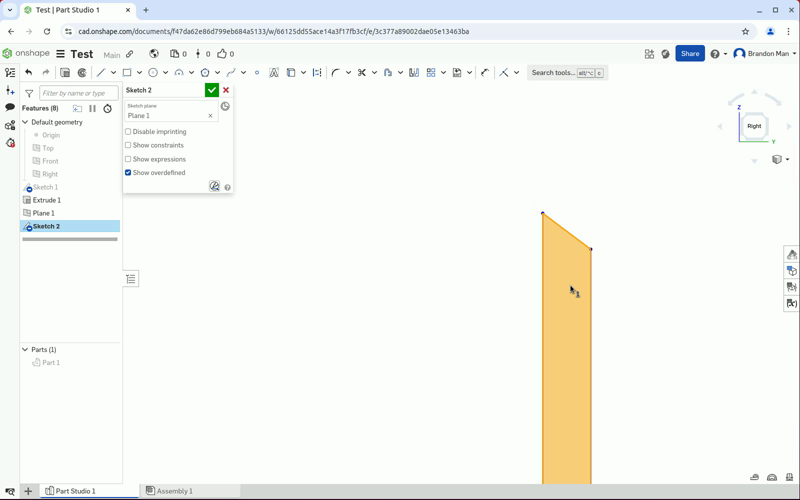
scroll(-6)
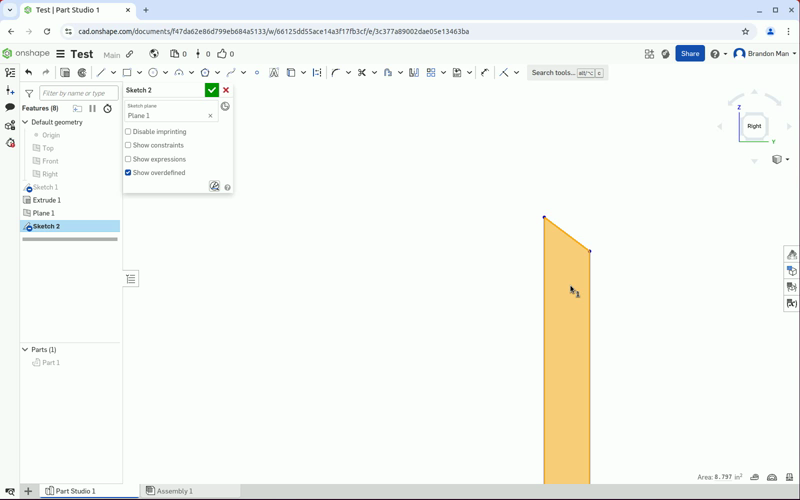
scroll(-6)
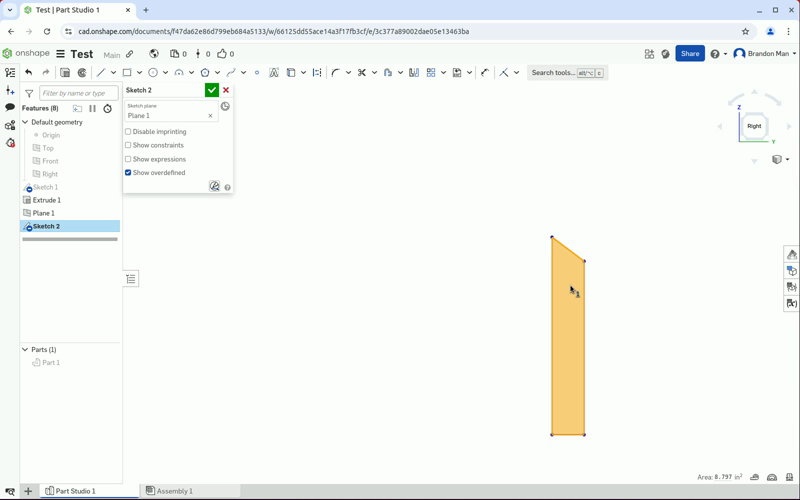
scroll(-6)
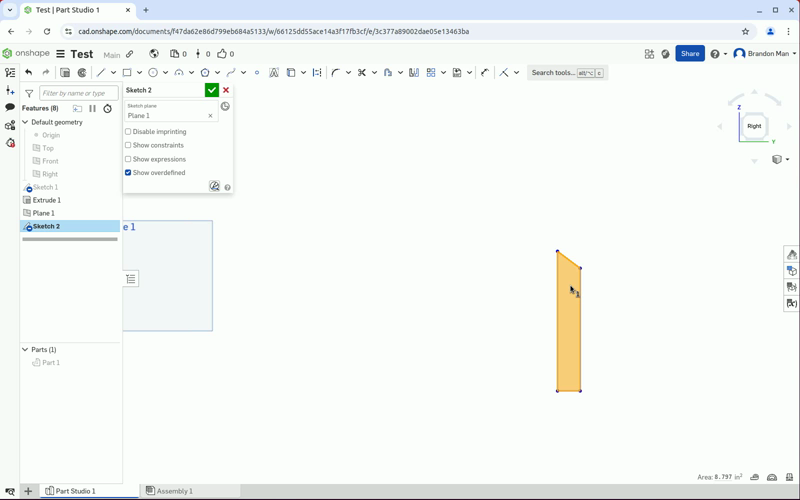
scroll(-6)
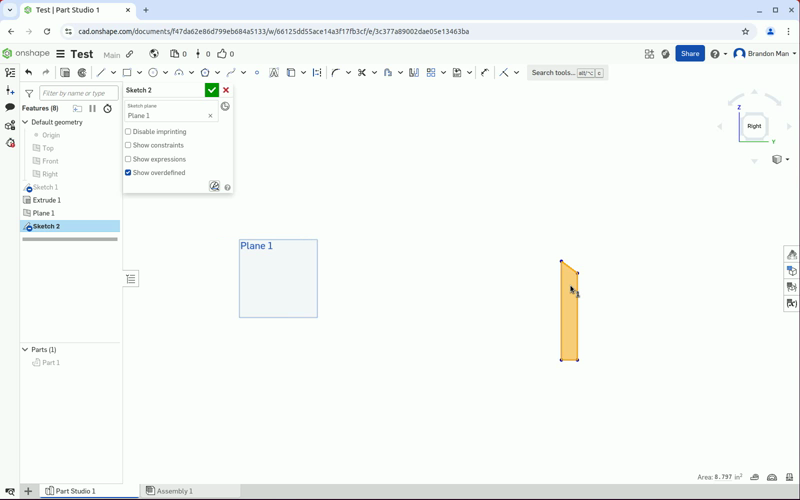
scroll(-6)
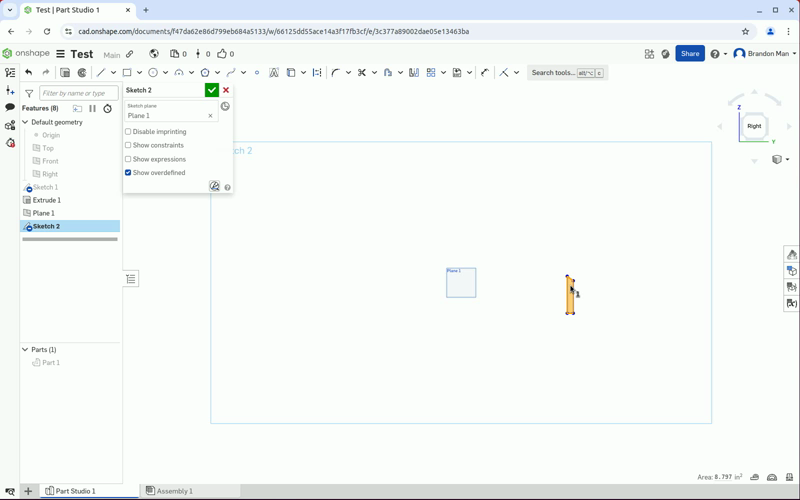
mouse_move(73, 352)
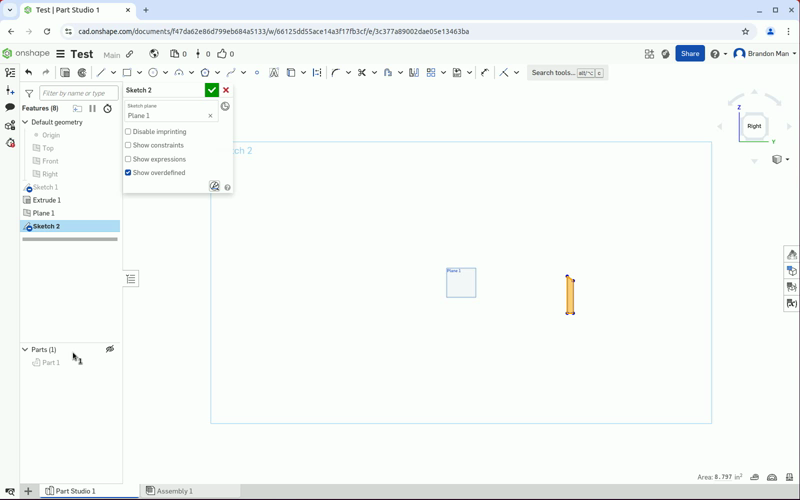
key(shift+y)
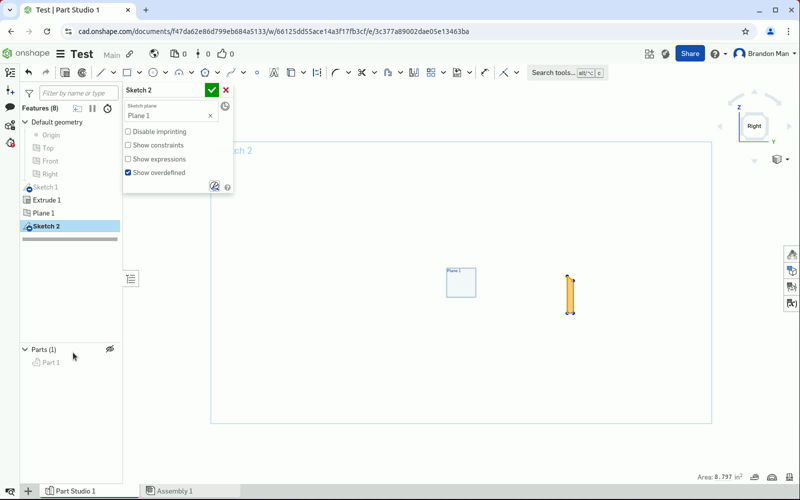
key(shift+e)
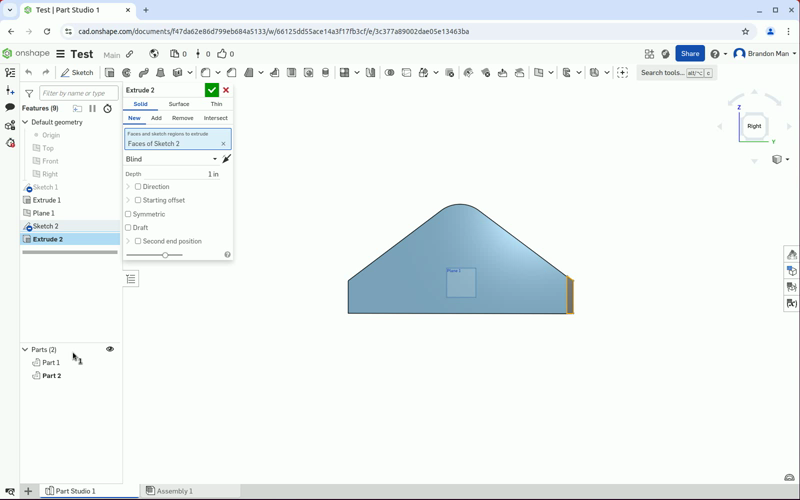
mouse_move(143, 106)
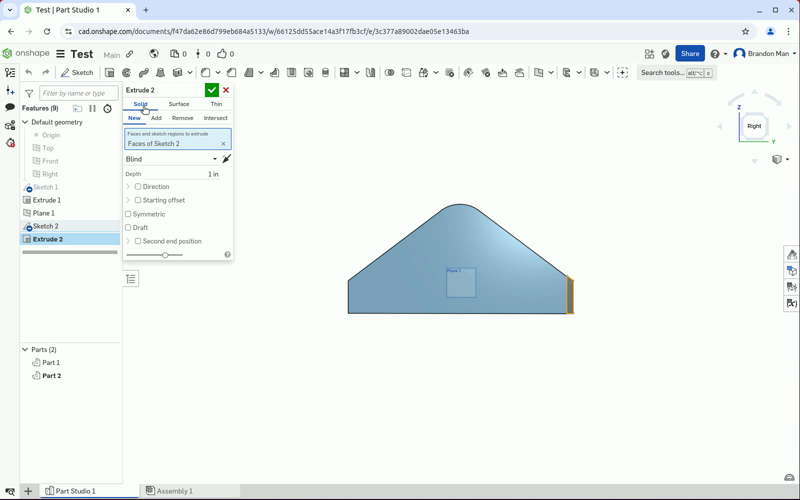
click(143, 106)
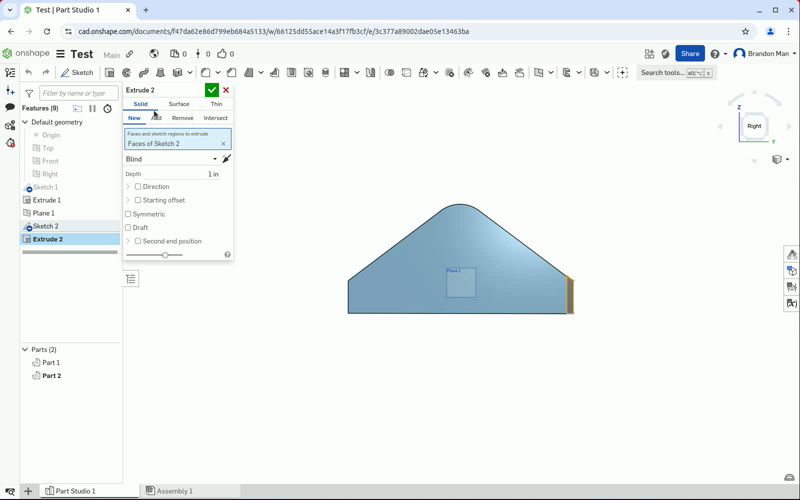
mouse_move(186, 120)
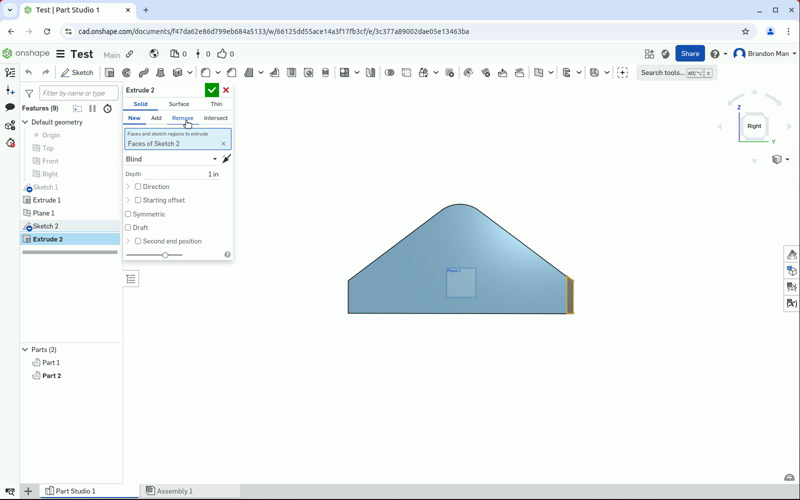
click(186, 120)
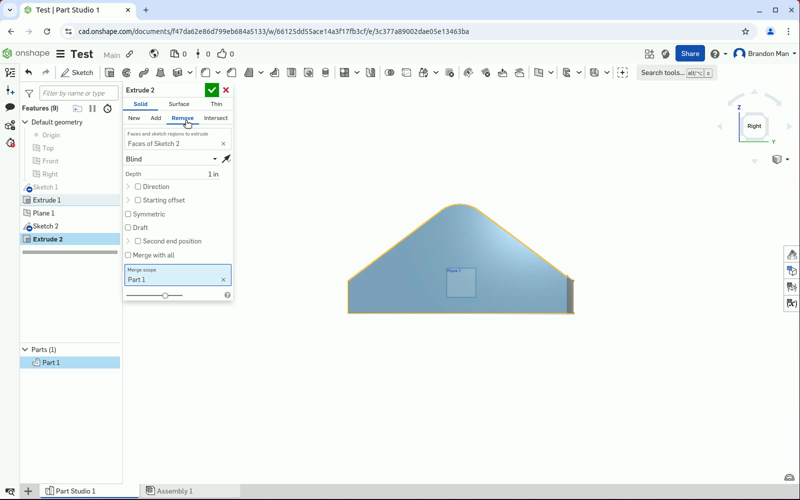
key(tab, 4)
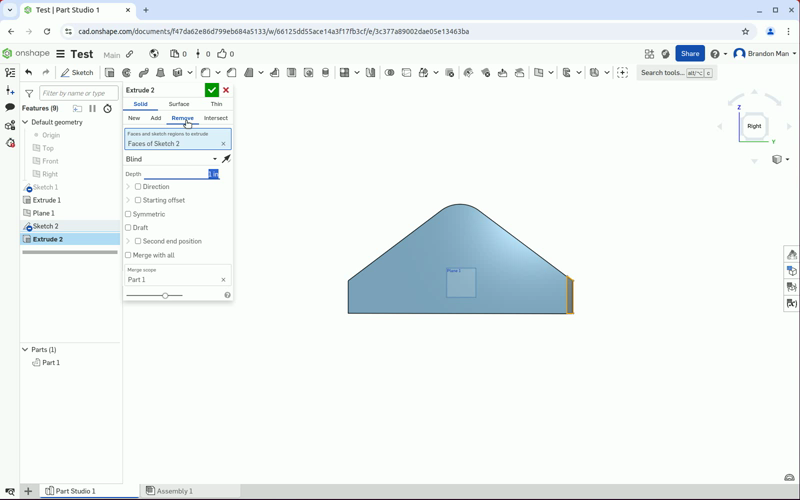
text(3.611)
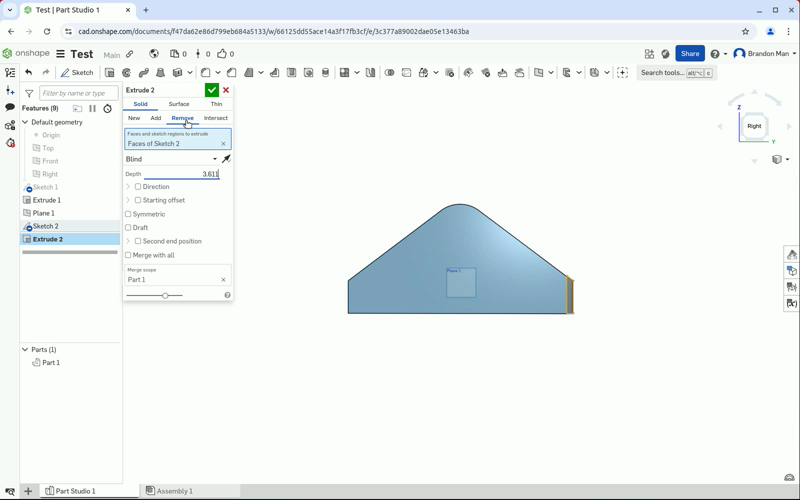
key(tab, 6)
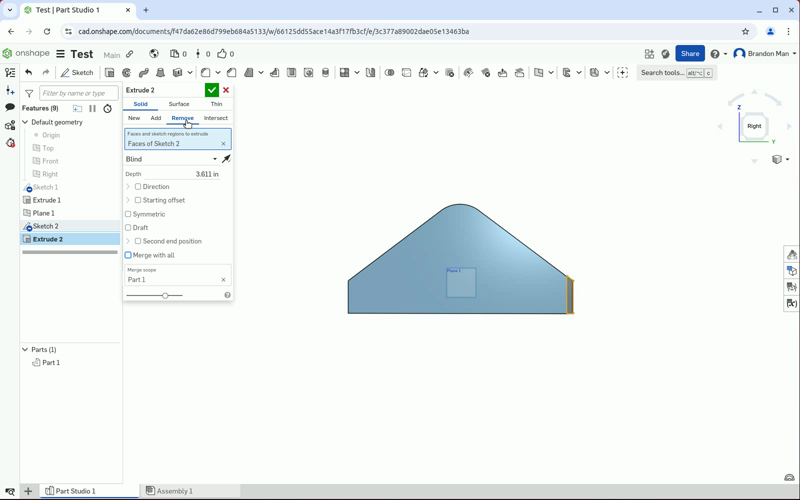
key(space)
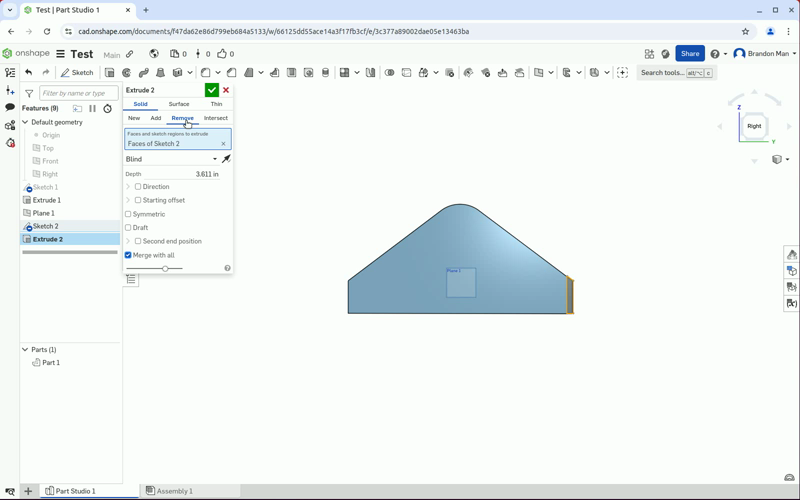
key(enter)
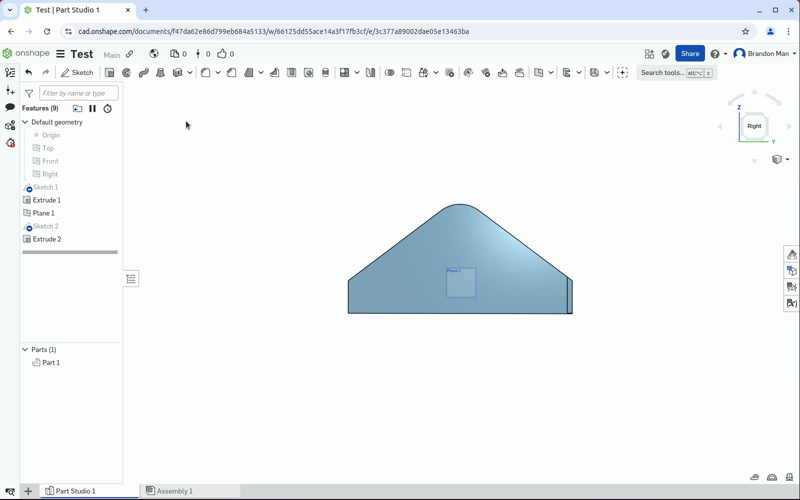
key(shift+h)
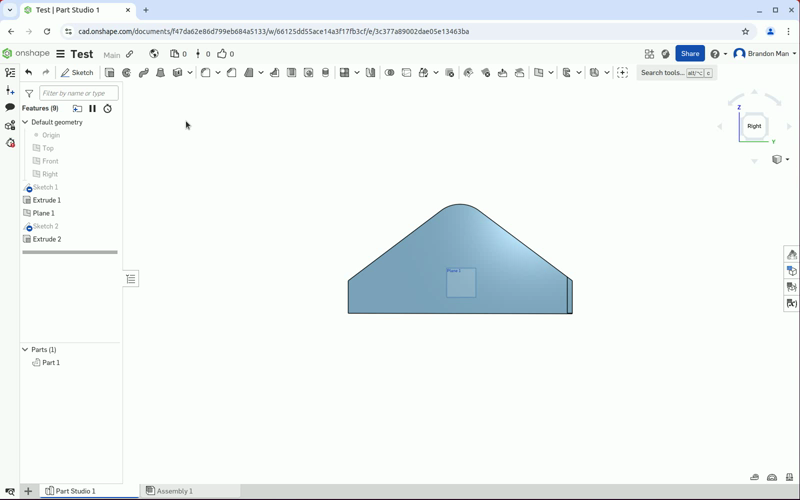
key(shift+h)
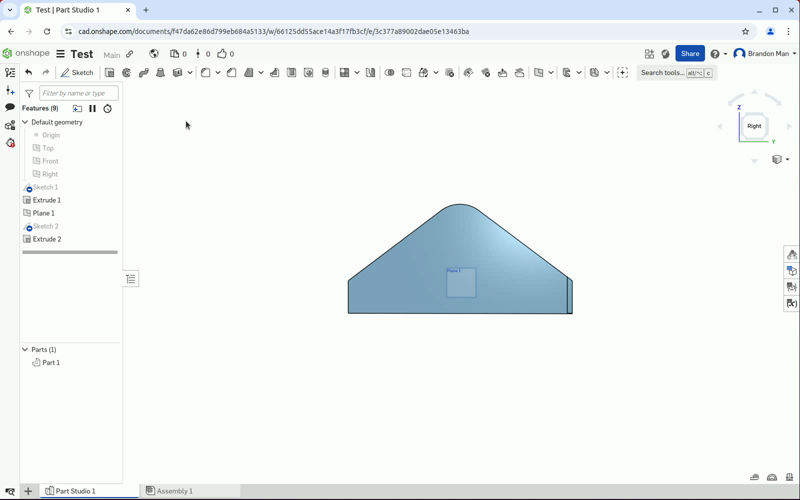
mouse_move(73, 189)
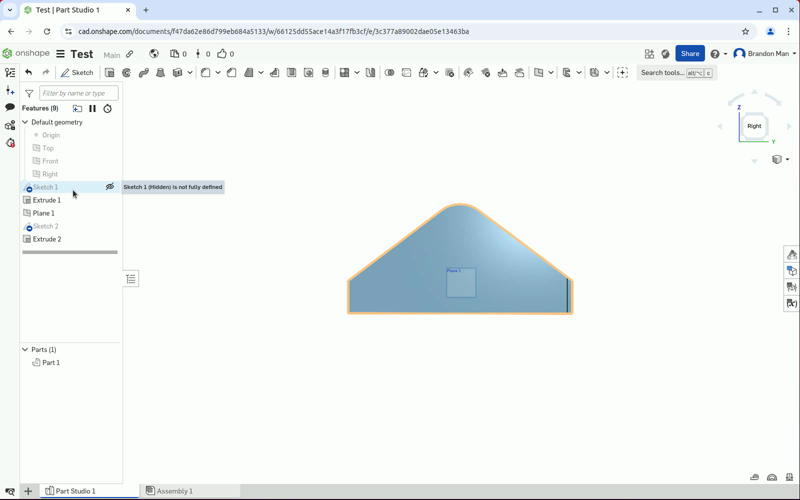
click(73, 189)
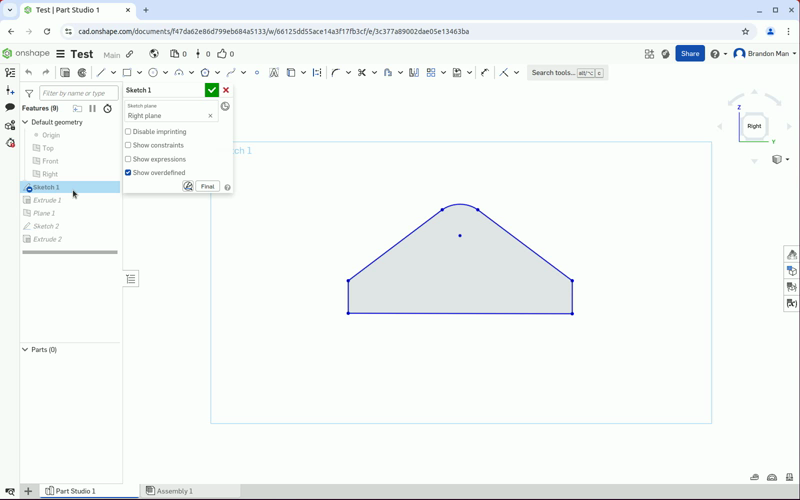
mouse_move(229, 92)
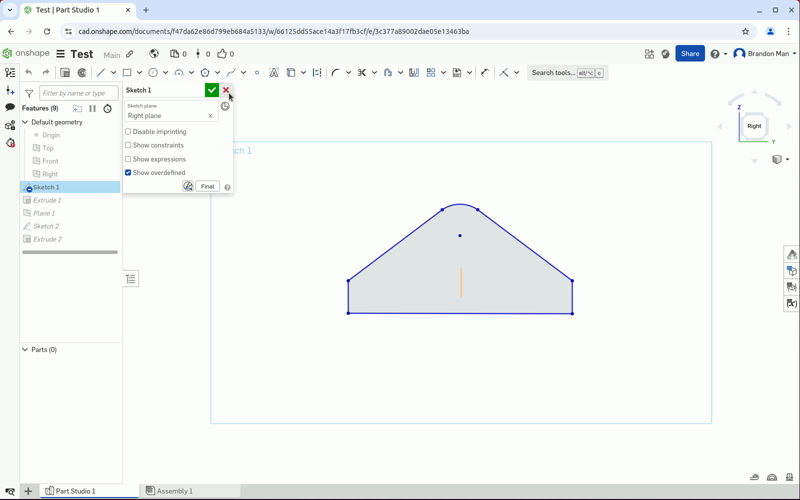
click(229, 92)
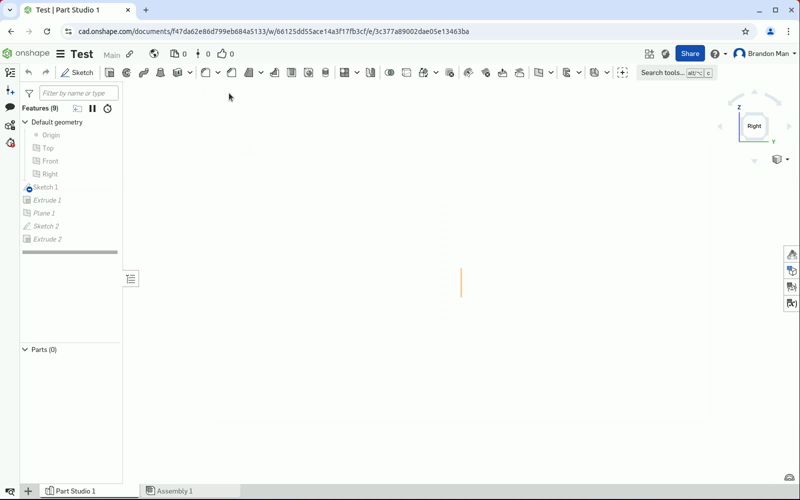
key(shift+s)
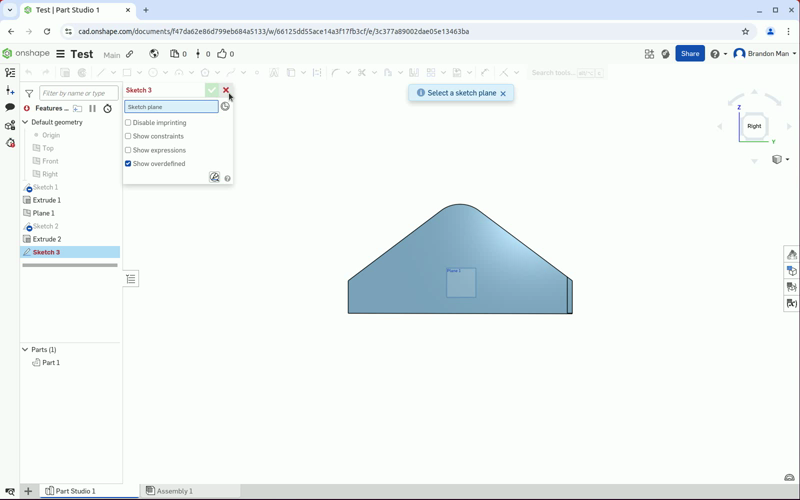
mouse_move(73, 215)
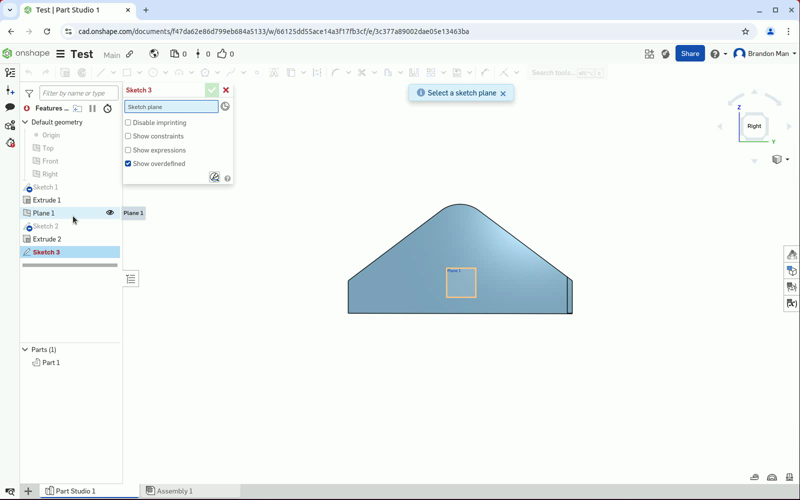
click(73, 215)
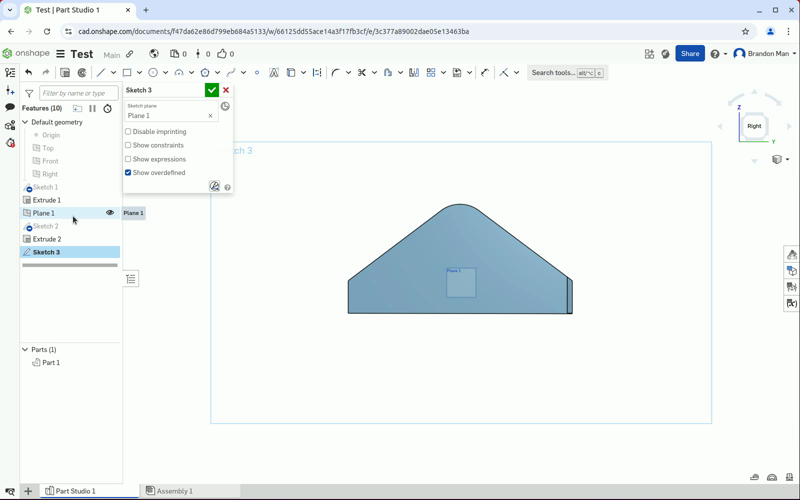
mouse_move(73, 352)
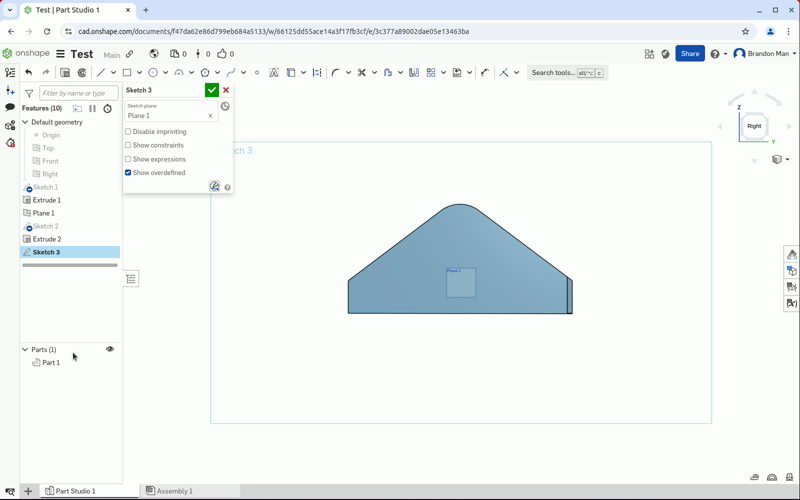
key(y)
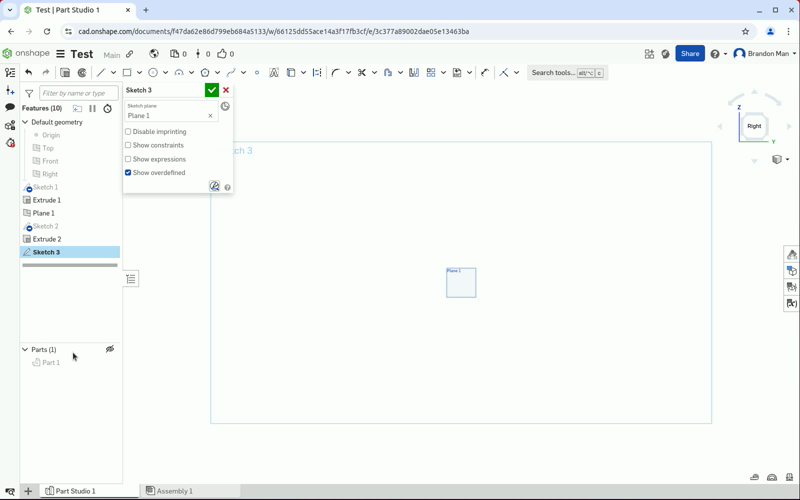
key(l)
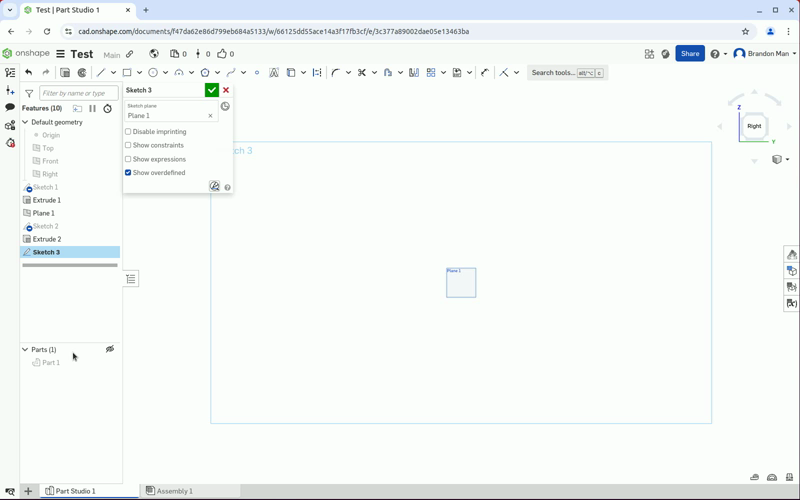
key_down(shift)
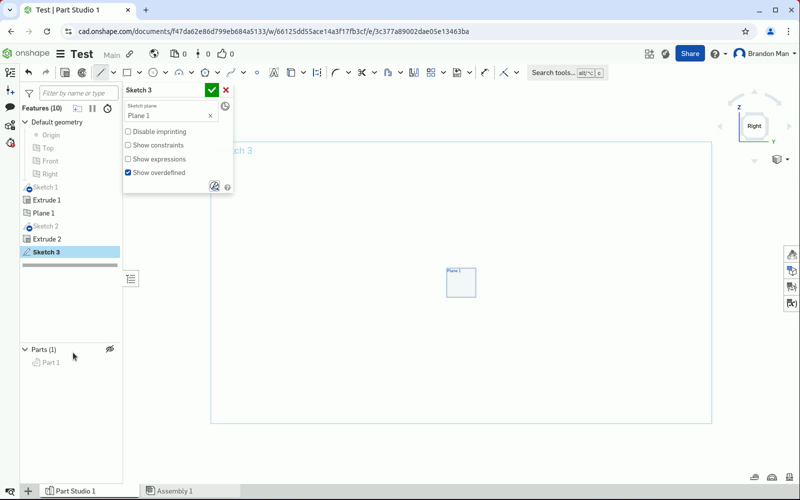
mouse_move(348, 313)
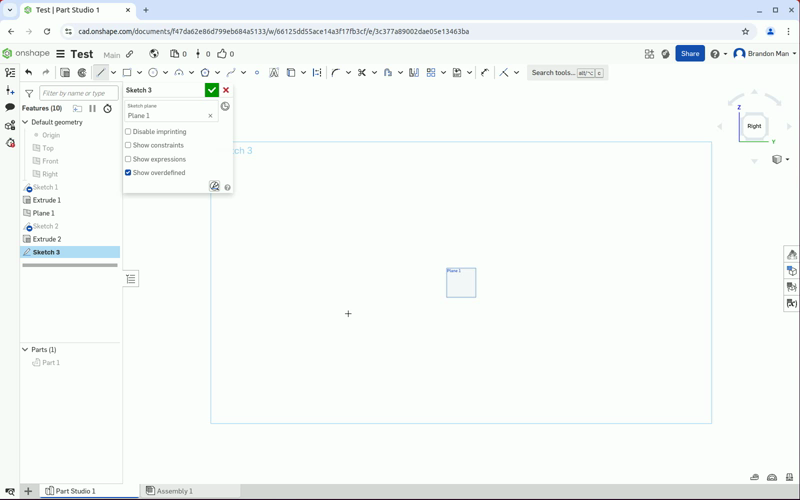
click(348, 313)
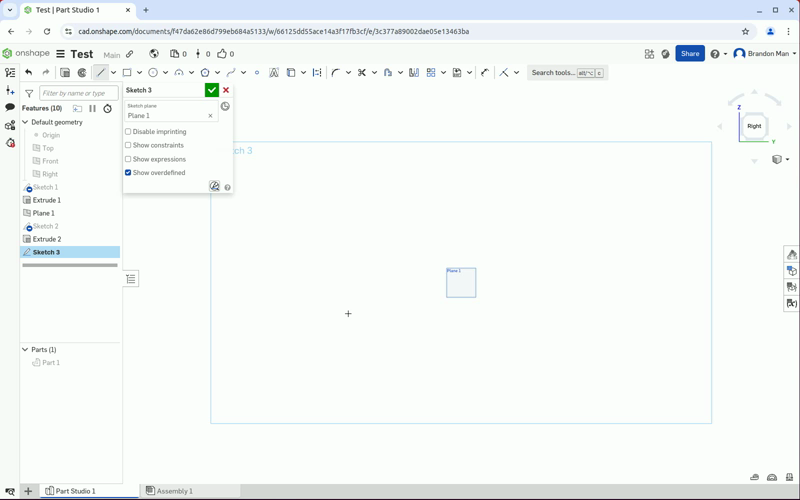
key_up(shift)
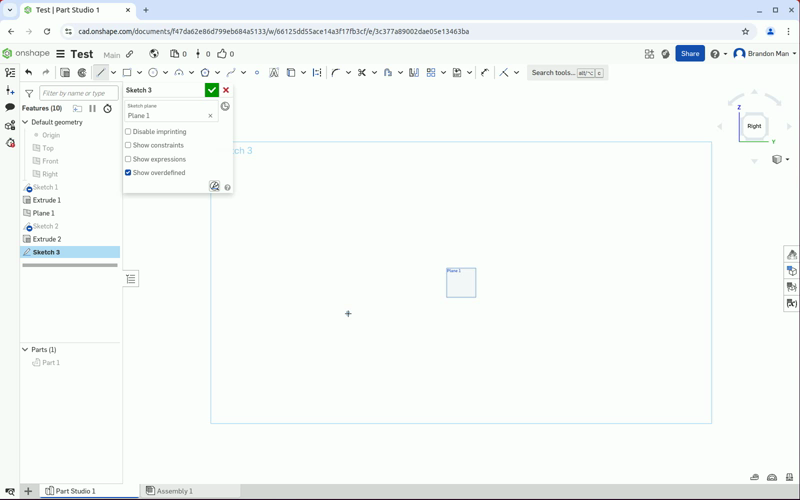
key_down(shift)
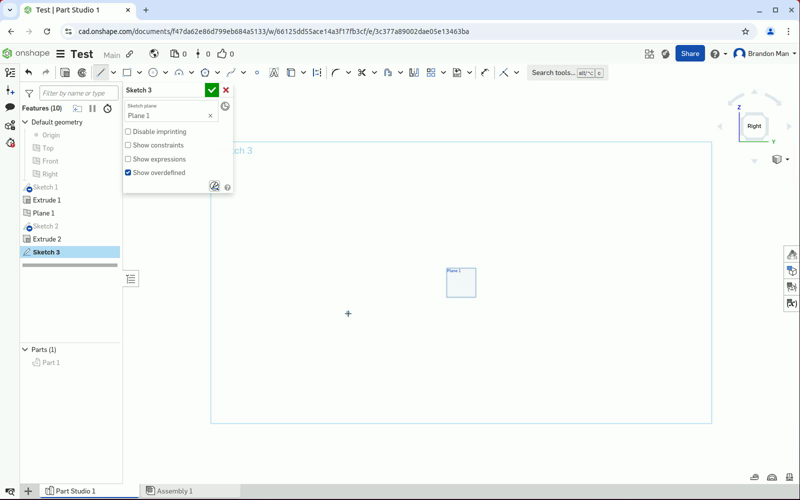
mouse_move(378, 313)
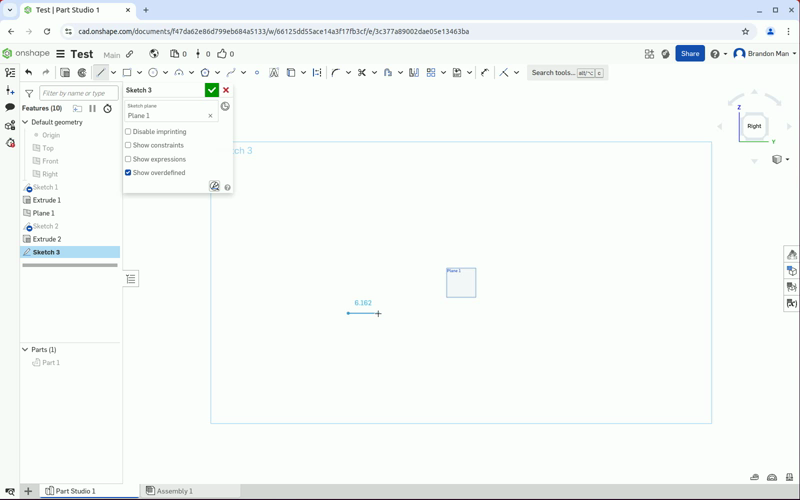
mouse_move(354, 313)
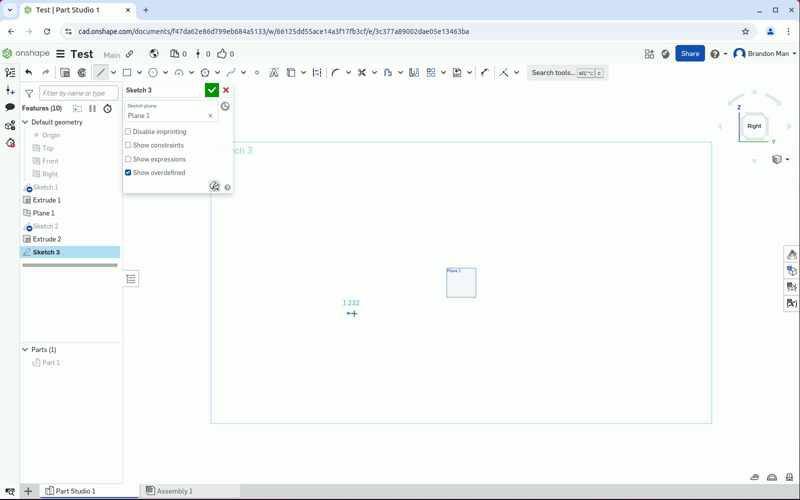
scroll(6)
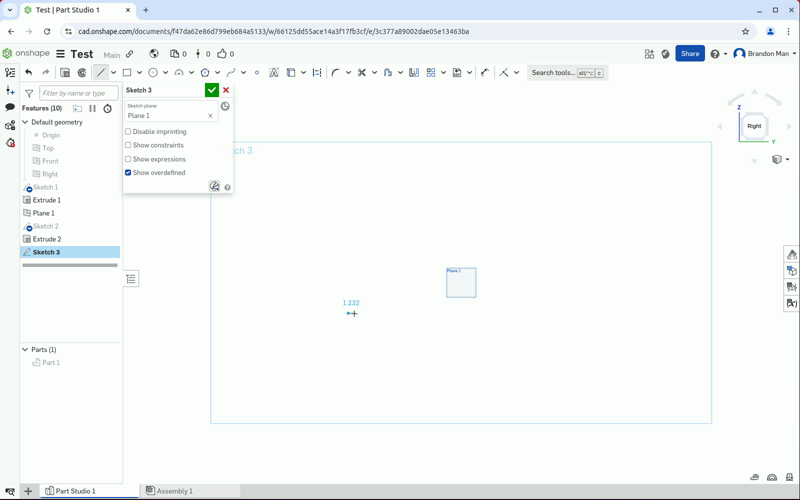
scroll(6)
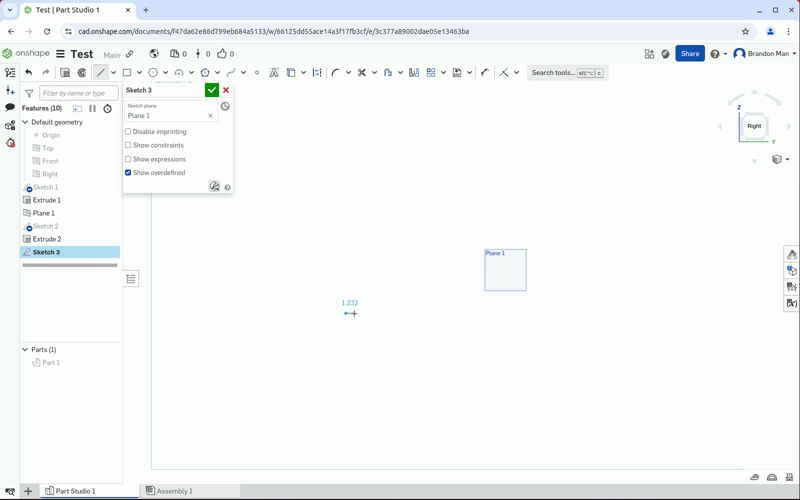
scroll(6)
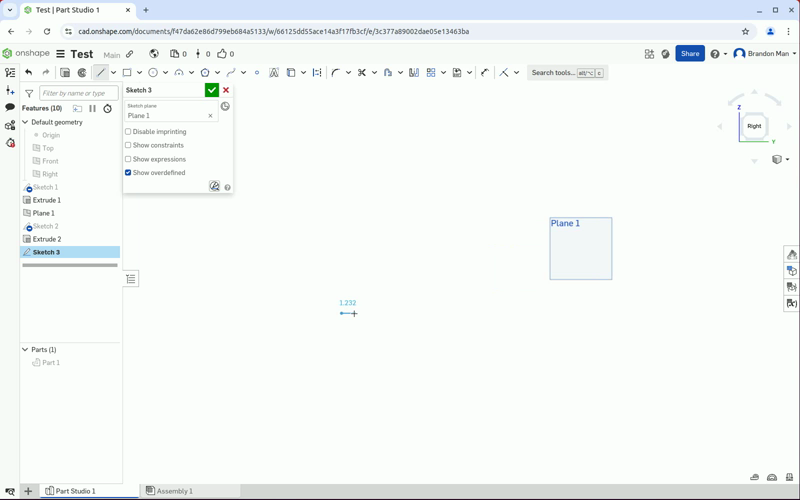
scroll(6)
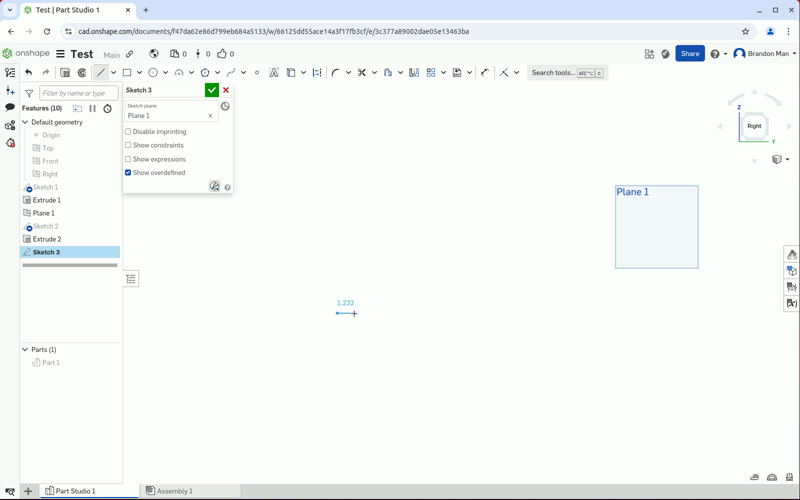
scroll(6)
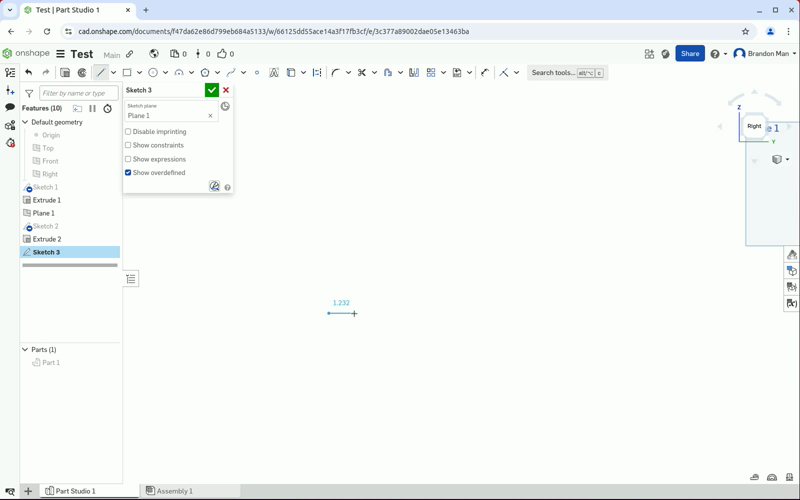
scroll(6)
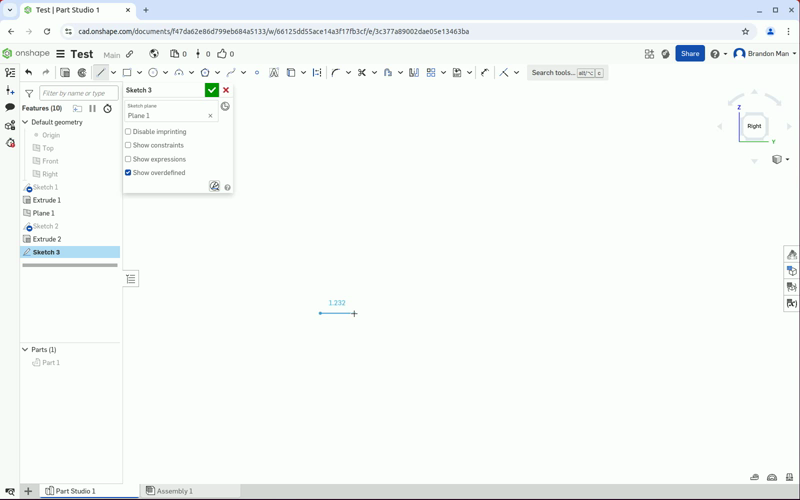
scroll(6)
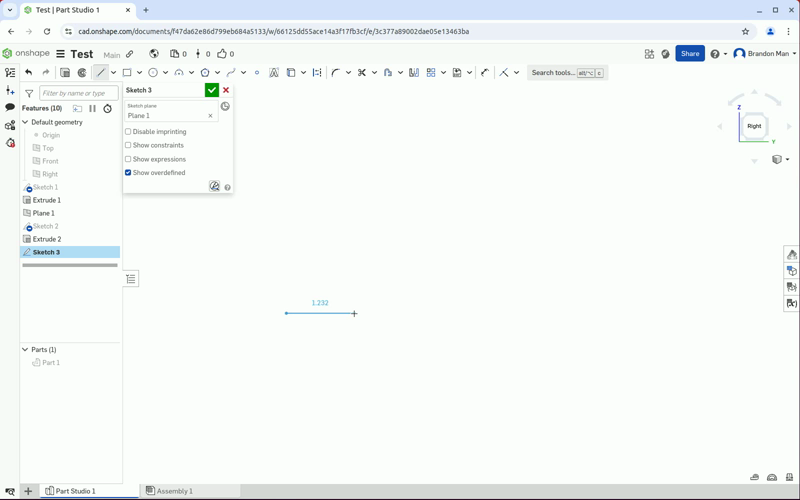
click(354, 313)
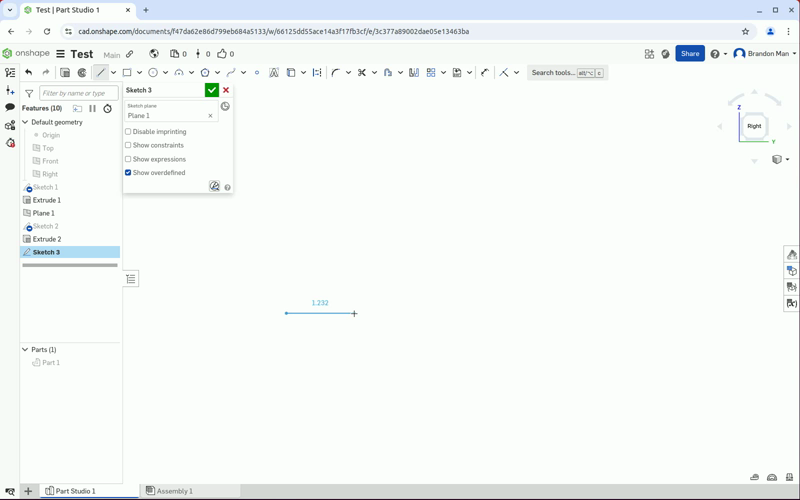
scroll(-6)
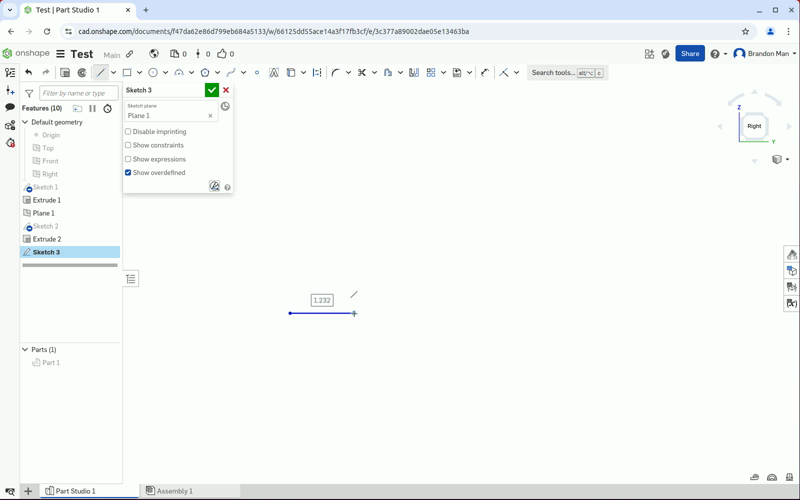
scroll(-6)
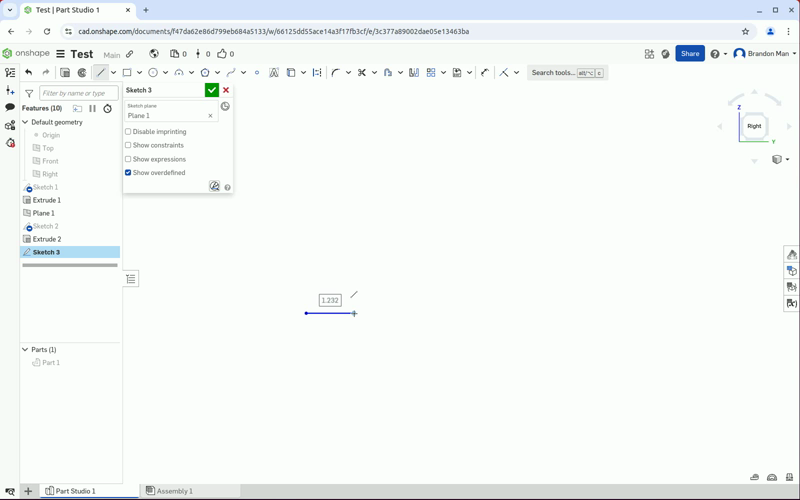
scroll(-6)
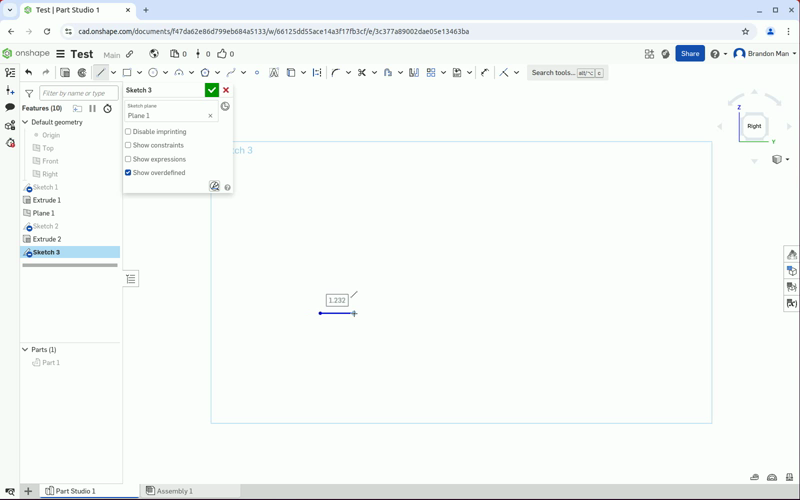
scroll(-6)
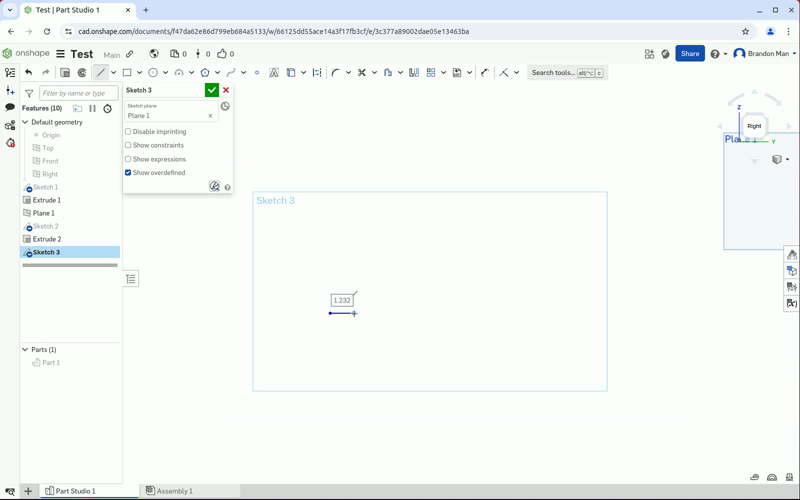
scroll(-6)
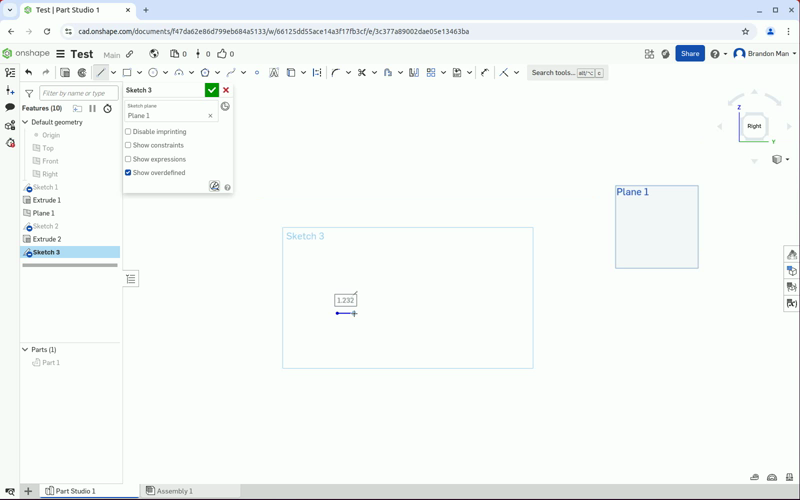
scroll(-6)
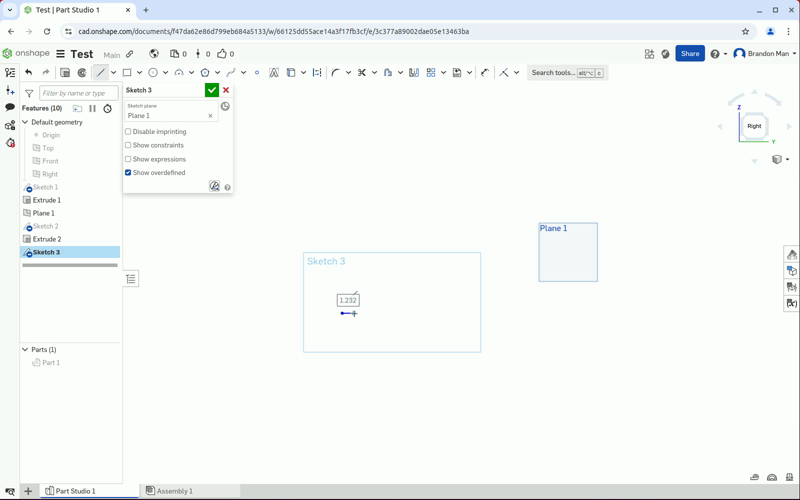
scroll(-6)
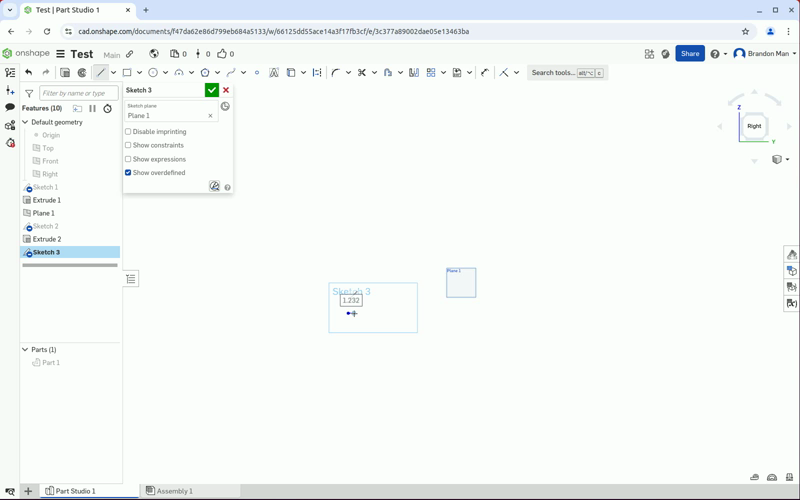
key_up(shift)
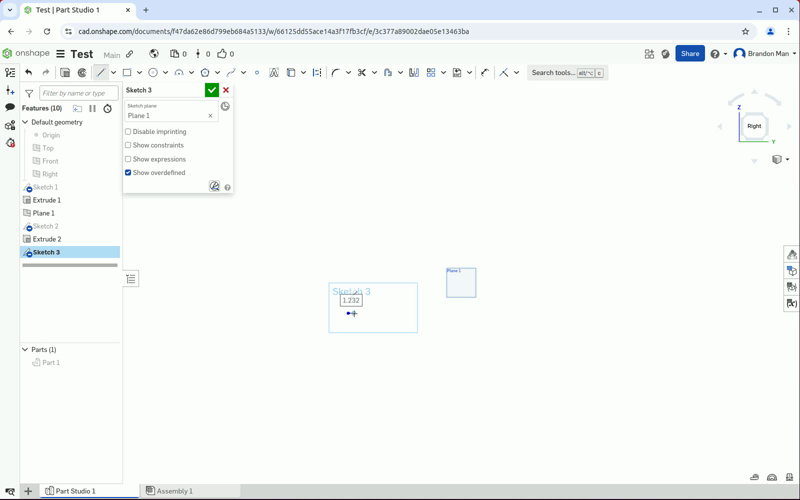
key_down(shift)
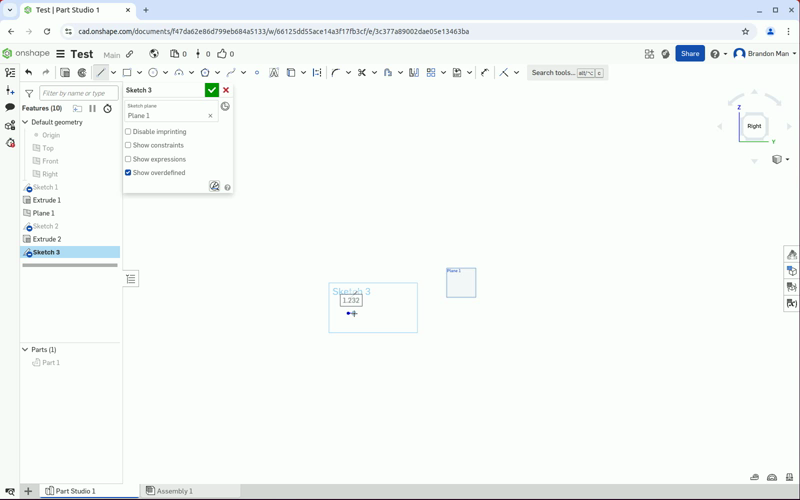
mouse_move(384, 313)
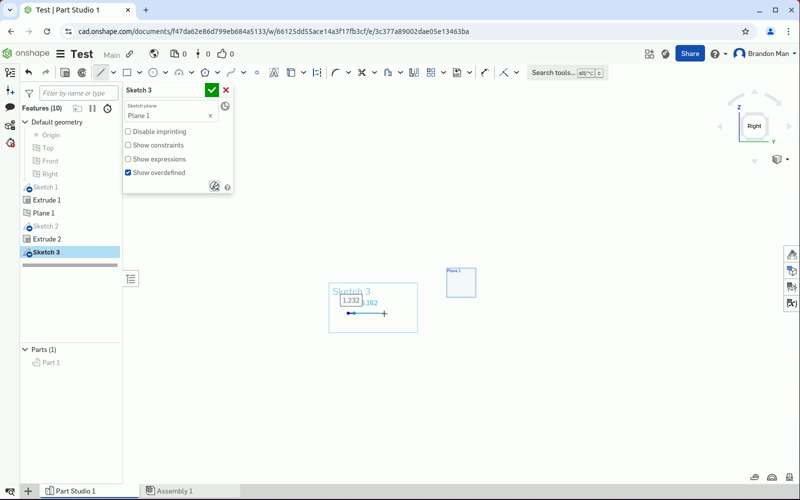
mouse_move(354, 276)
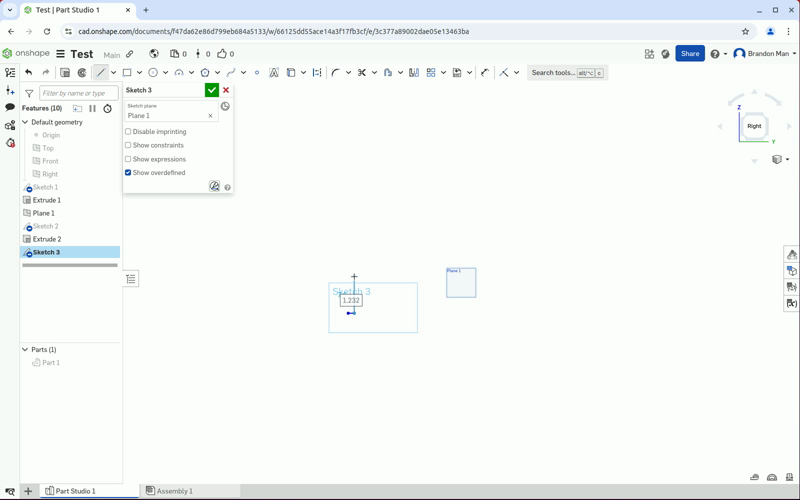
click(354, 276)
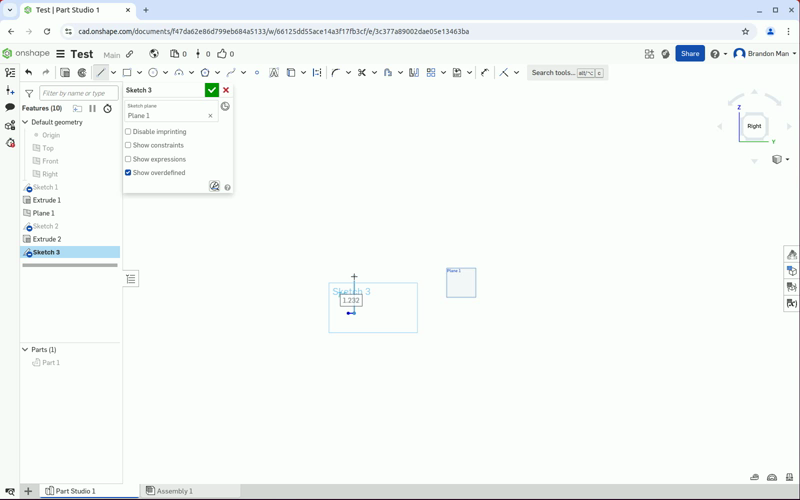
key_up(shift)
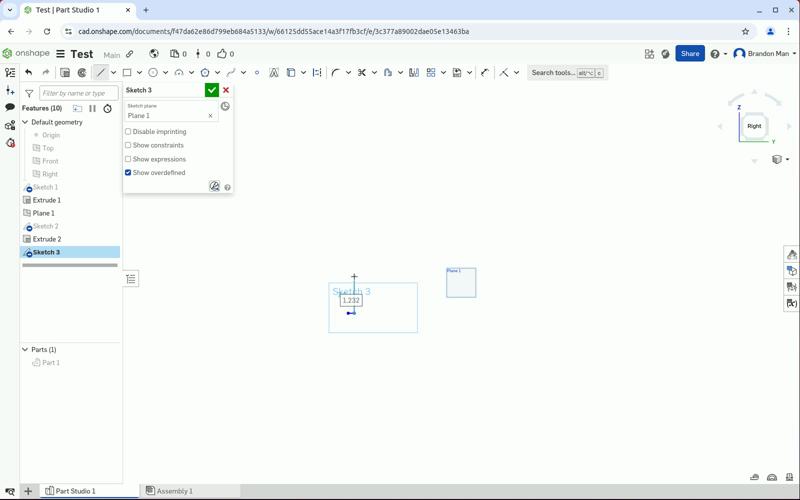
key_down(shift)
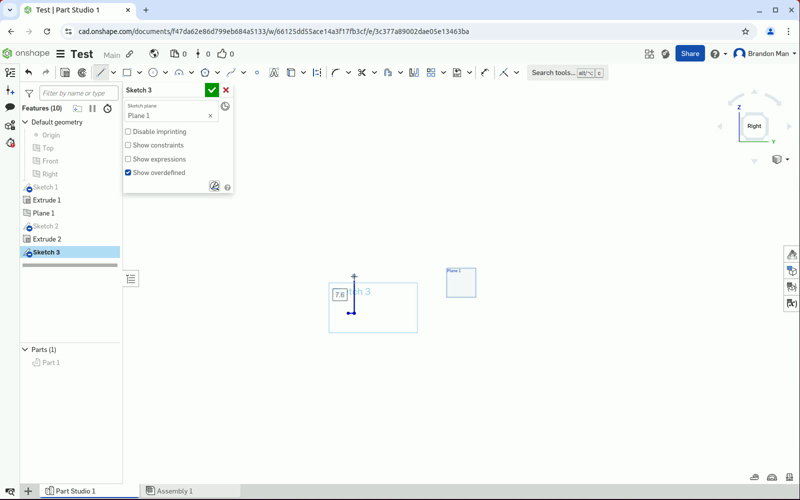
mouse_move(384, 276)
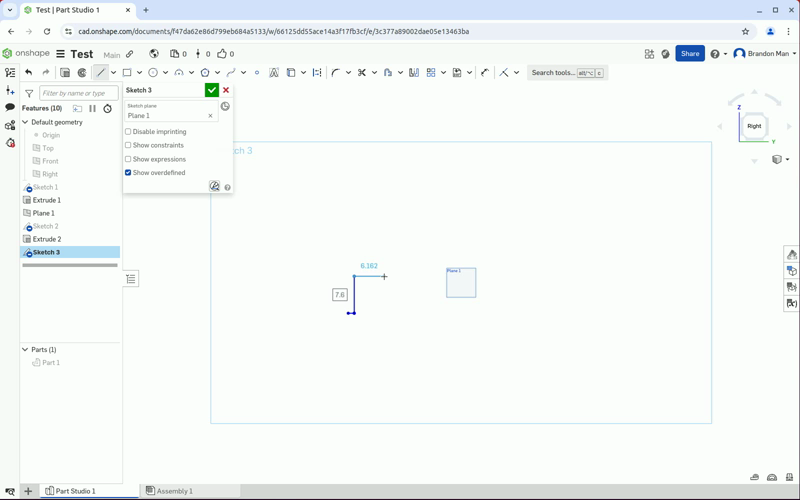
mouse_move(348, 280)
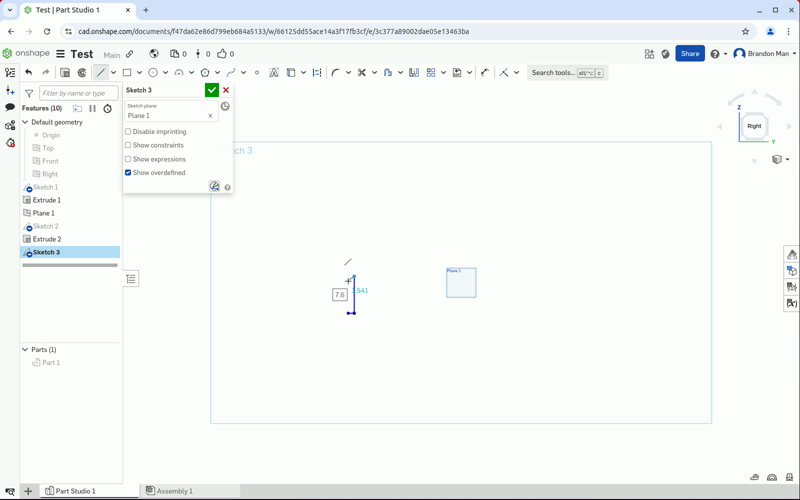
scroll(6)
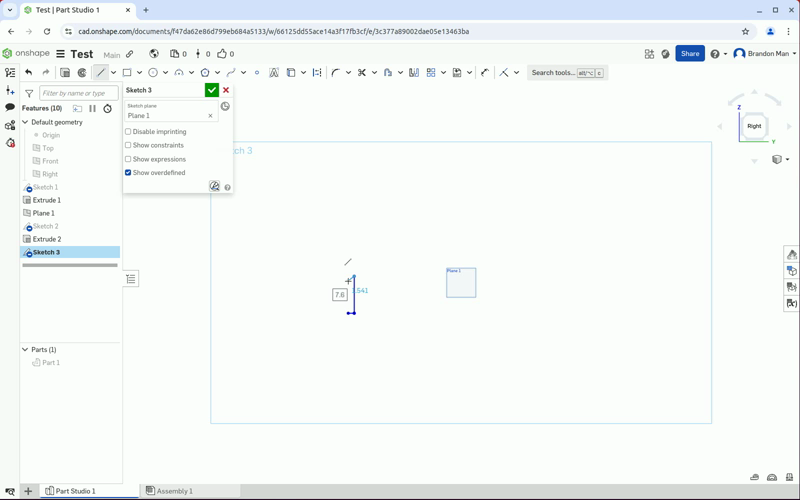
scroll(6)
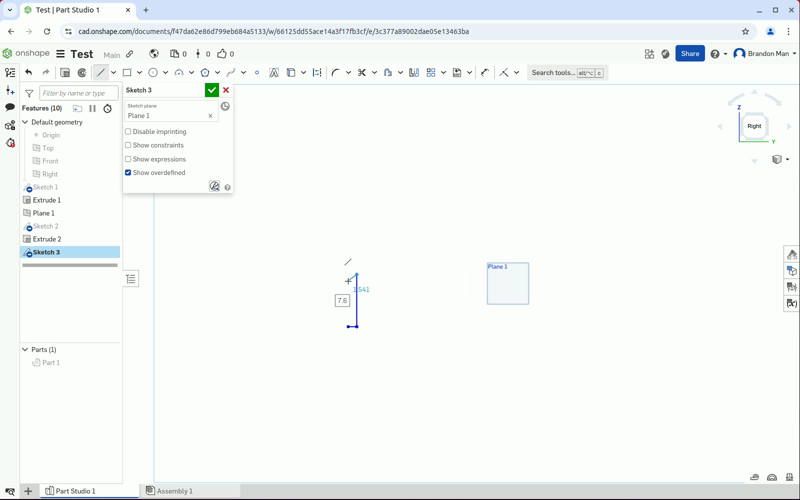
scroll(6)
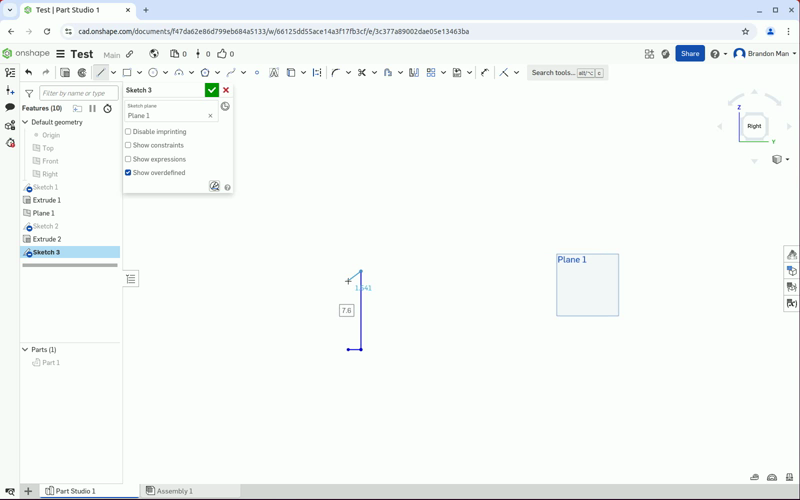
scroll(6)
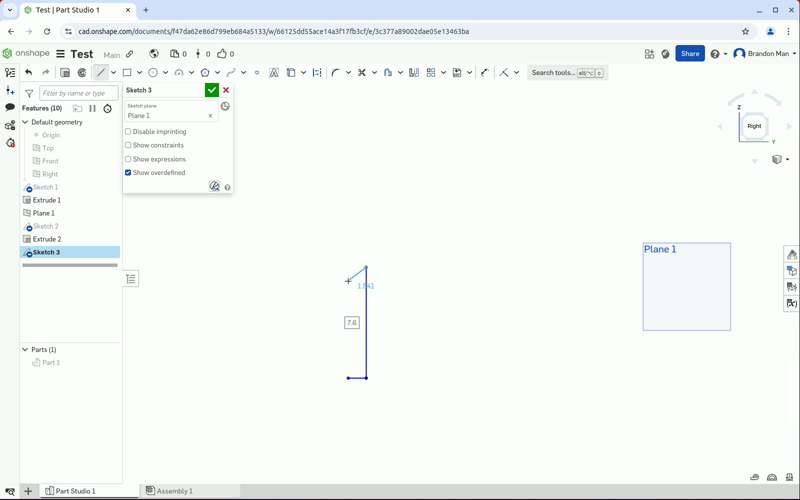
scroll(6)
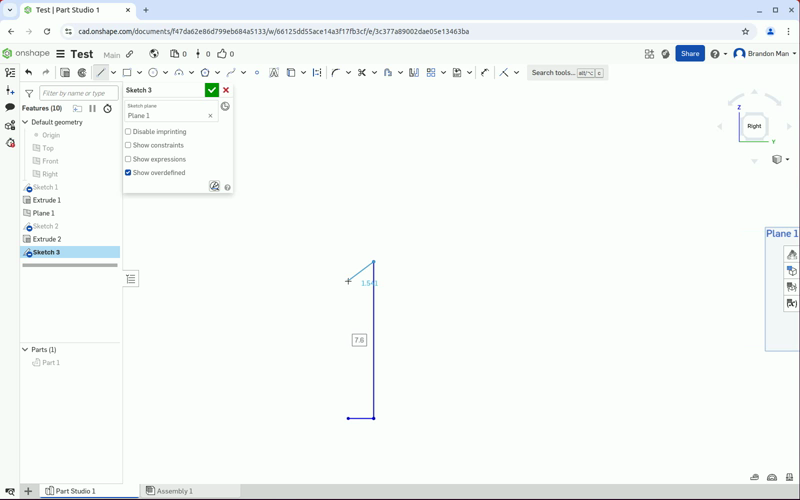
scroll(6)
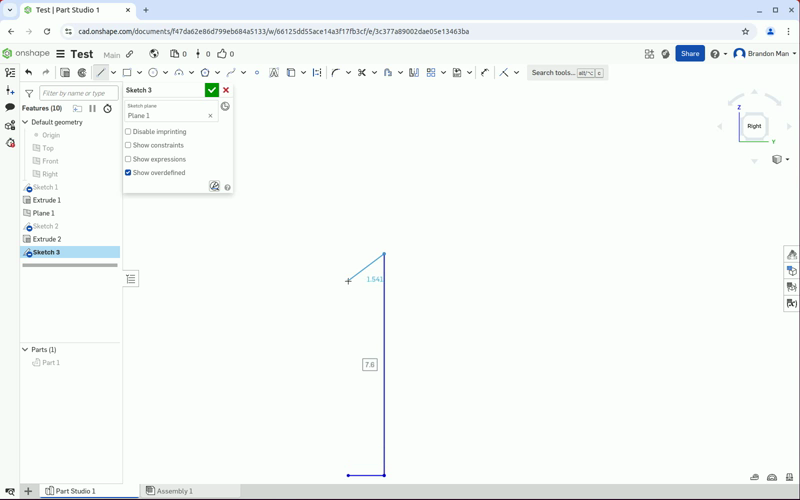
scroll(6)
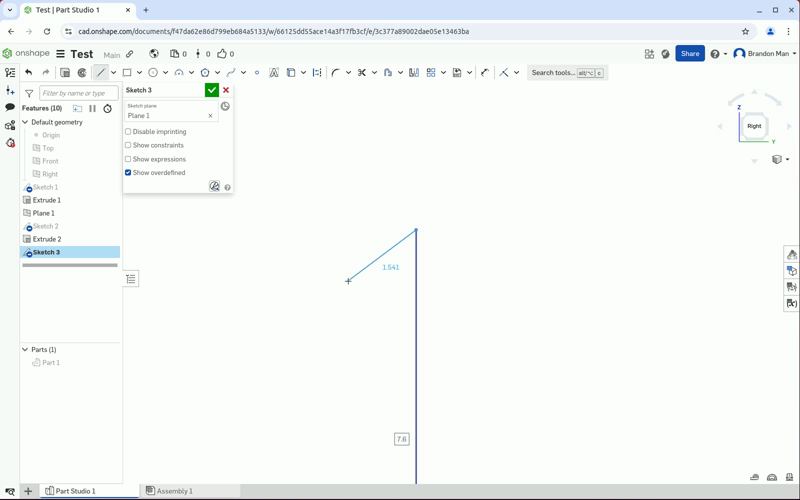
click(348, 280)
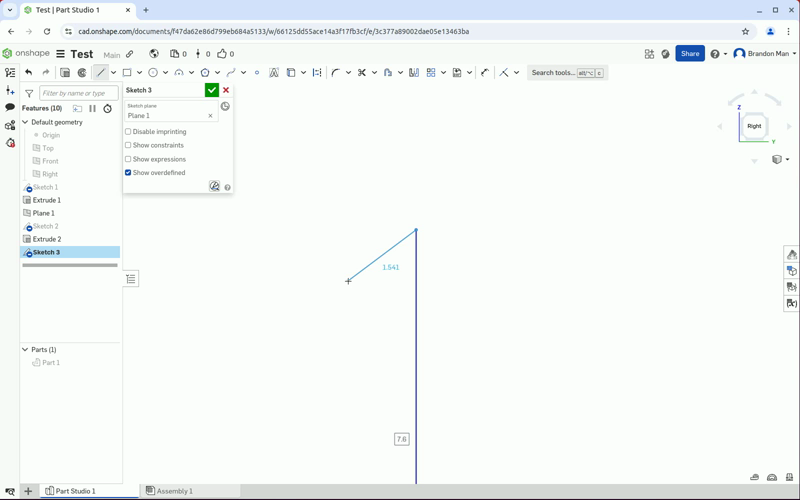
scroll(-6)
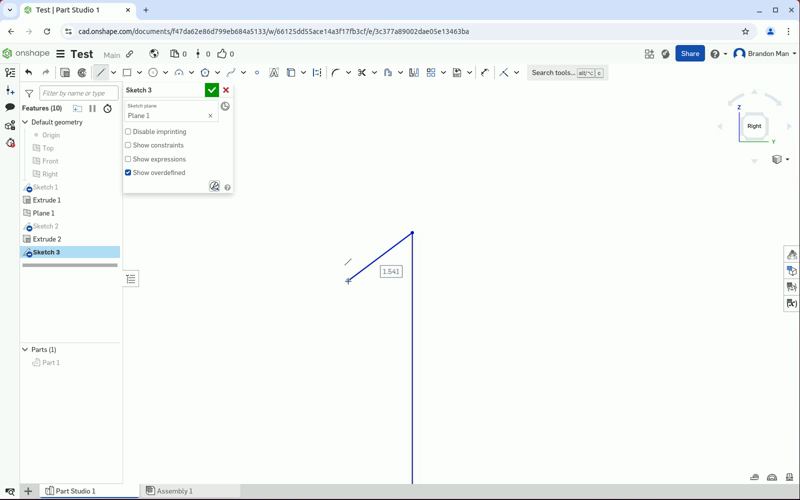
scroll(-6)
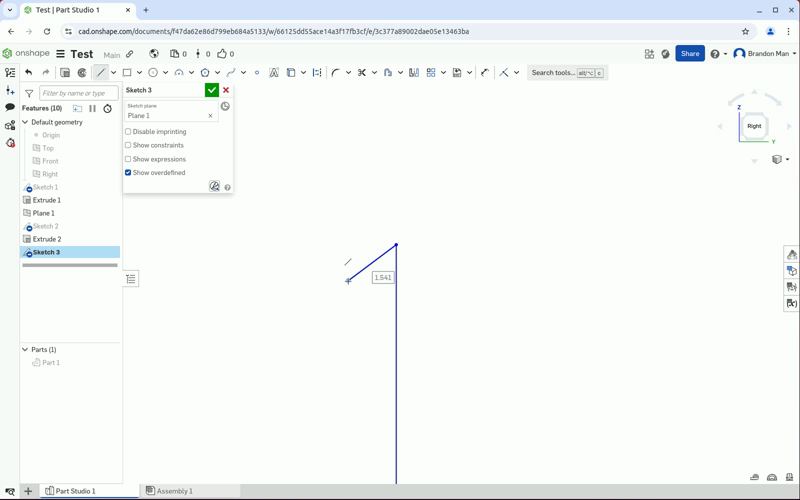
scroll(-6)
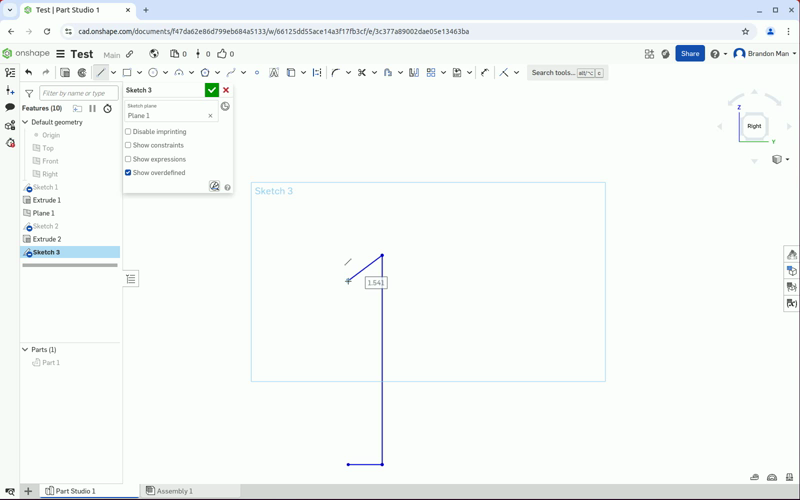
scroll(-6)
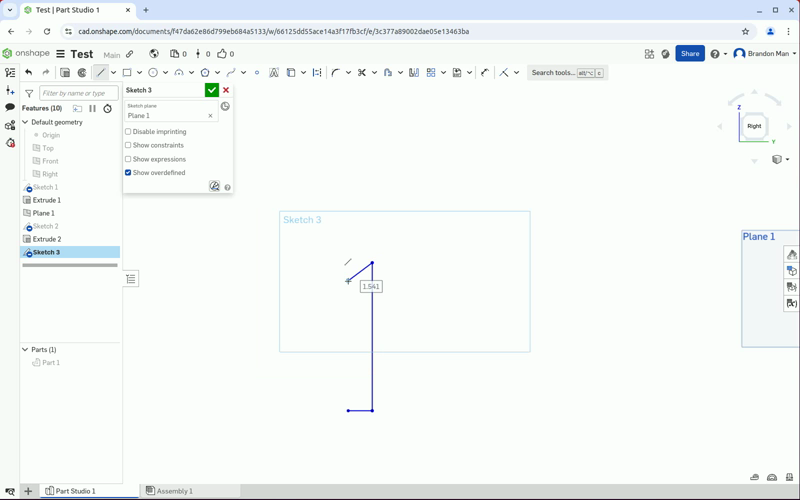
scroll(-6)
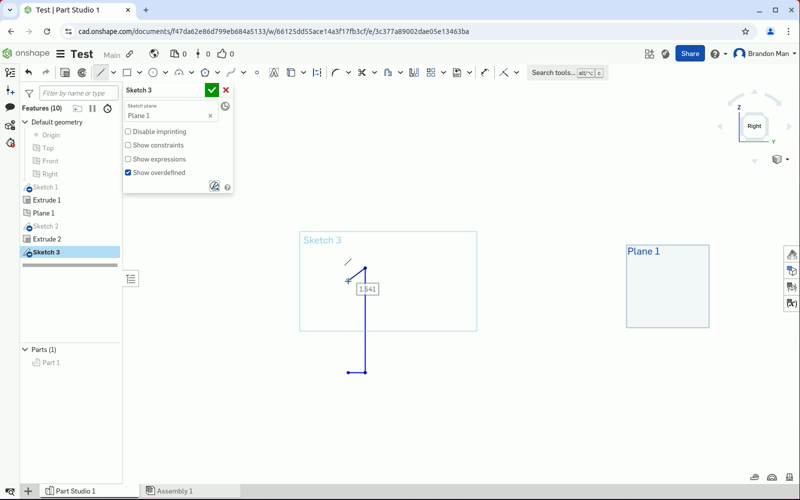
scroll(-6)
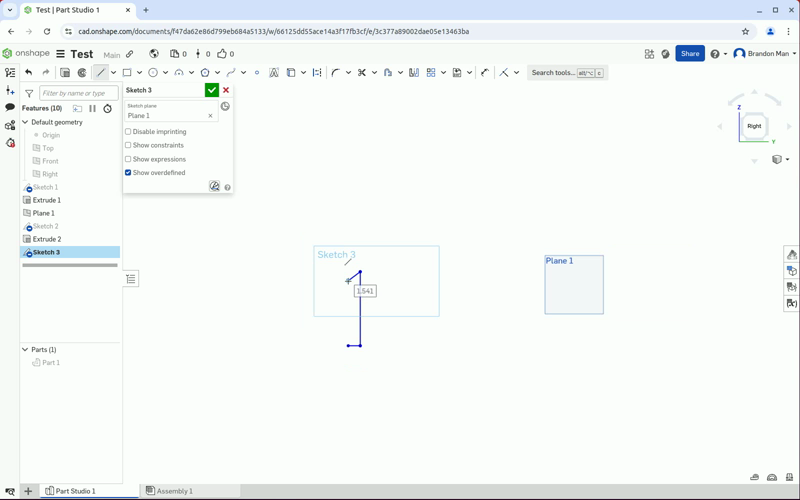
scroll(-6)
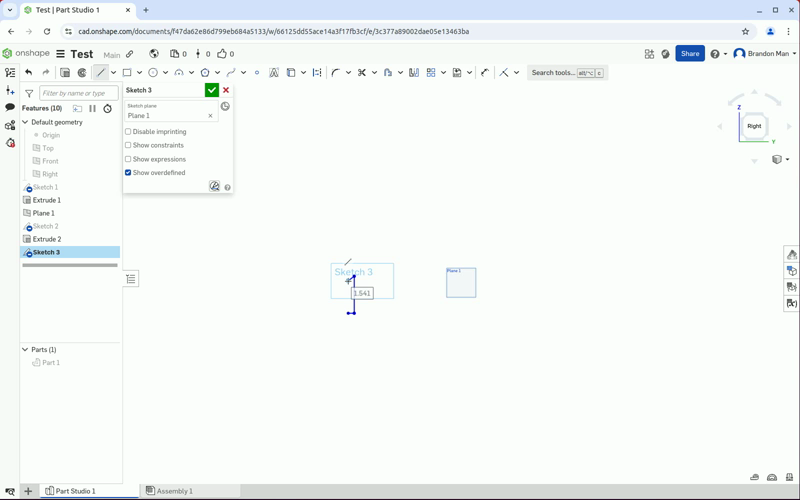
key_up(shift)
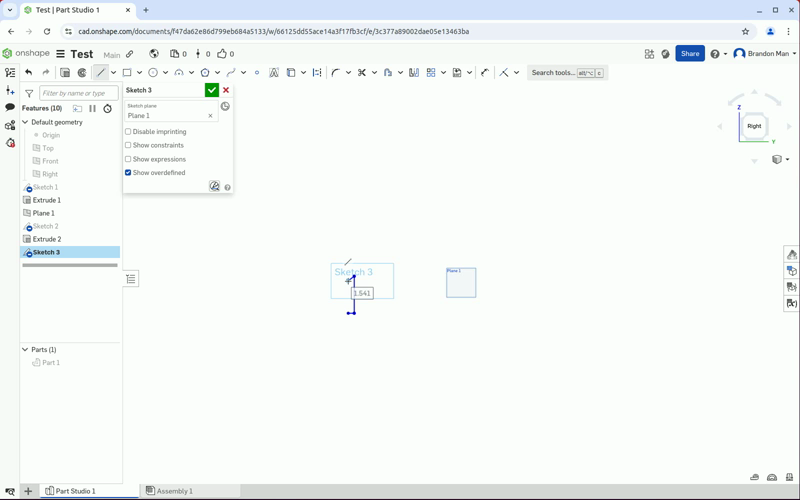
mouse_move(378, 280)
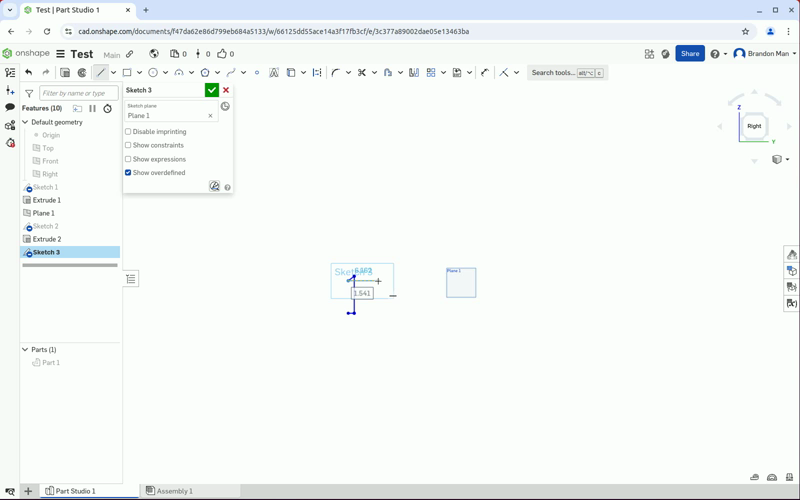
key_down(shift)
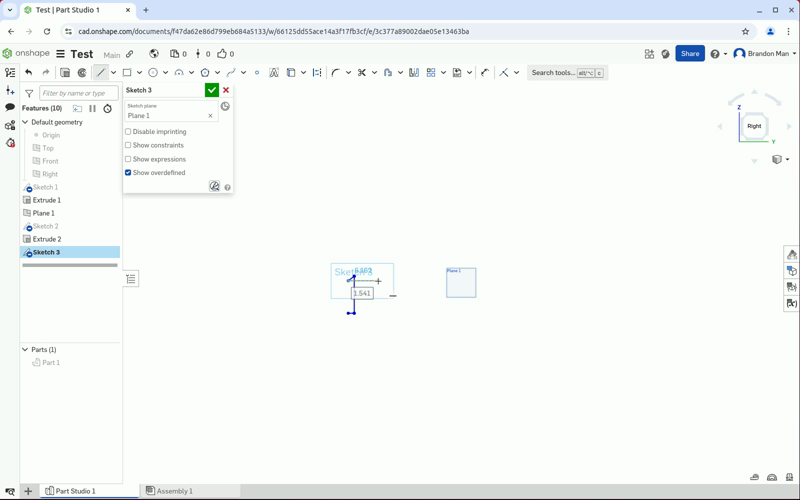
mouse_move(348, 313)
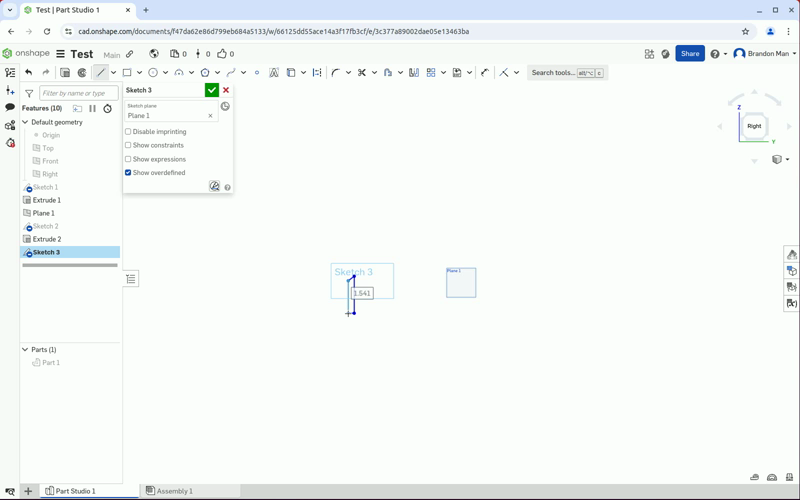
key_up(shift)
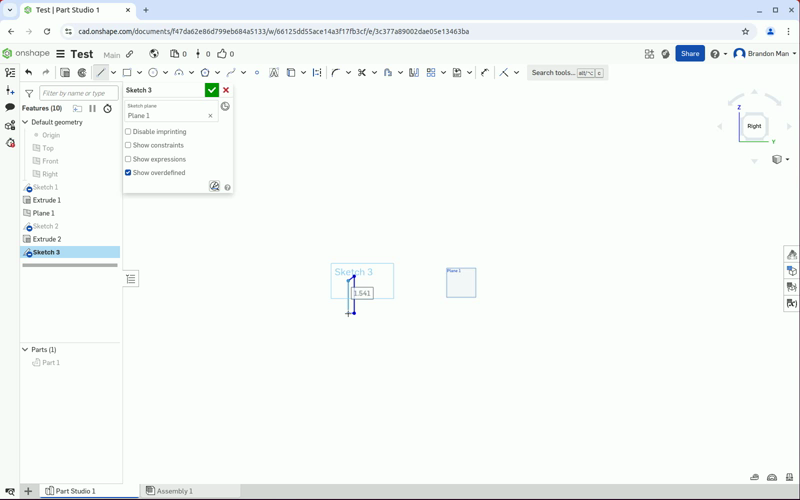
click(348, 313)
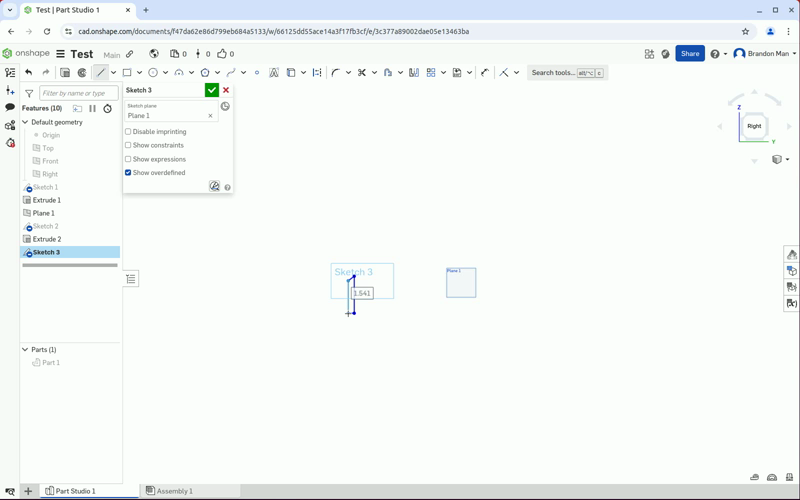
key(esc)
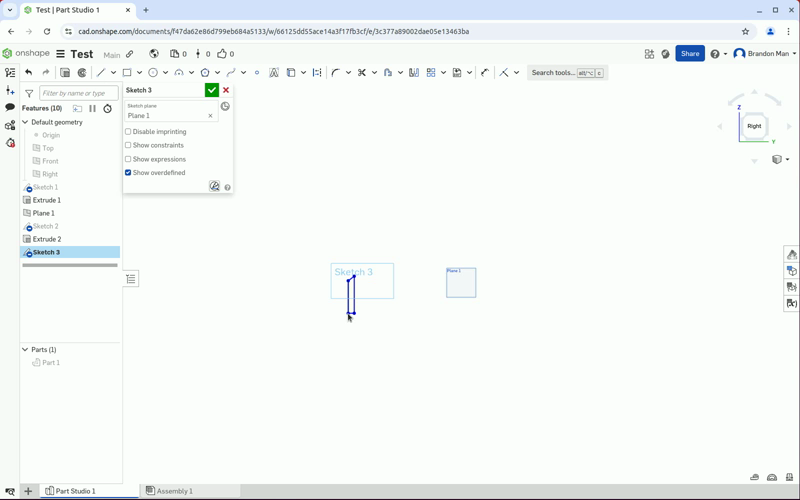
mouse_move(350, 288)
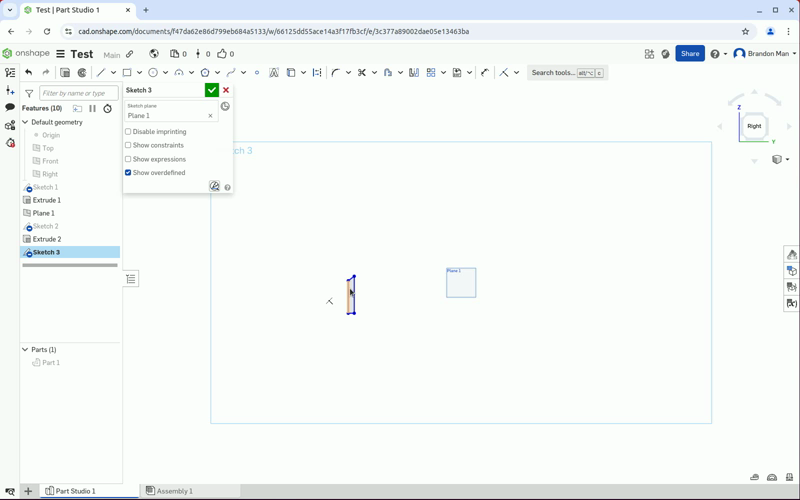
scroll(6)
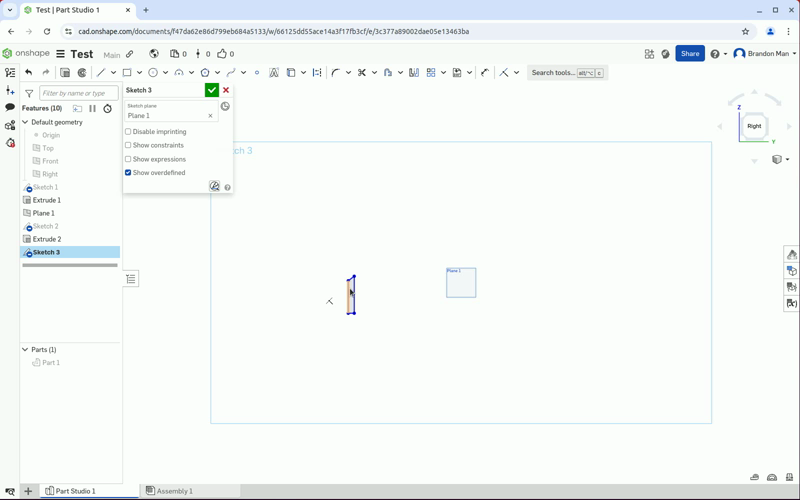
scroll(6)
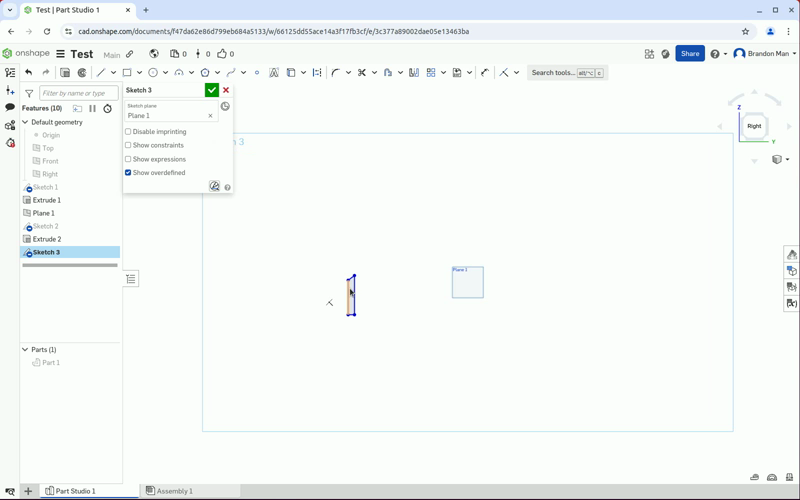
scroll(6)
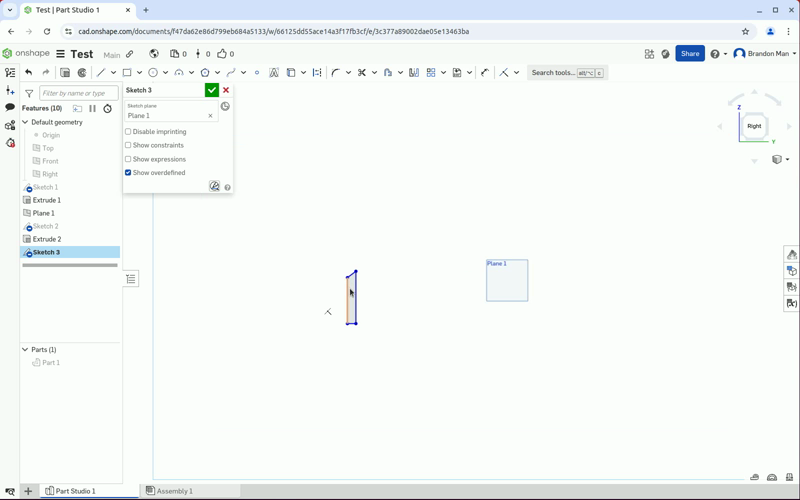
scroll(6)
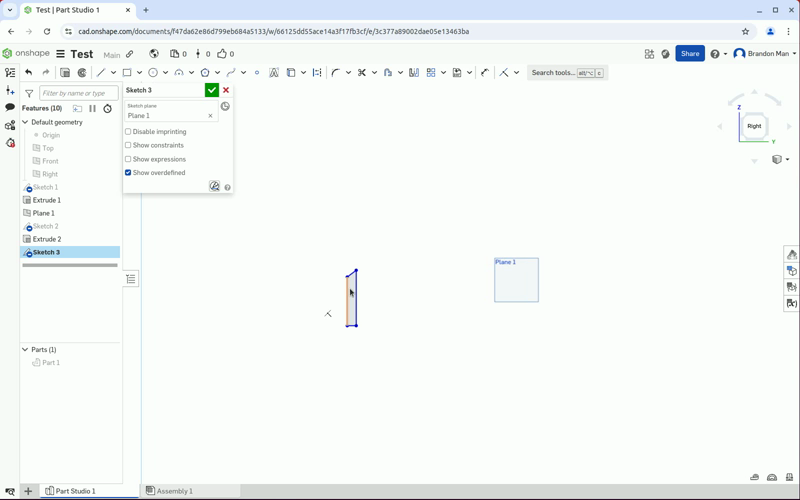
scroll(6)
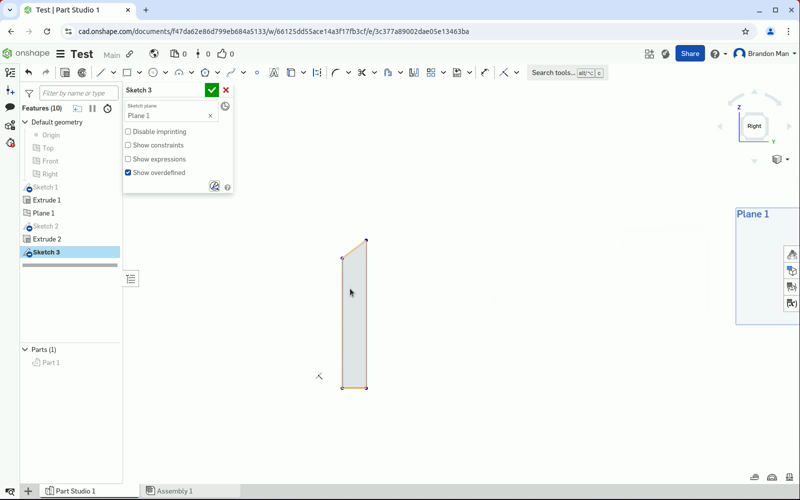
scroll(6)
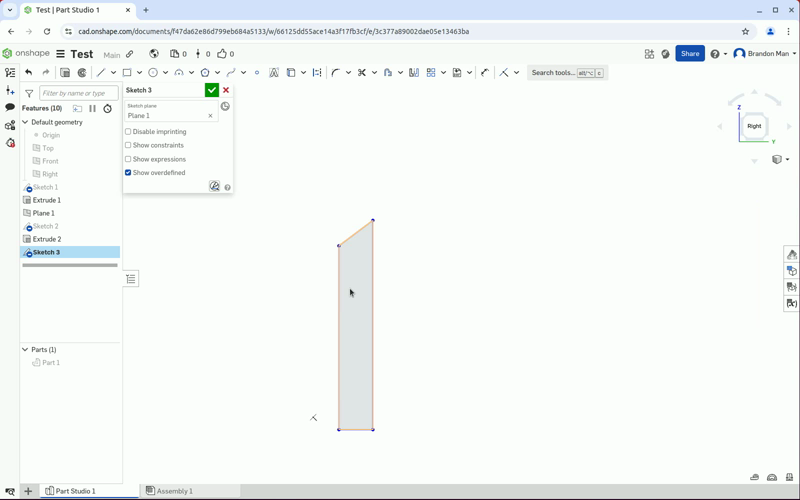
scroll(6)
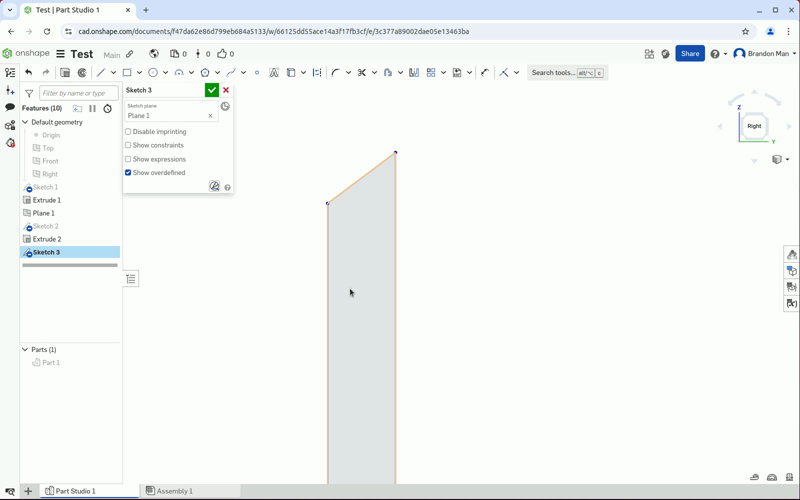
click(350, 288)
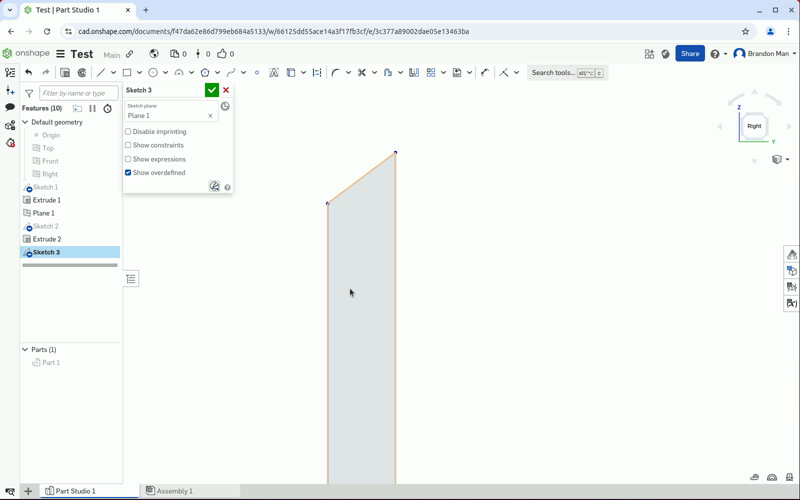
scroll(-6)
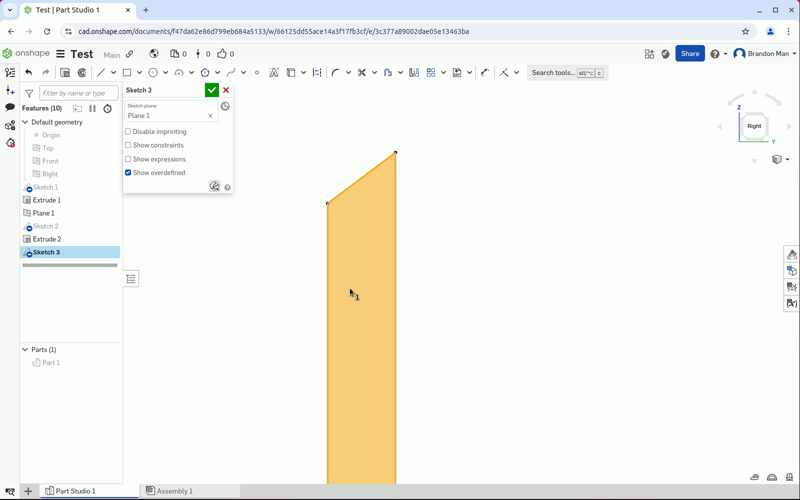
scroll(-6)
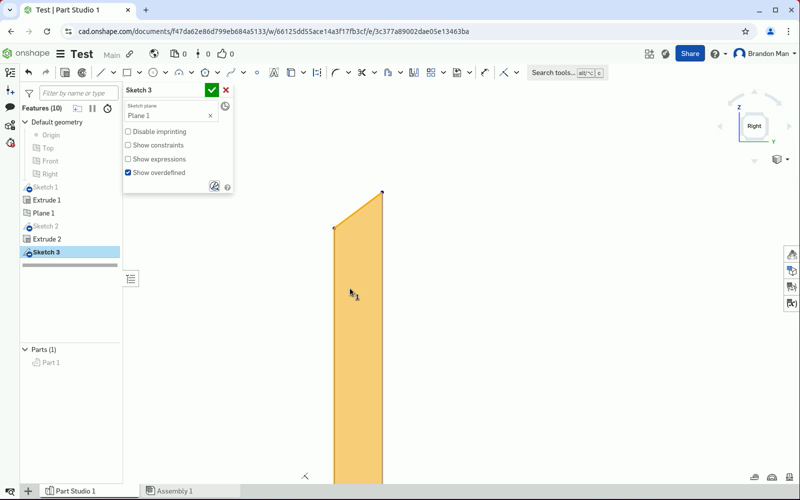
scroll(-6)
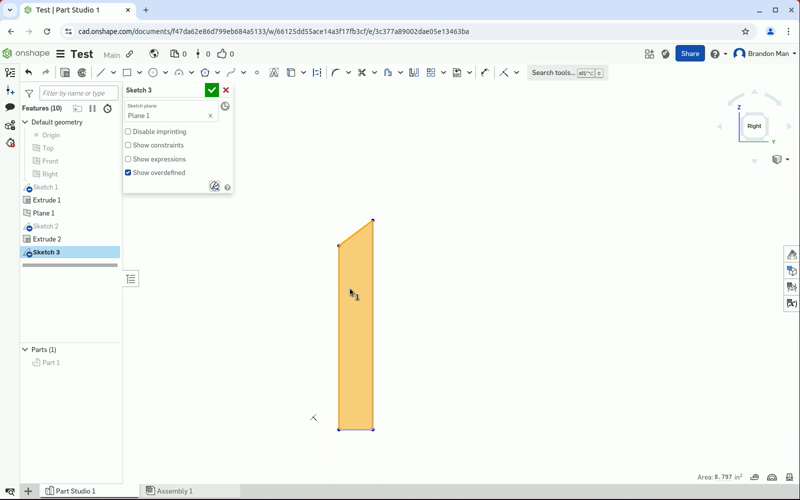
scroll(-6)
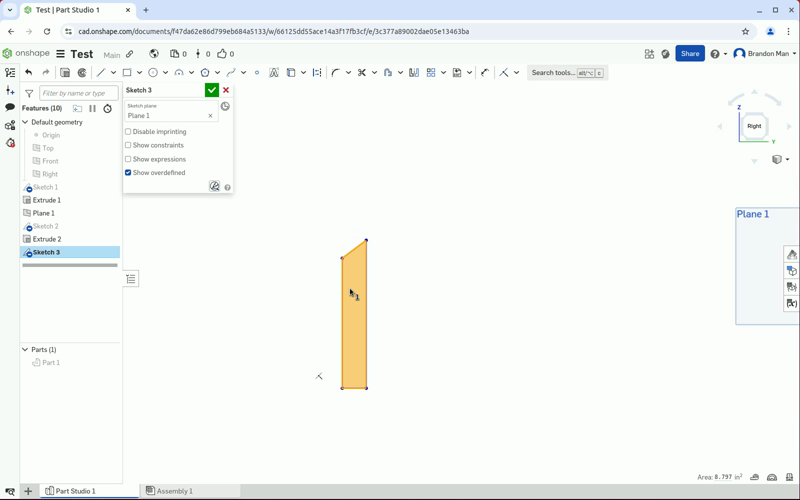
scroll(-6)
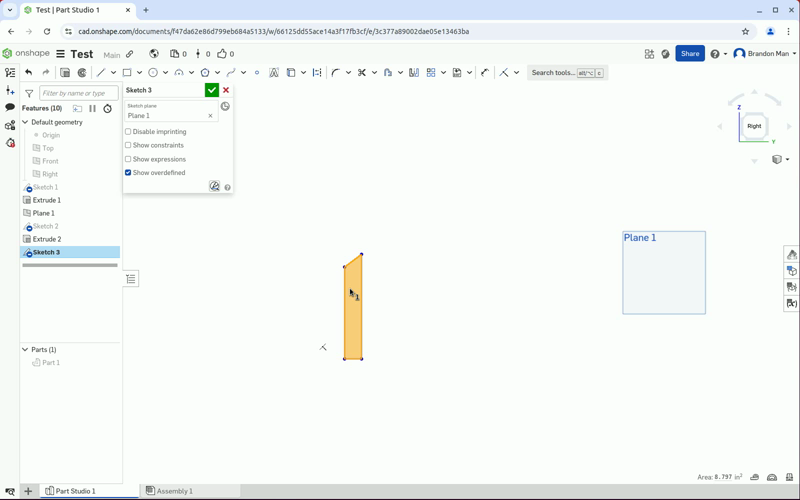
scroll(-6)
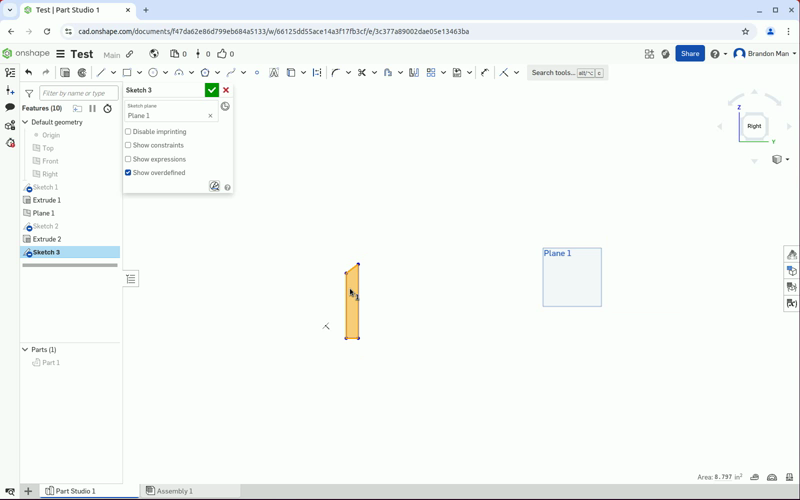
scroll(-6)
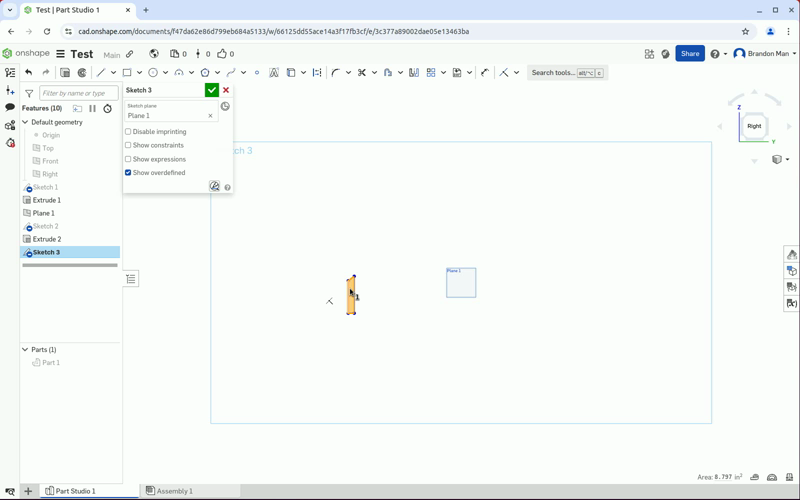
mouse_move(73, 352)
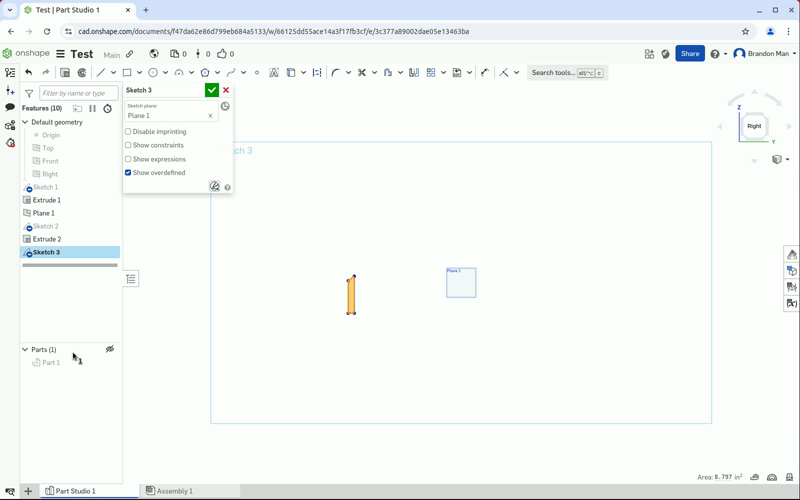
key(shift+y)
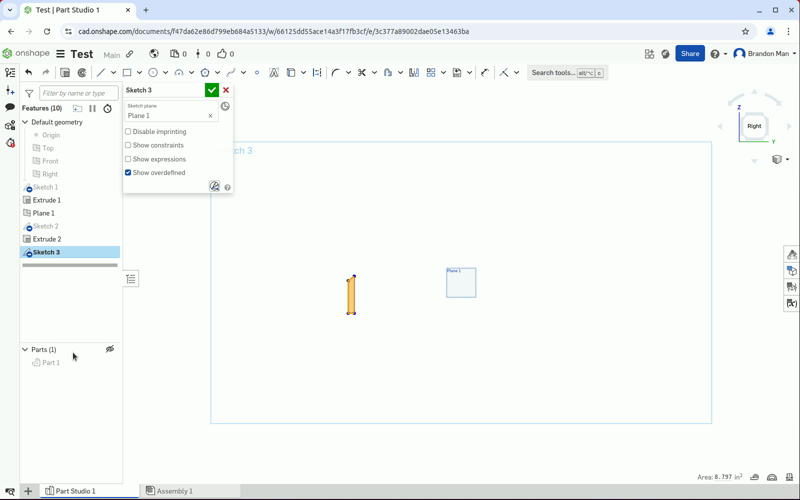
key(shift+e)
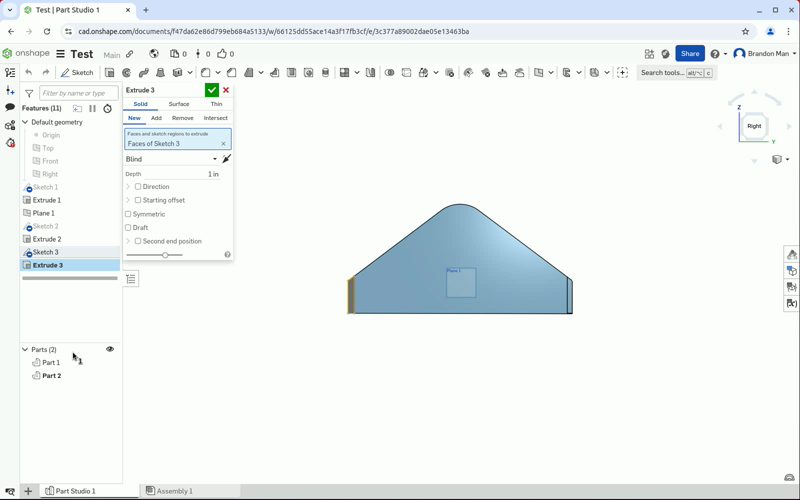
mouse_move(143, 106)
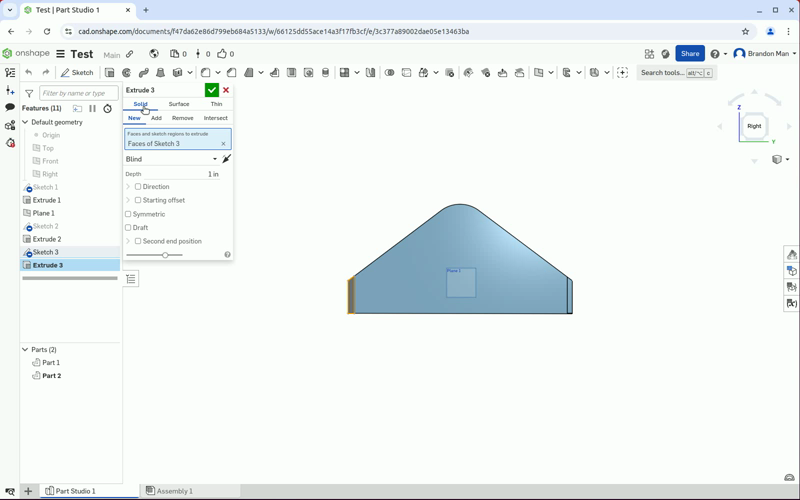
click(143, 106)
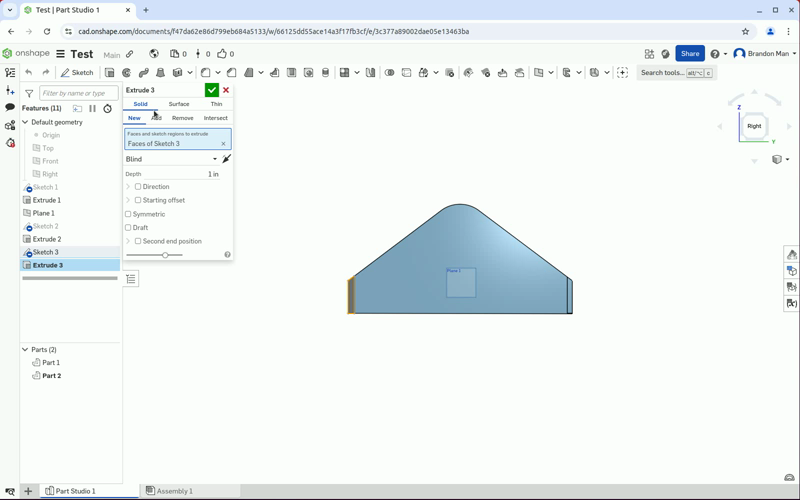
mouse_move(186, 120)
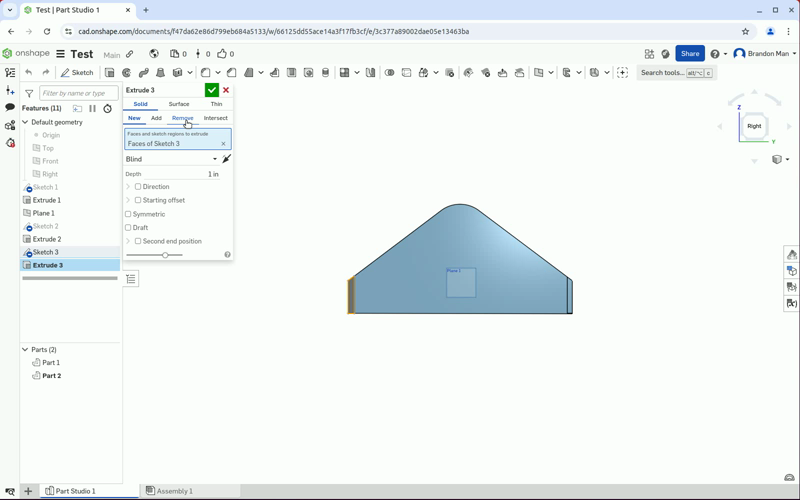
click(186, 120)
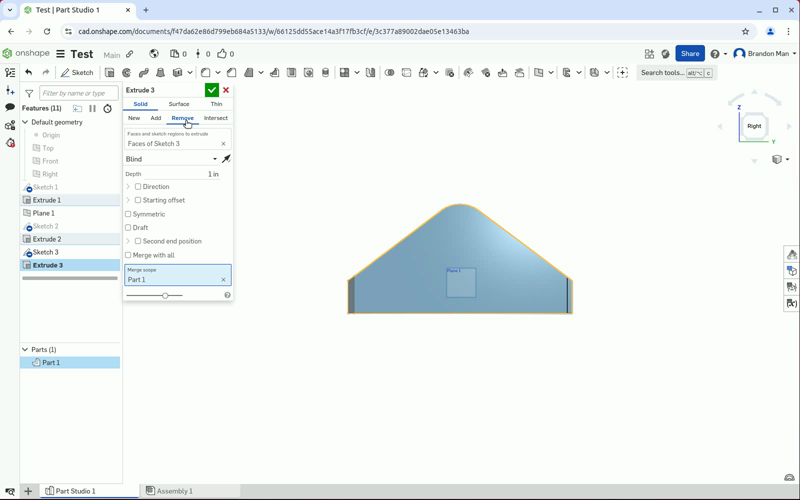
key(tab, 4)
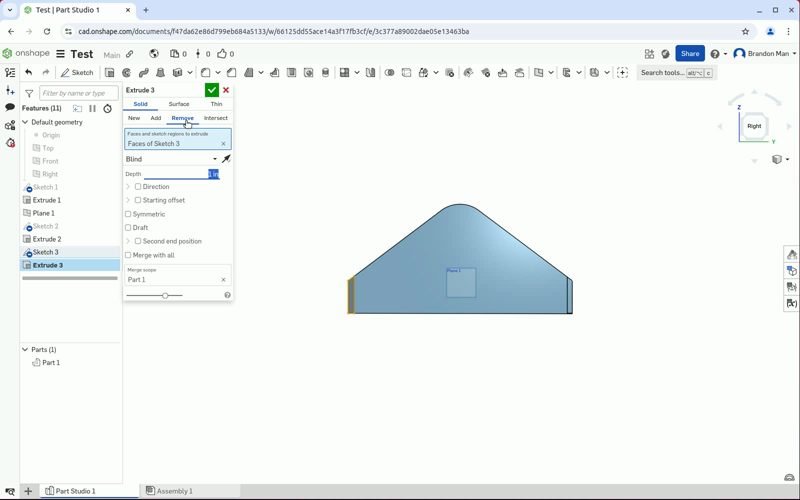
text(3.611)
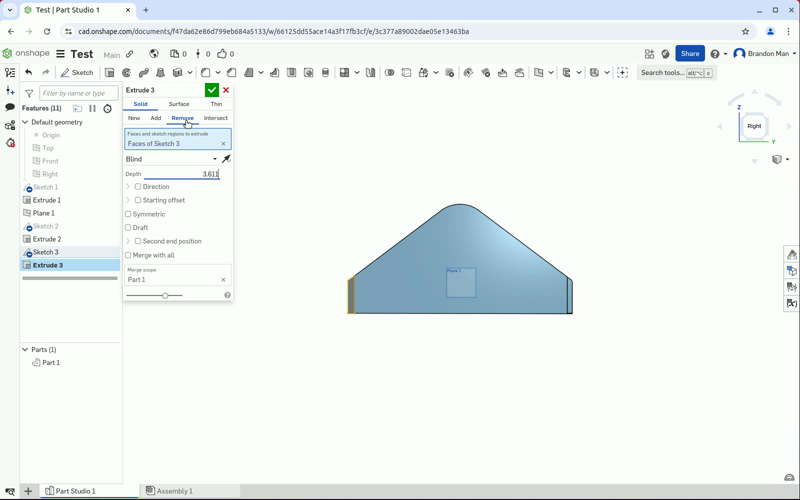
key(tab, 6)
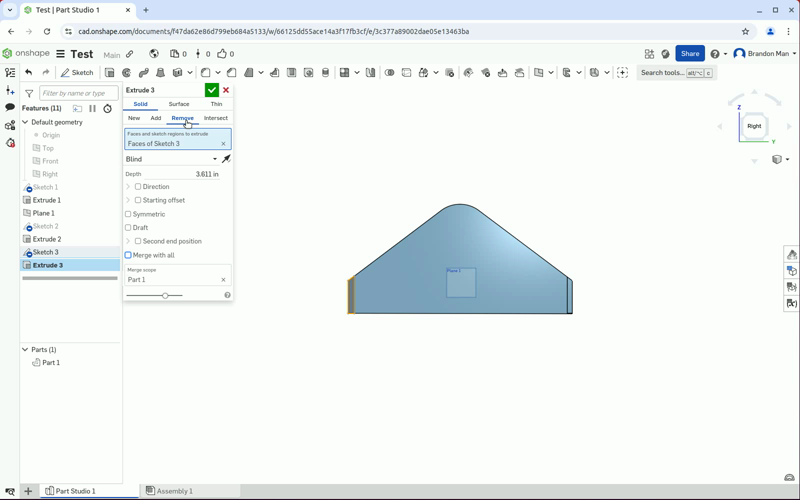
key(space)
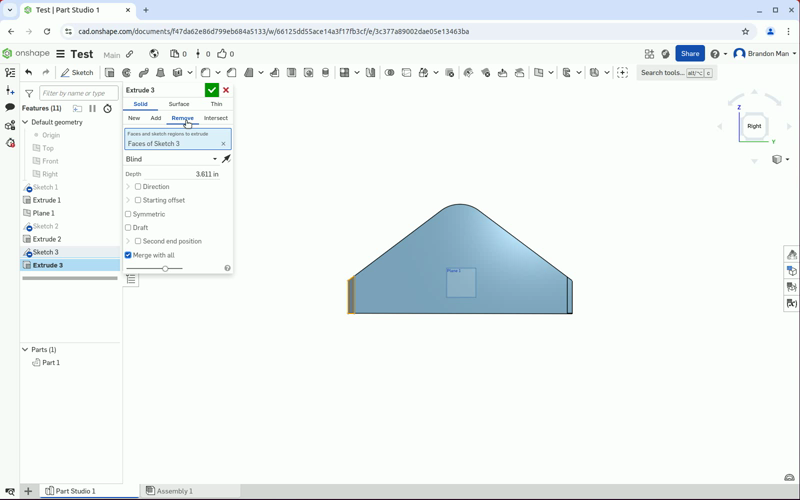
key(enter)
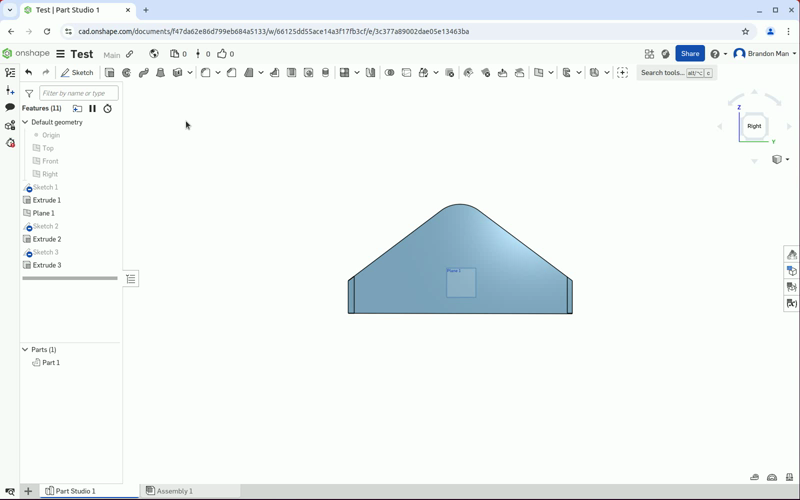
key(shift+h)
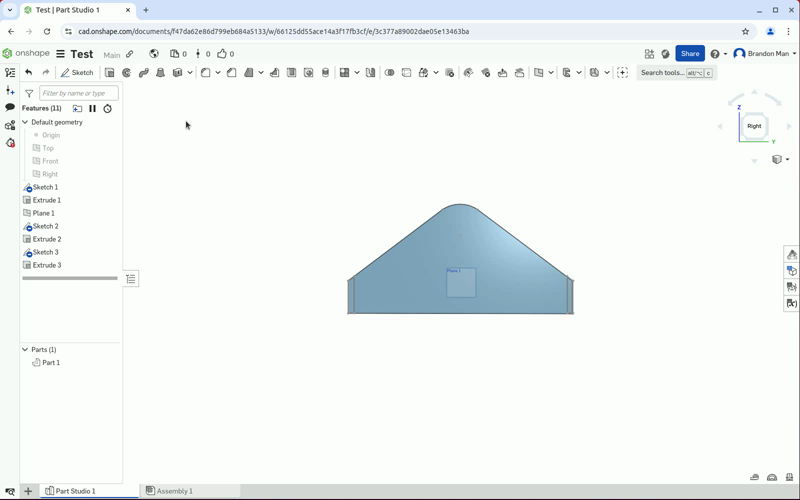
key(shift+h)
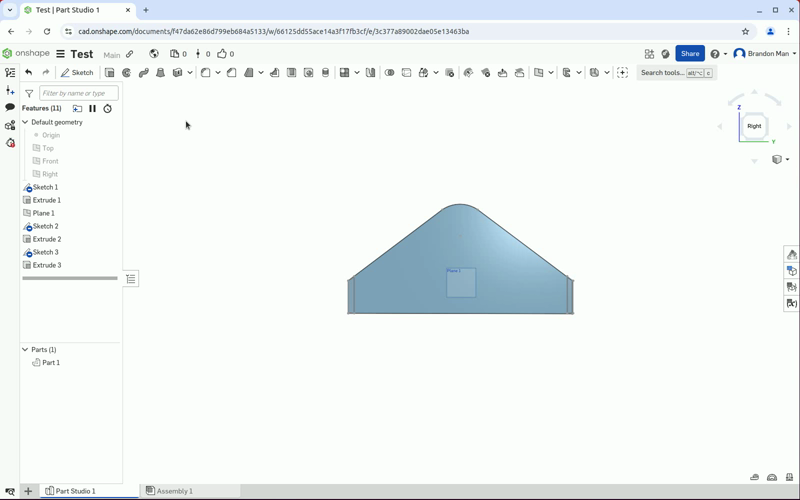
key(shift+7)
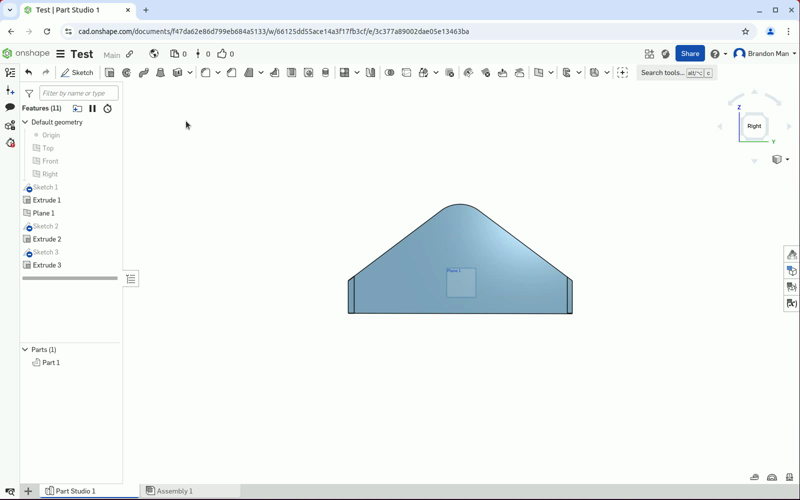
key(right, 2)
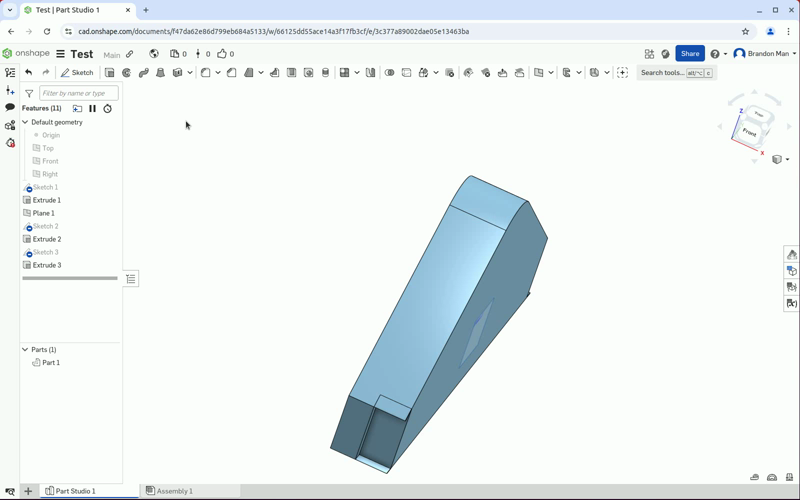
key(down, 2)
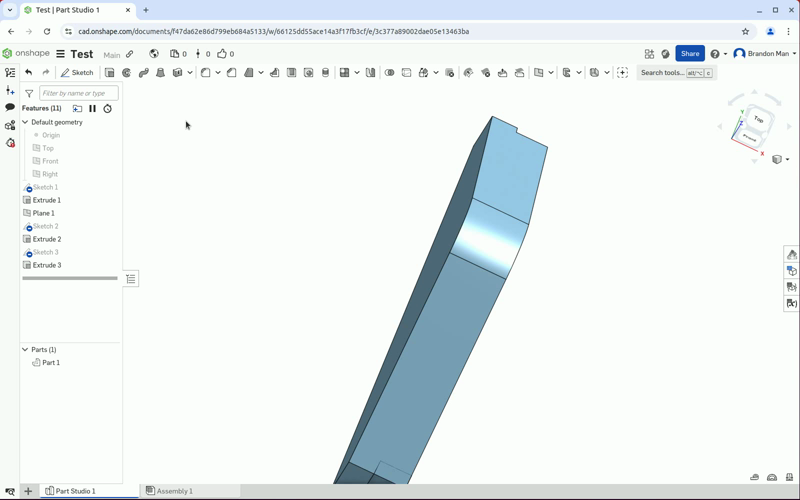
key(up, 2)
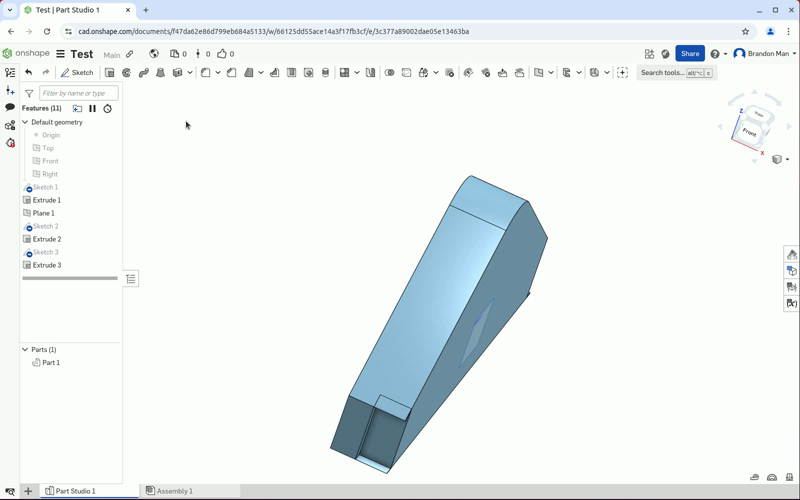
key(left, 2)
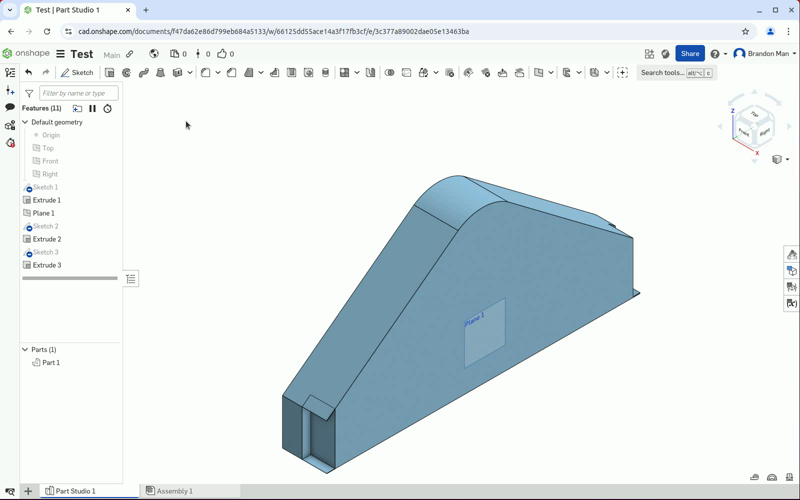
mouse_move(73, 189)
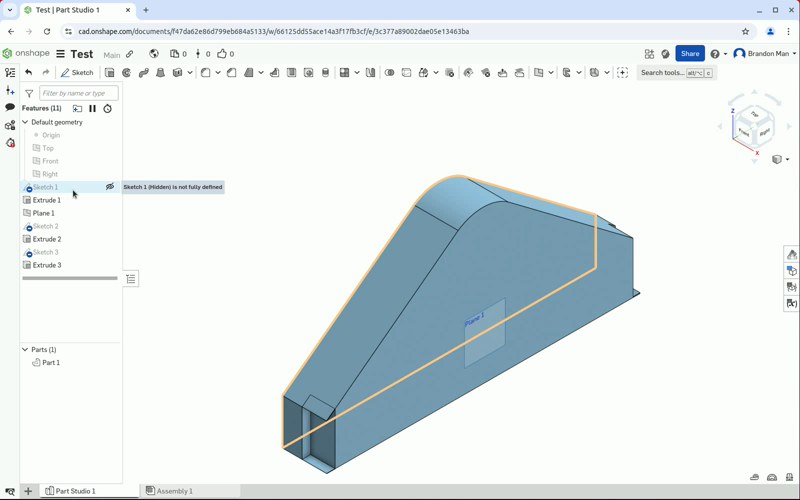
click(73, 189)